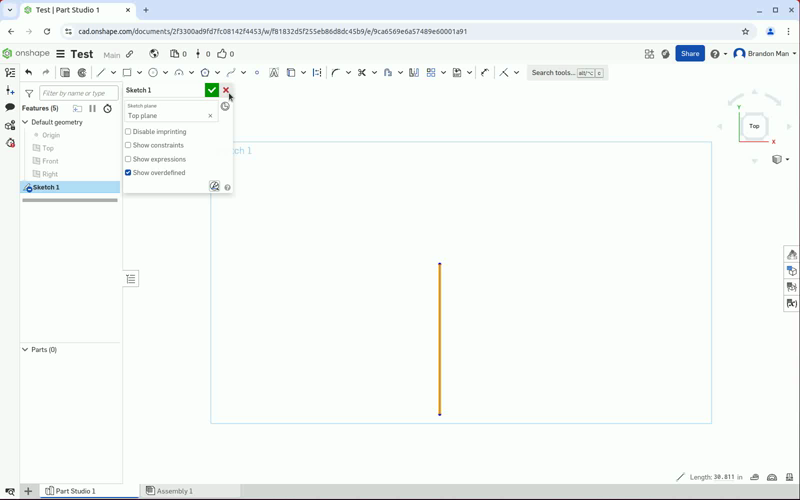
key(shift+h)
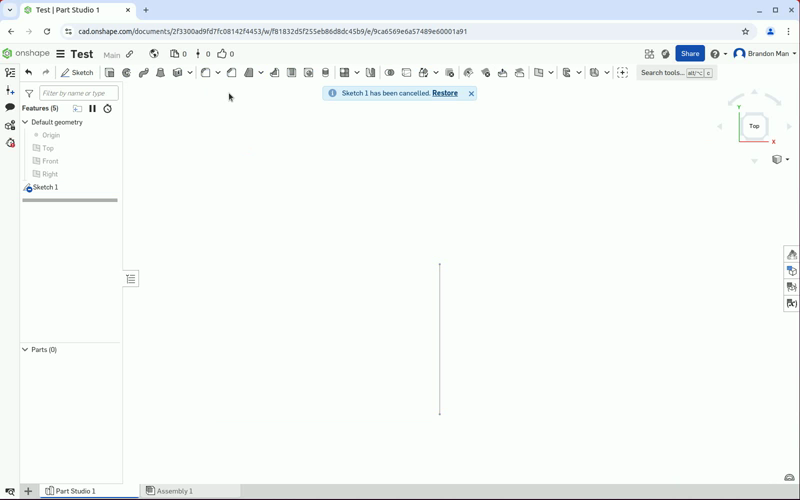
key(shift+s)
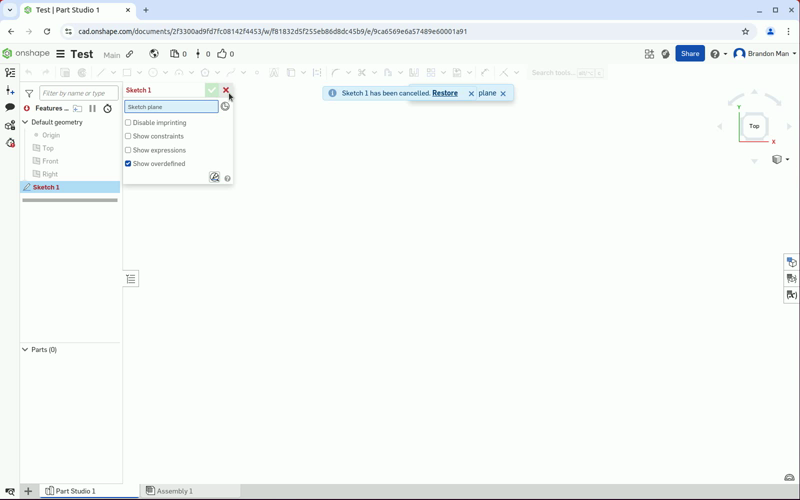
mouse_move(73, 150)
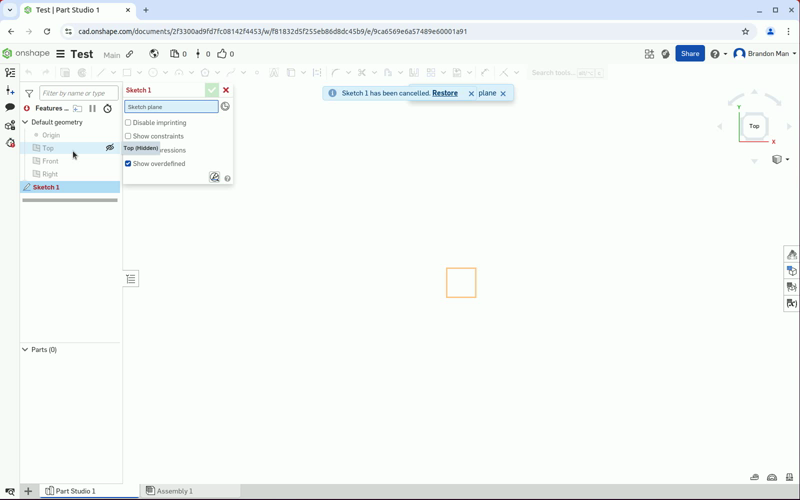
click(73, 150)
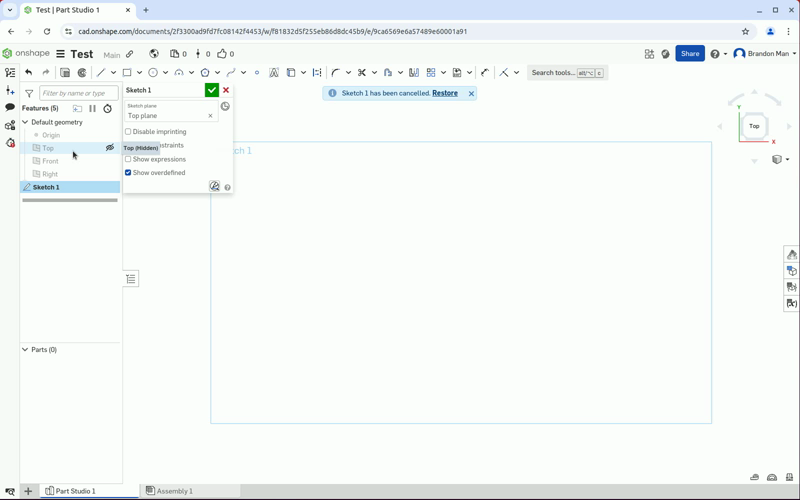
mouse_move(73, 352)
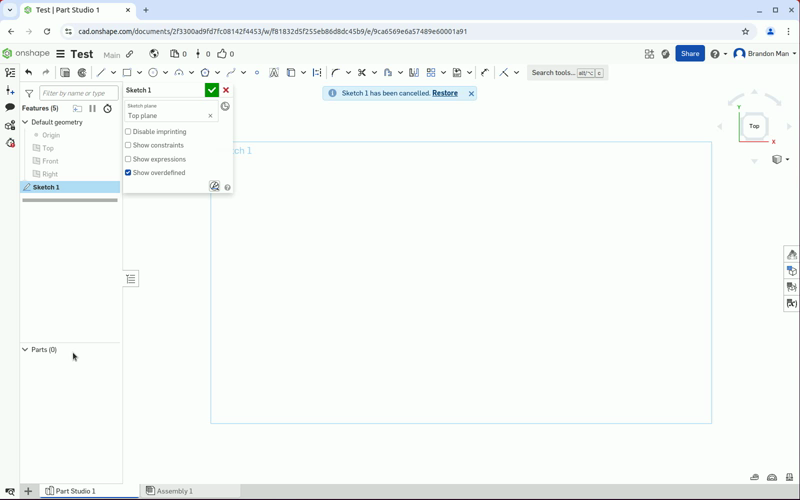
key(y)
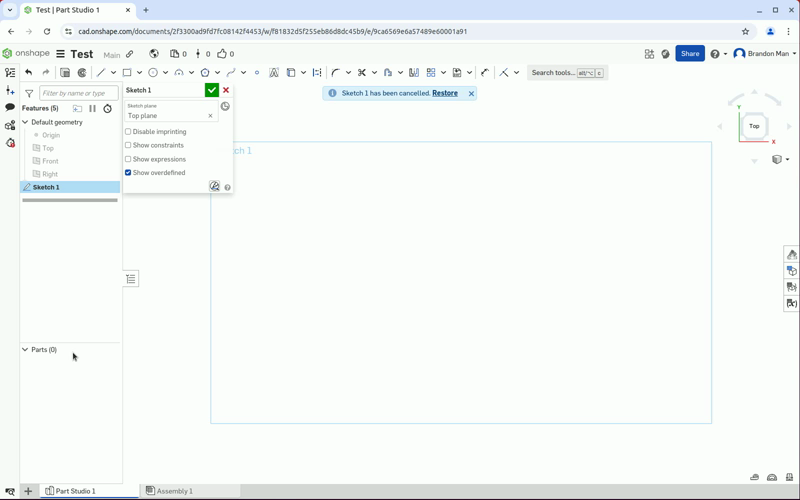
key(l)
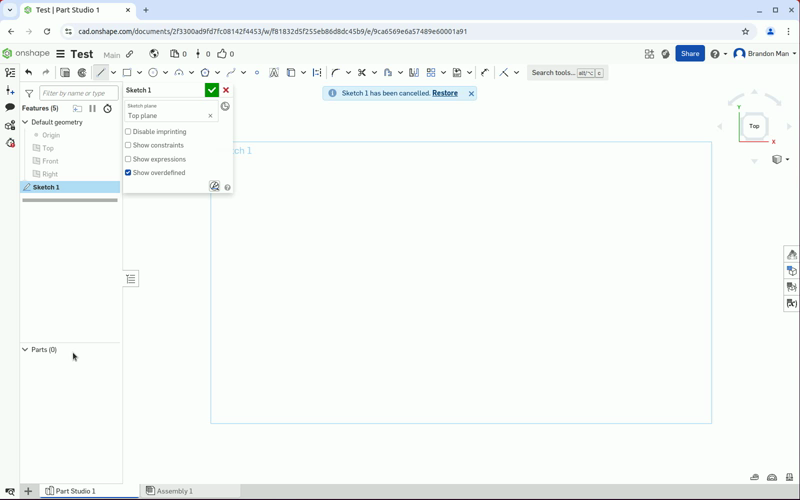
key_down(shift)
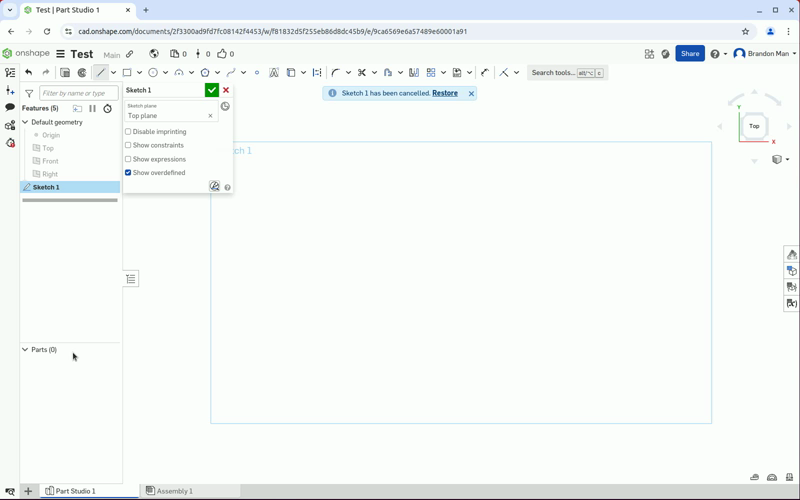
mouse_move(375, 318)
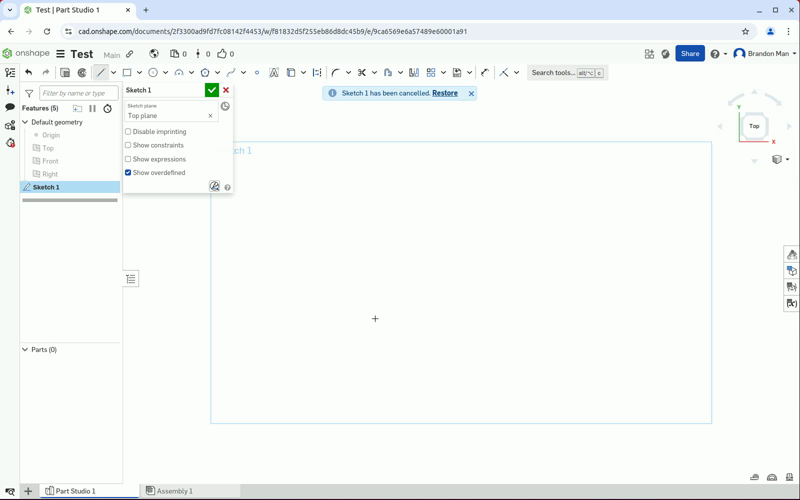
click(375, 318)
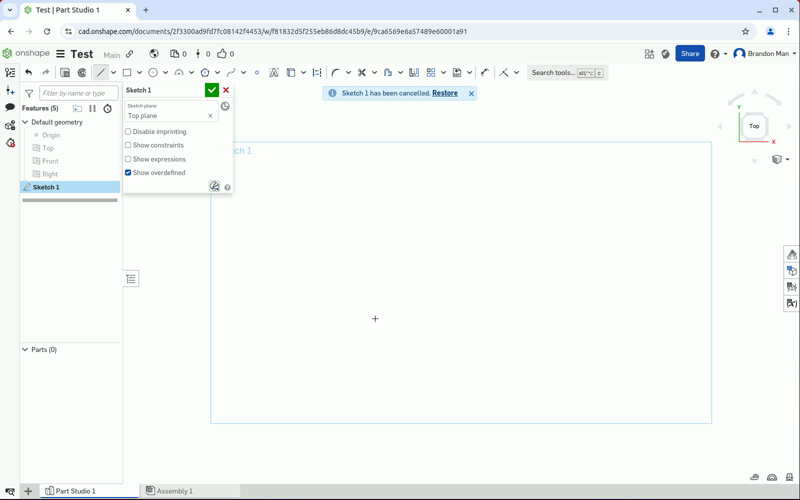
key_up(shift)
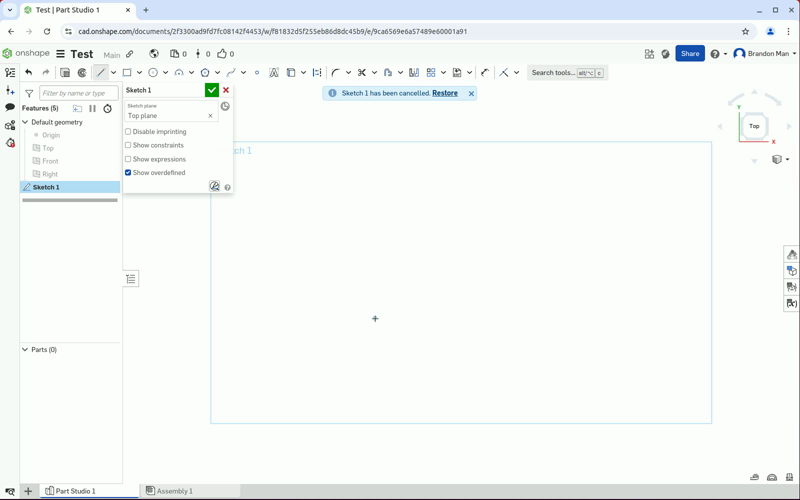
key_down(shift)
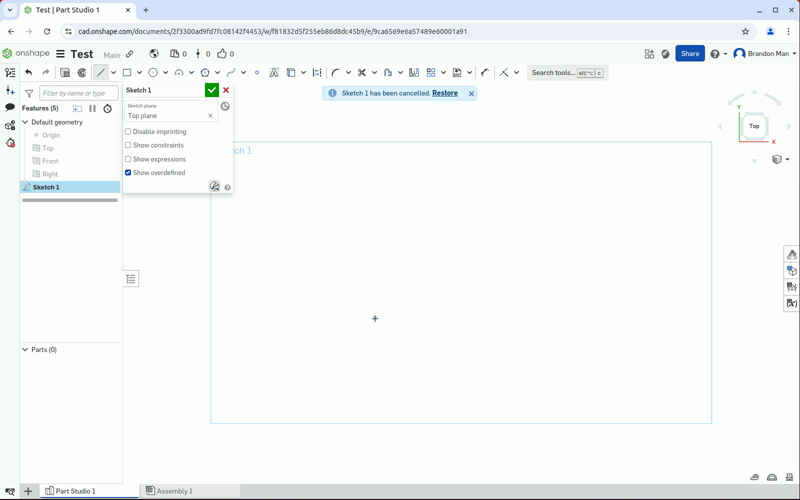
mouse_move(405, 318)
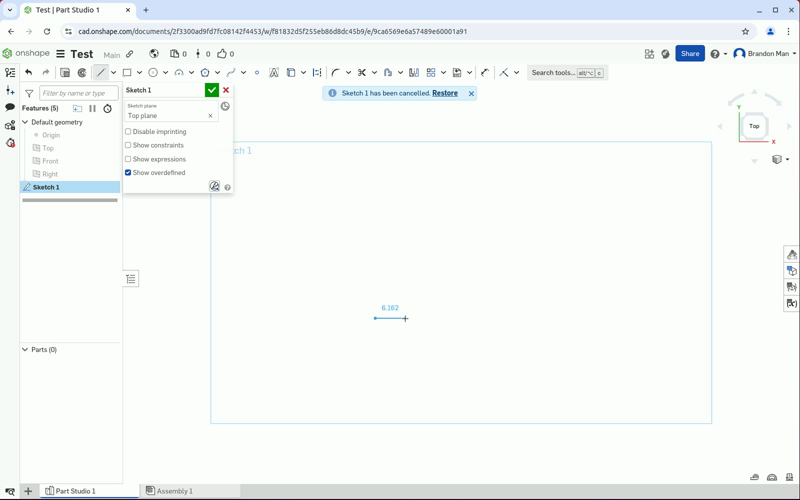
mouse_move(417, 318)
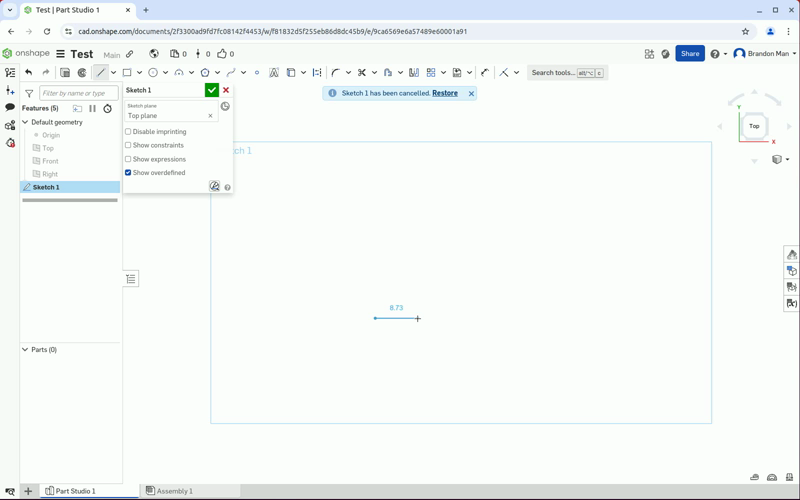
click(417, 318)
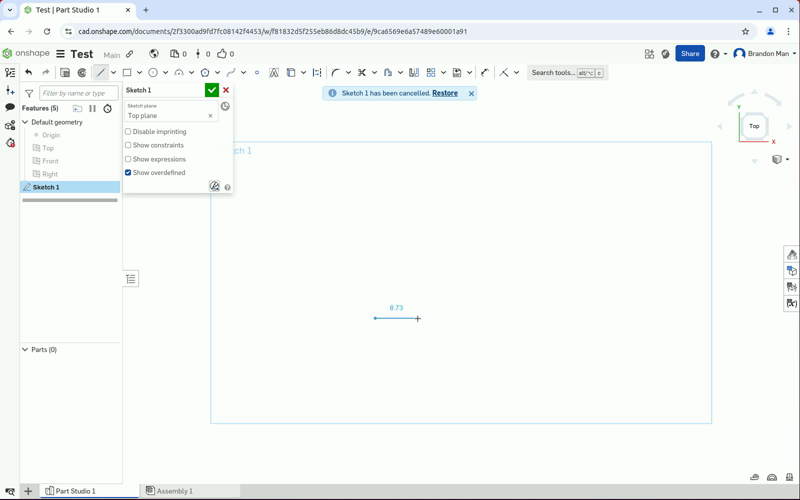
key_up(shift)
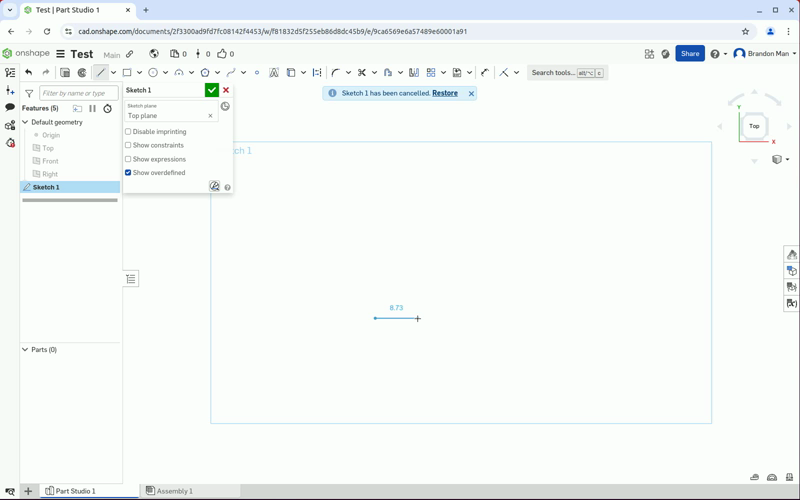
key_down(shift)
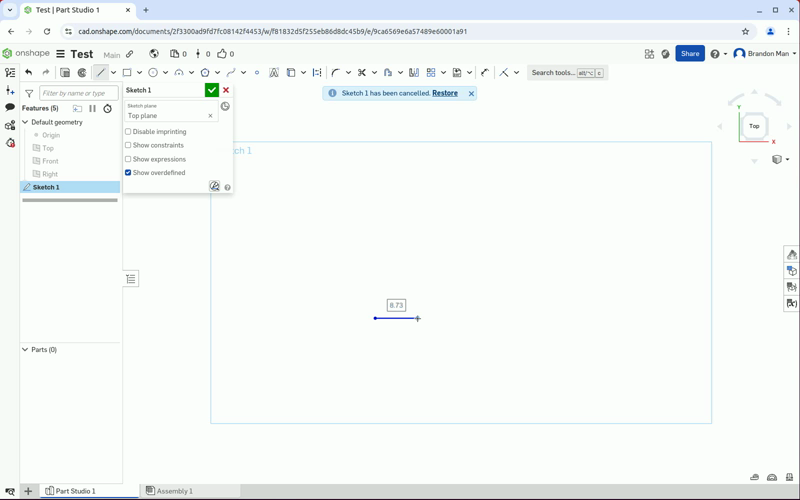
mouse_move(417, 247)
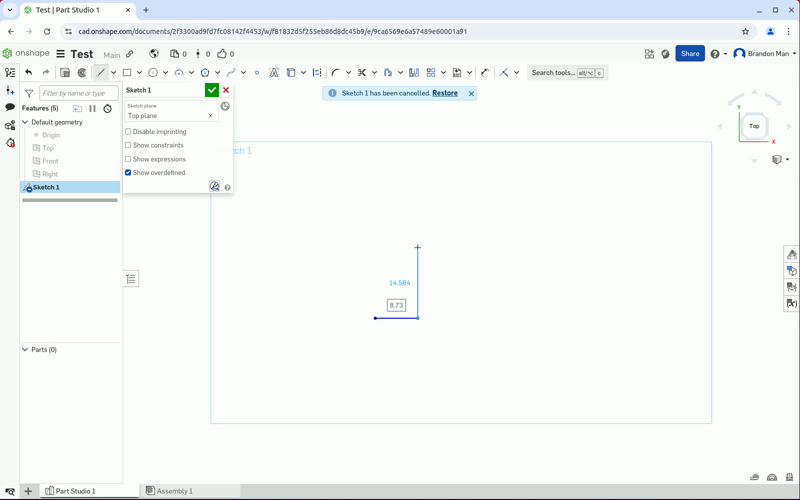
click(417, 247)
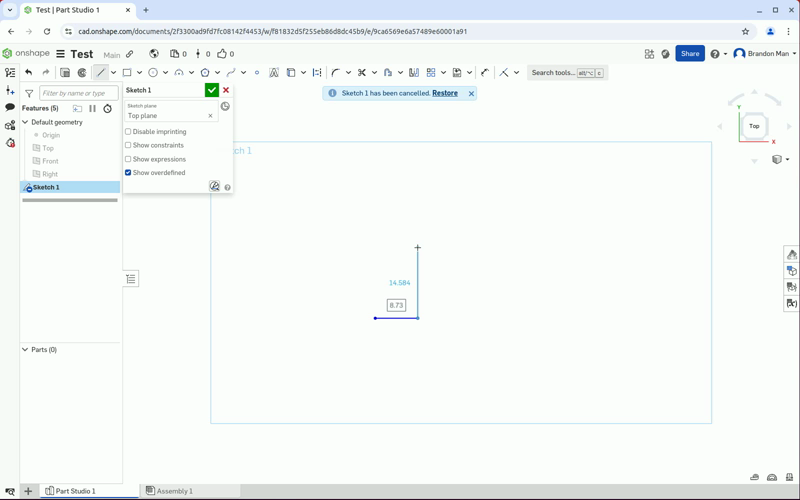
key_up(shift)
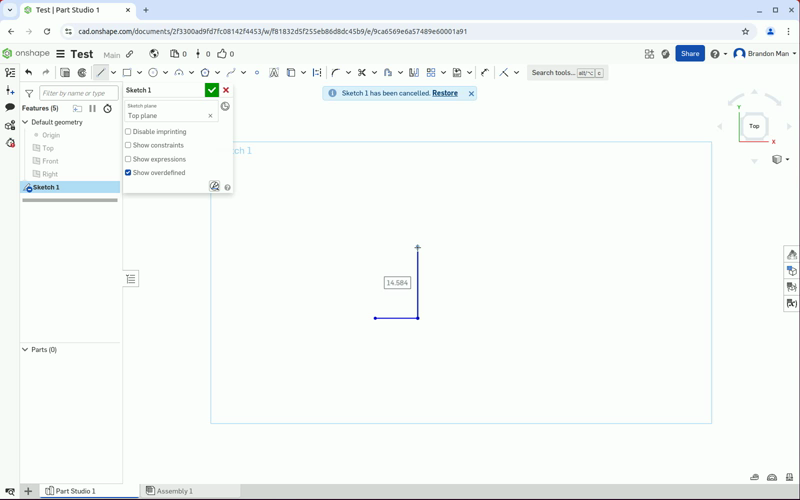
key_down(shift)
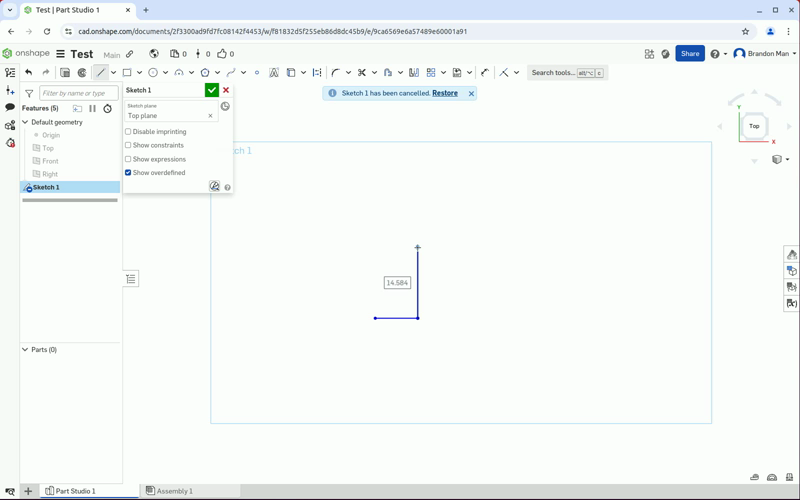
mouse_move(447, 247)
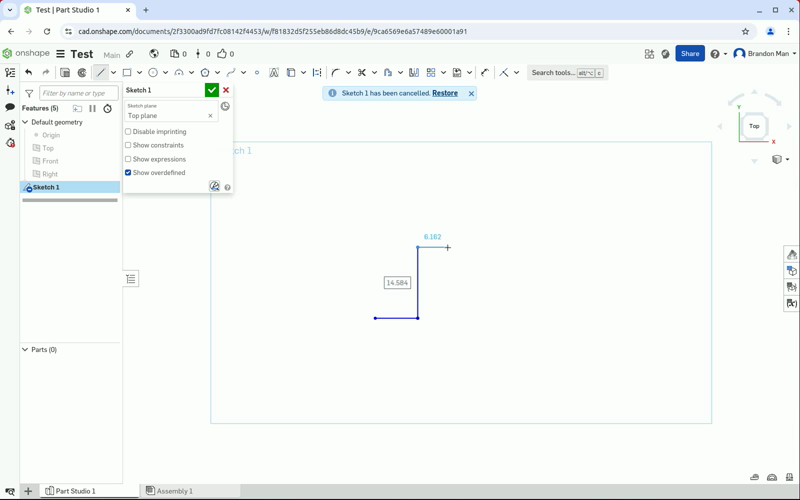
mouse_move(375, 247)
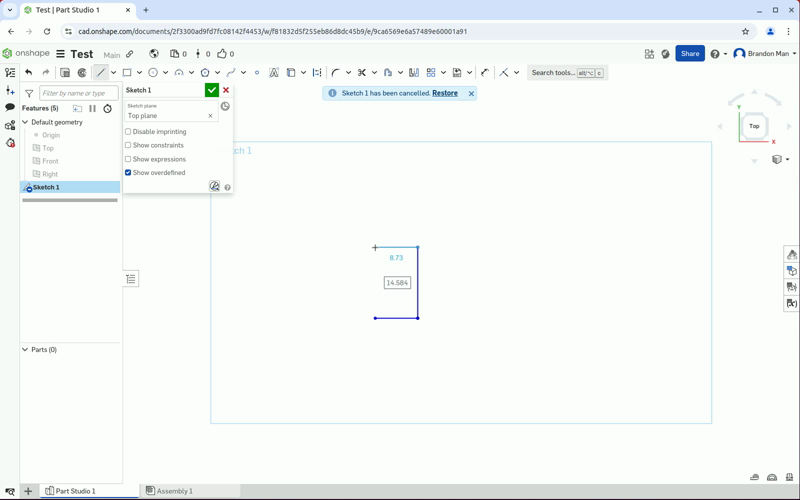
click(375, 247)
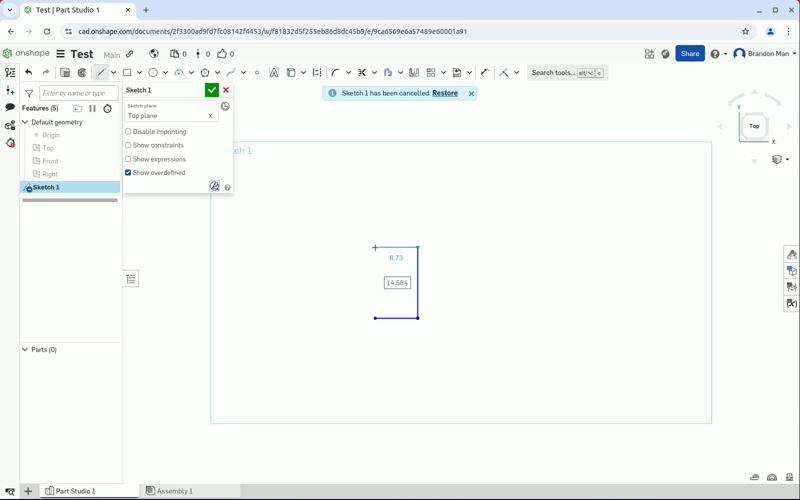
key_up(shift)
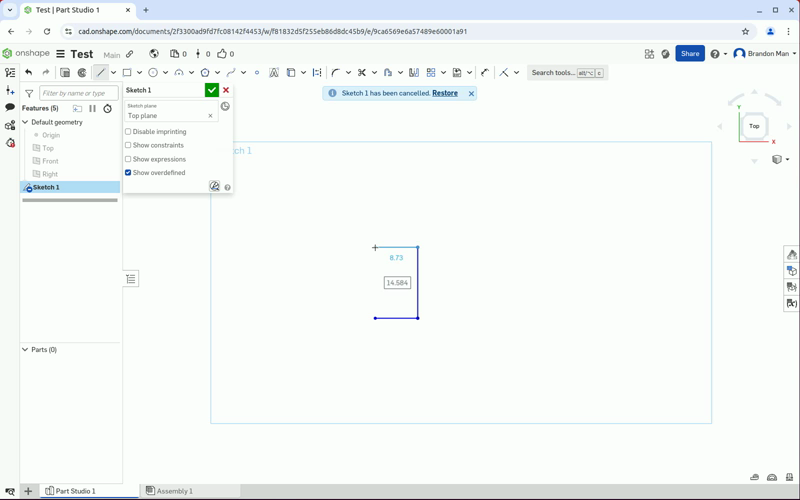
key_down(shift)
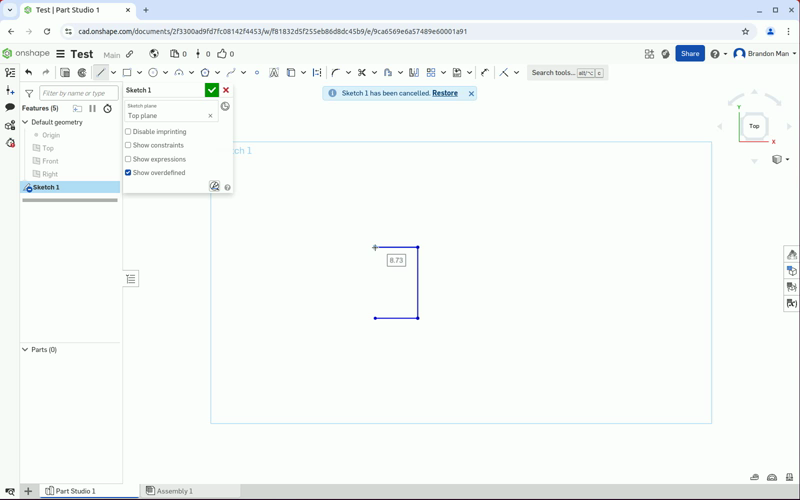
mouse_move(375, 318)
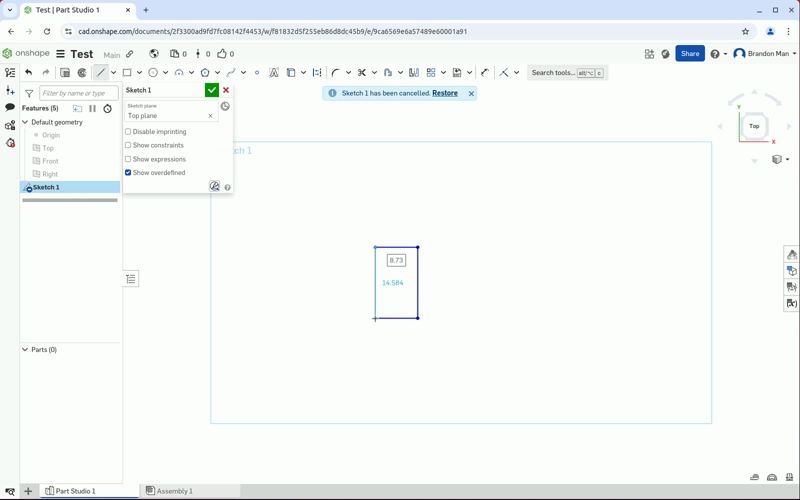
key_up(shift)
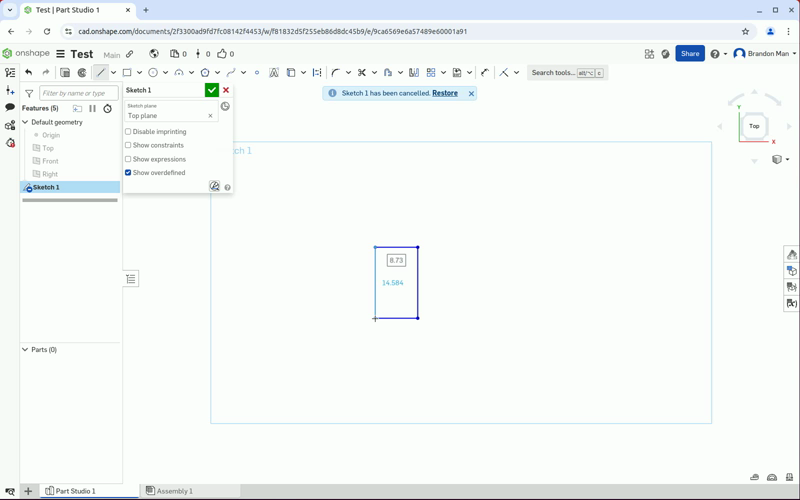
click(375, 318)
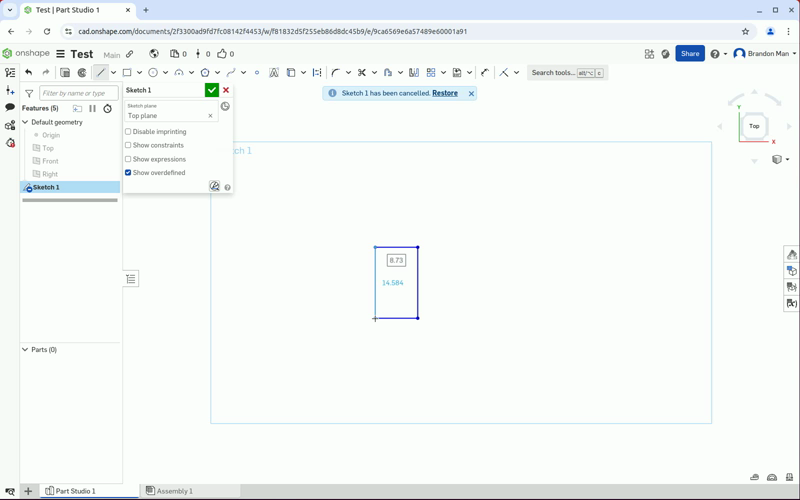
key(esc)
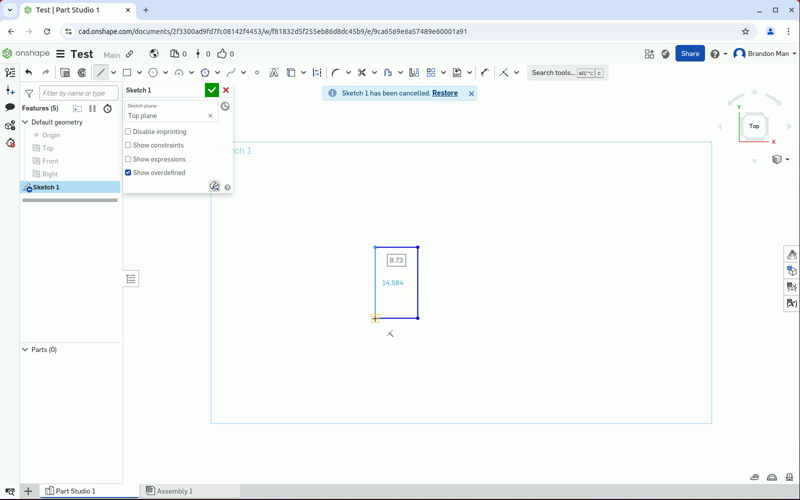
mouse_move(378, 277)
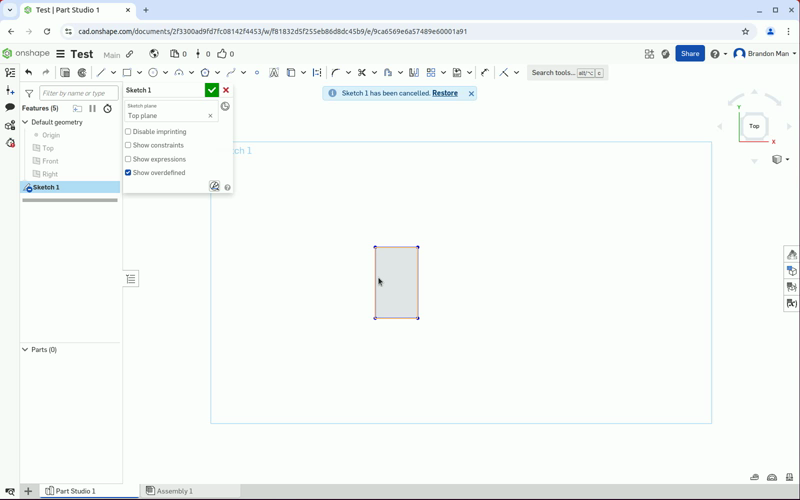
click(378, 277)
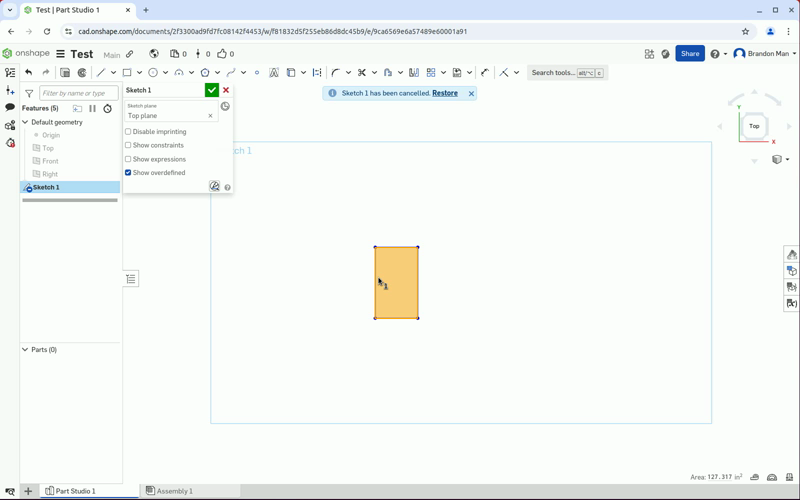
mouse_move(73, 352)
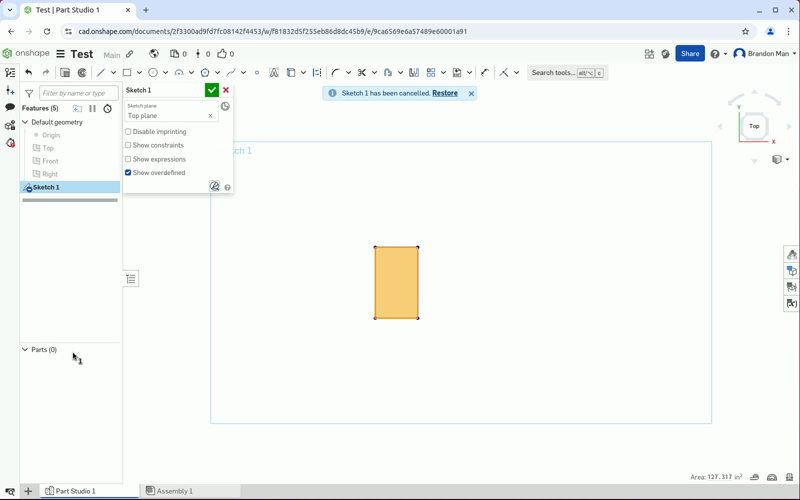
key(shift+y)
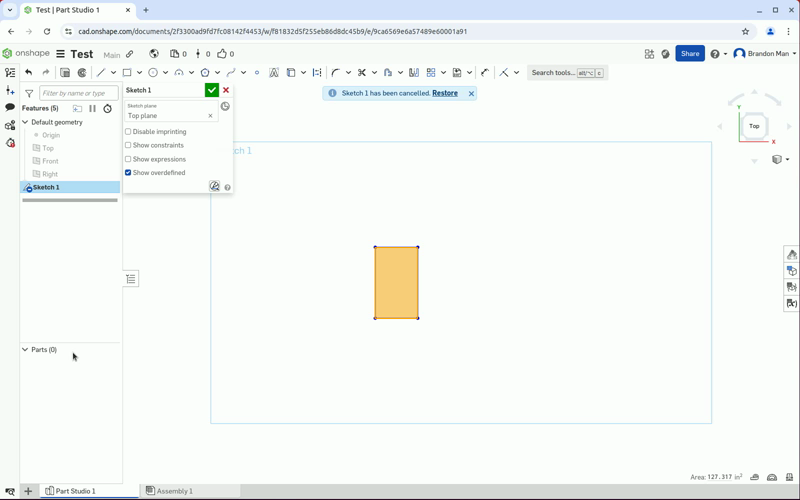
key(shift+e)
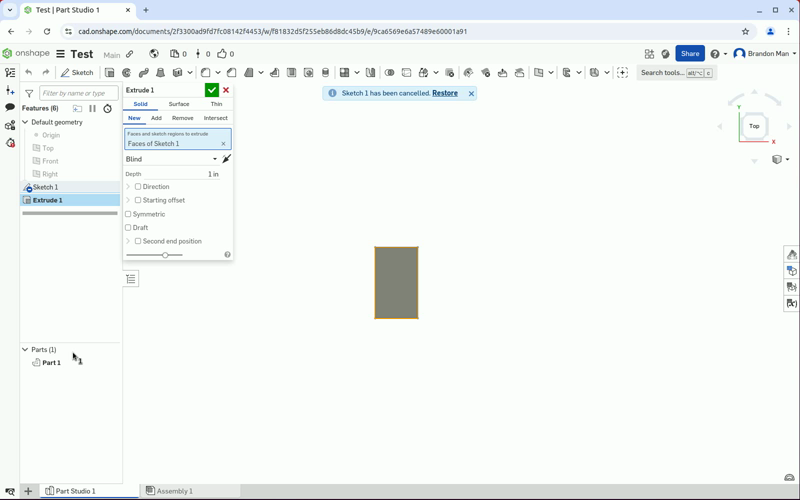
mouse_move(143, 106)
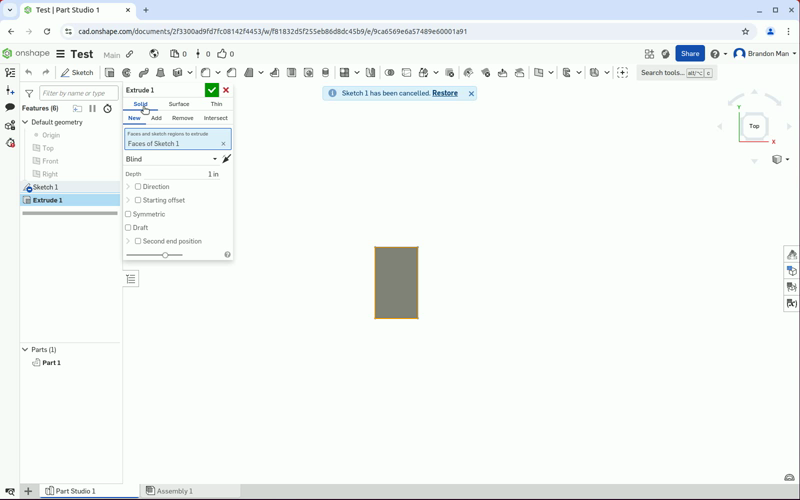
click(143, 106)
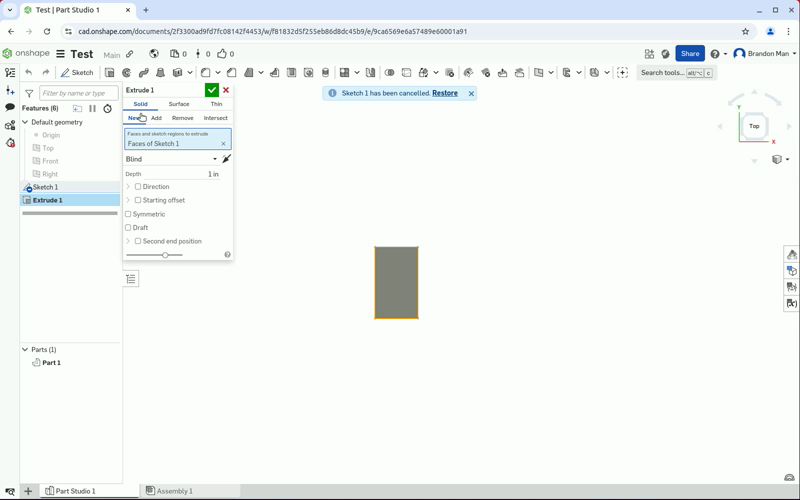
mouse_move(137, 120)
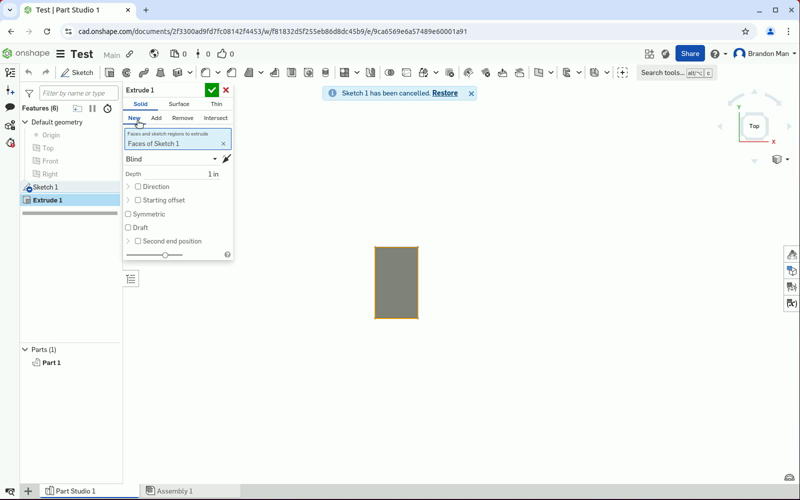
click(137, 120)
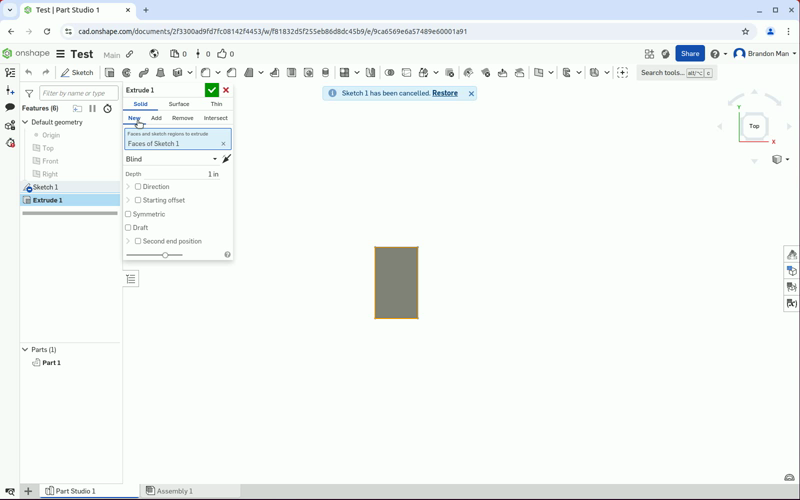
key(tab, 4)
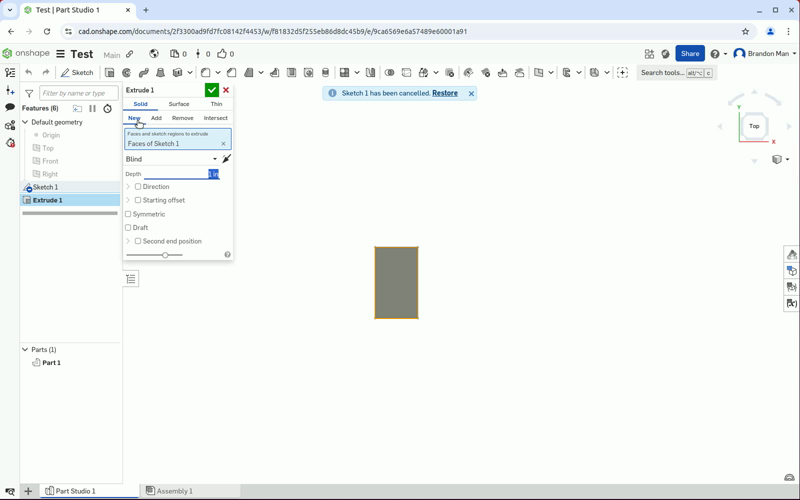
text(11.554)
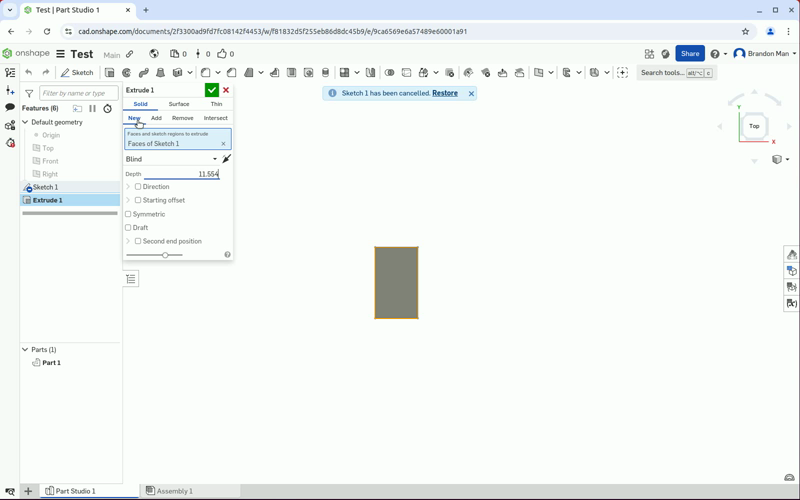
key(enter)
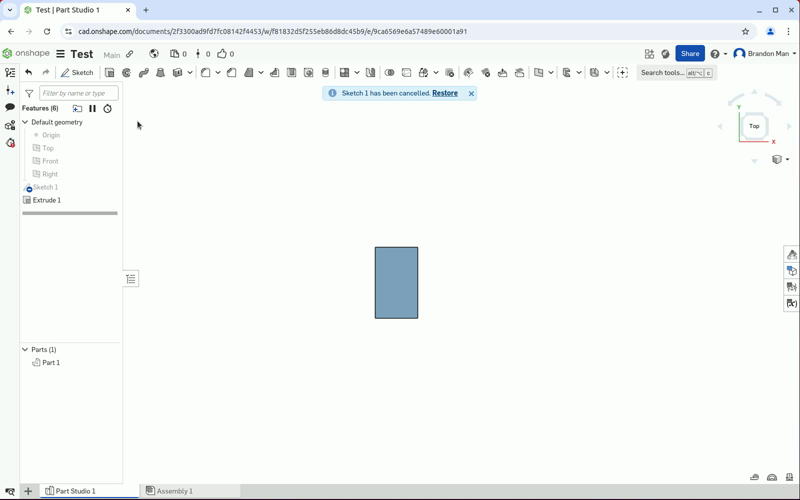
key(shift+h)
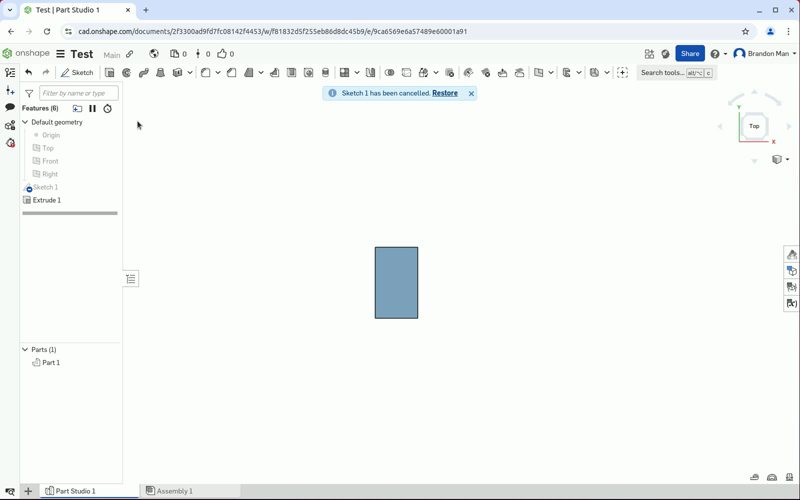
key(shift+h)
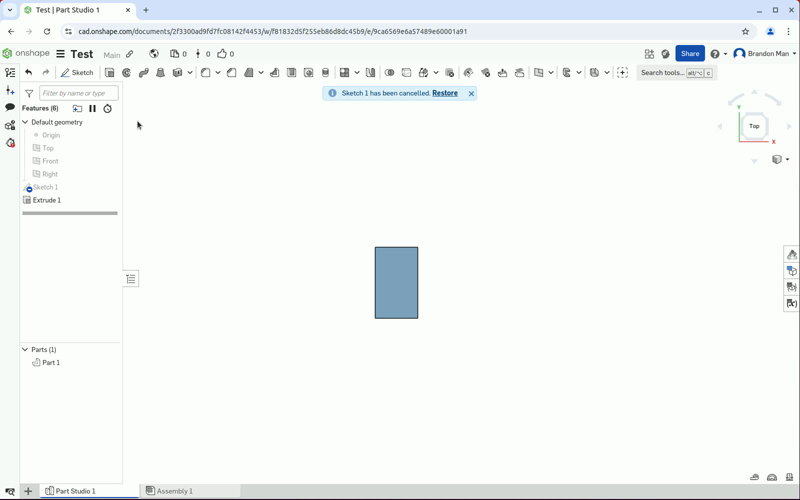
mouse_move(73, 189)
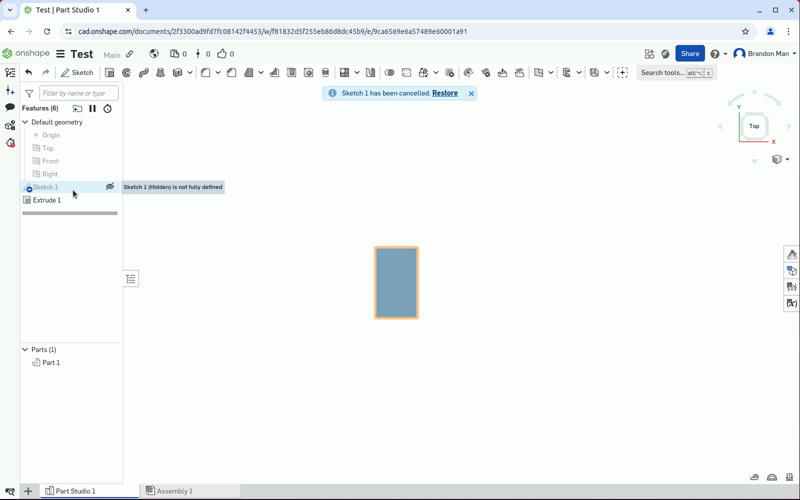
click(73, 189)
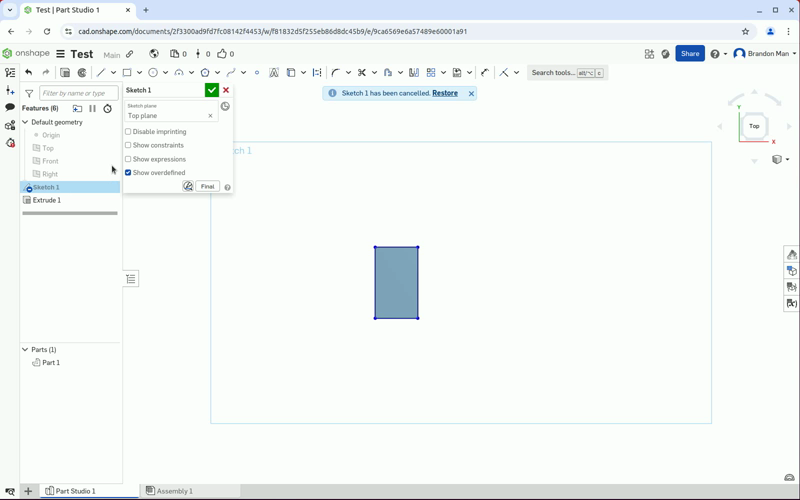
mouse_move(229, 92)
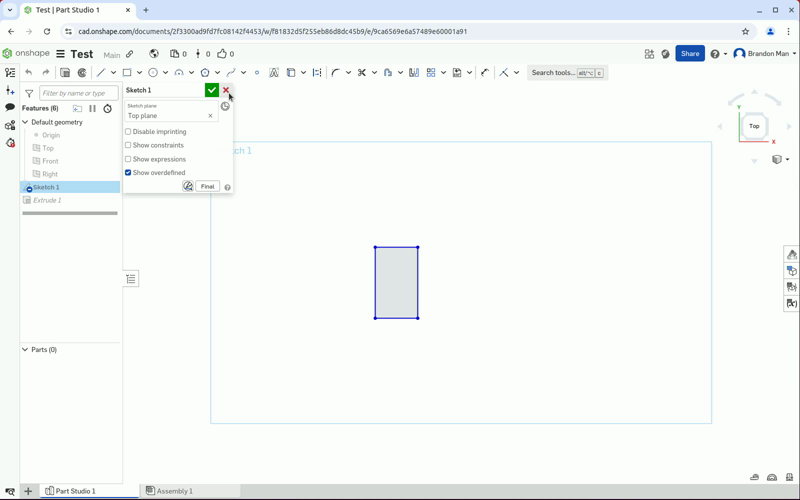
click(229, 92)
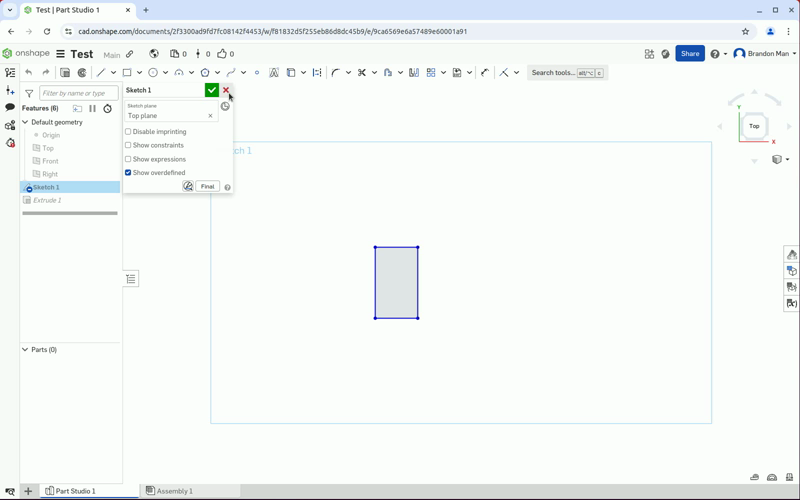
key(shift+s)
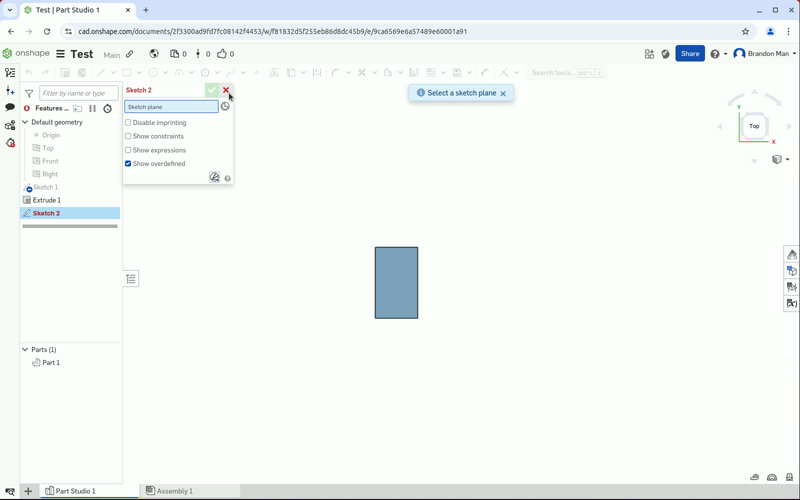
mouse_move(73, 150)
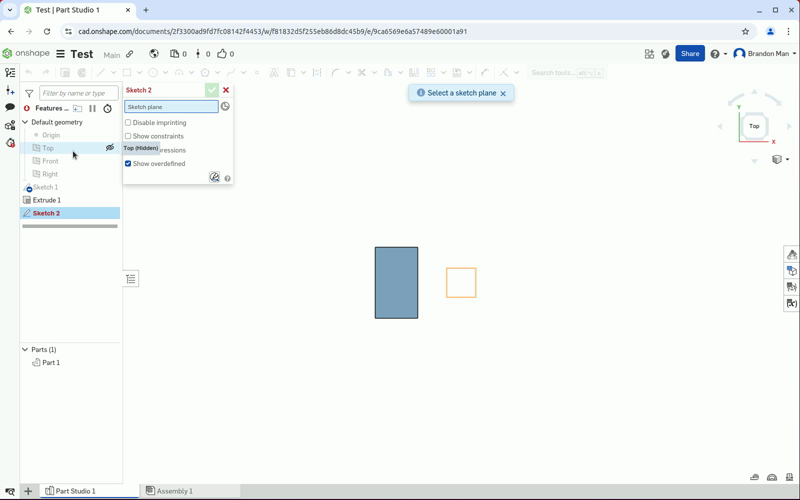
click(73, 150)
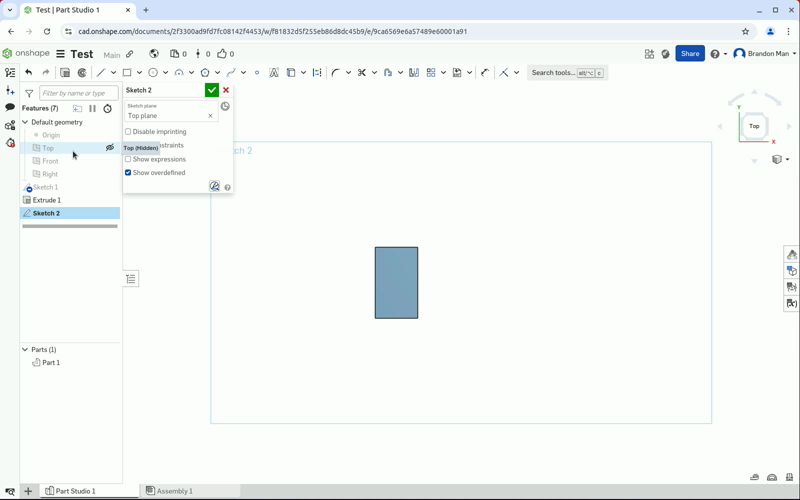
mouse_move(73, 352)
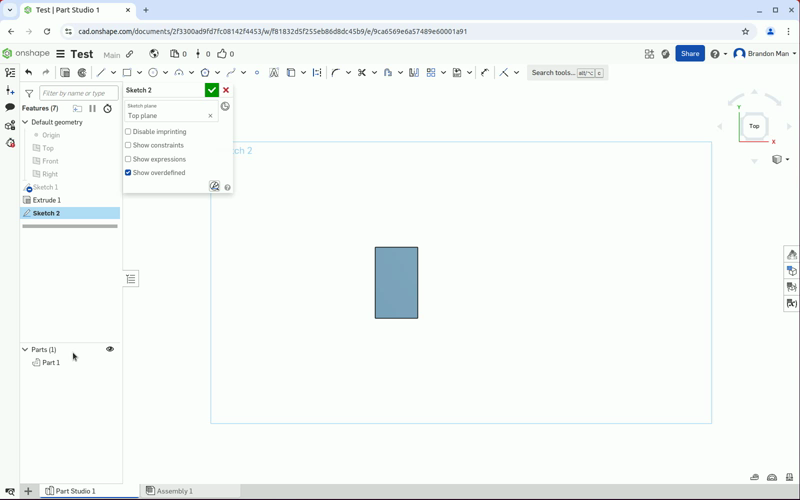
key(y)
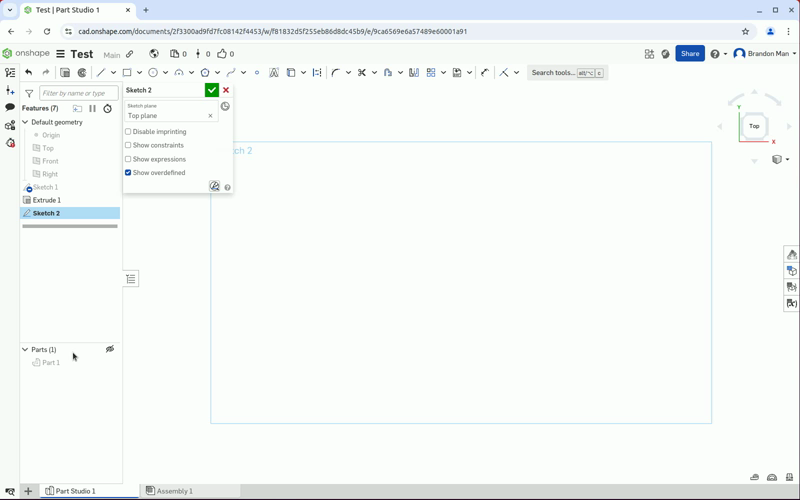
key(l)
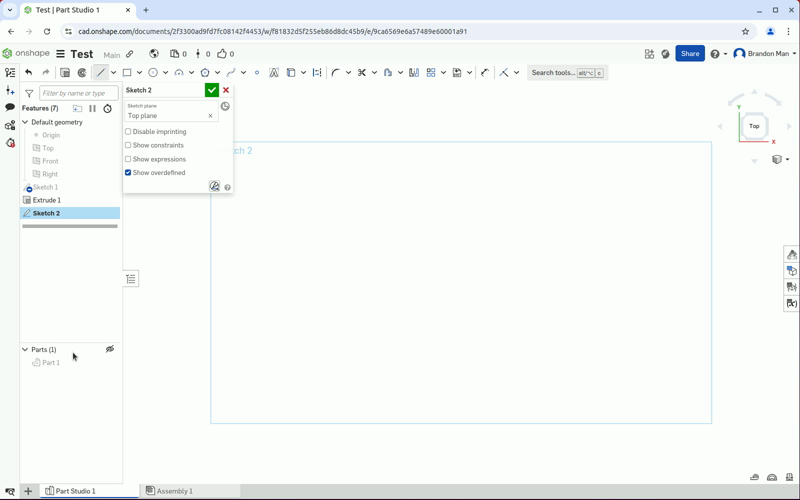
key_down(shift)
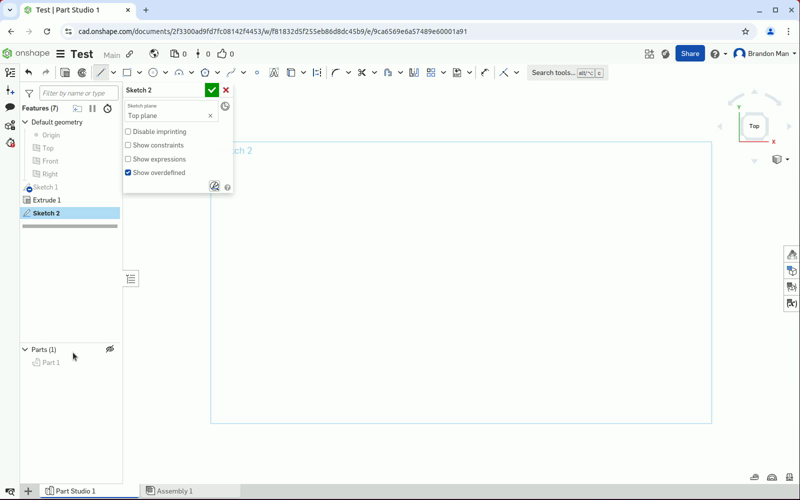
mouse_move(504, 318)
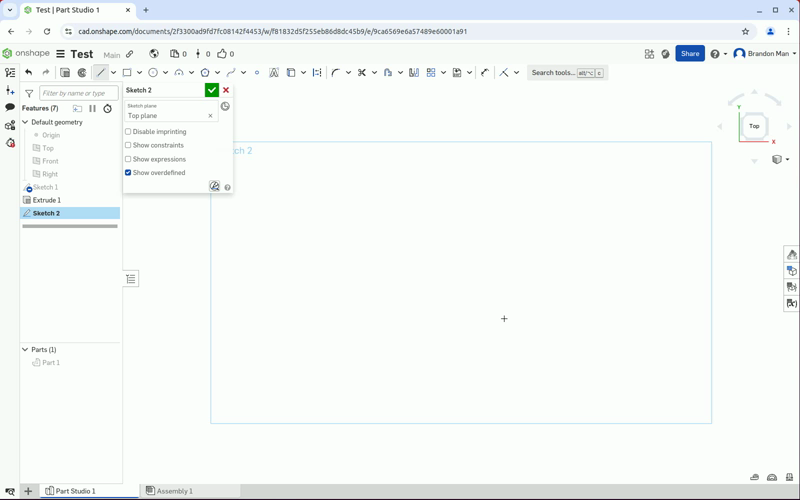
click(504, 318)
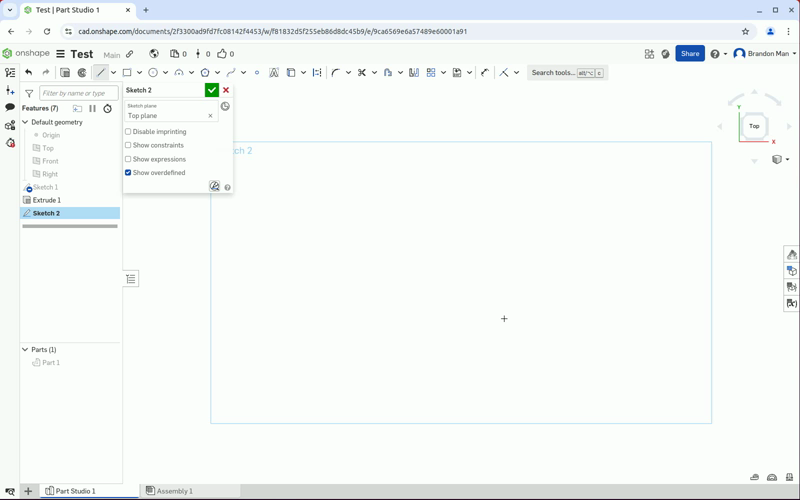
key_up(shift)
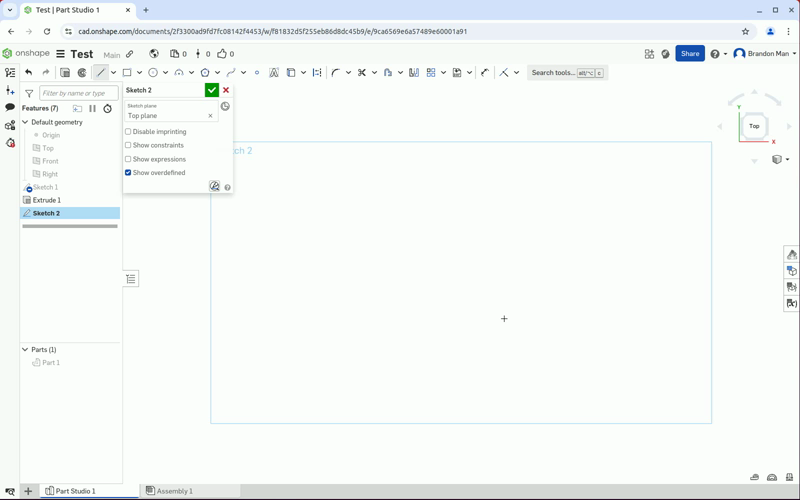
key_down(shift)
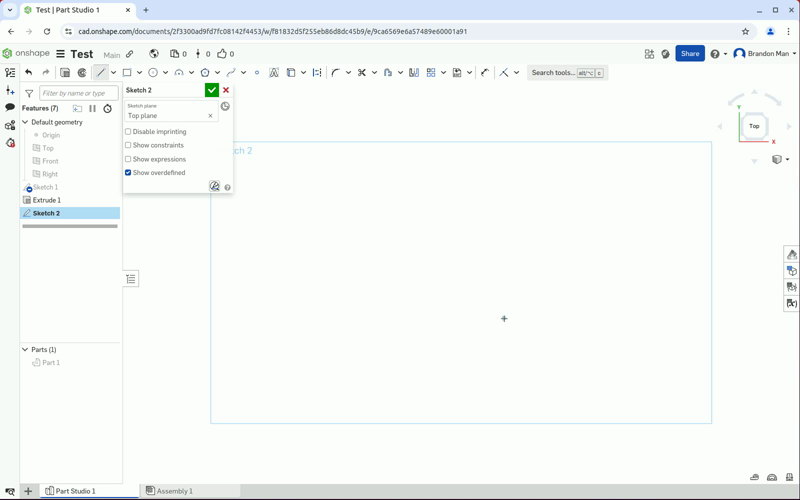
mouse_move(534, 318)
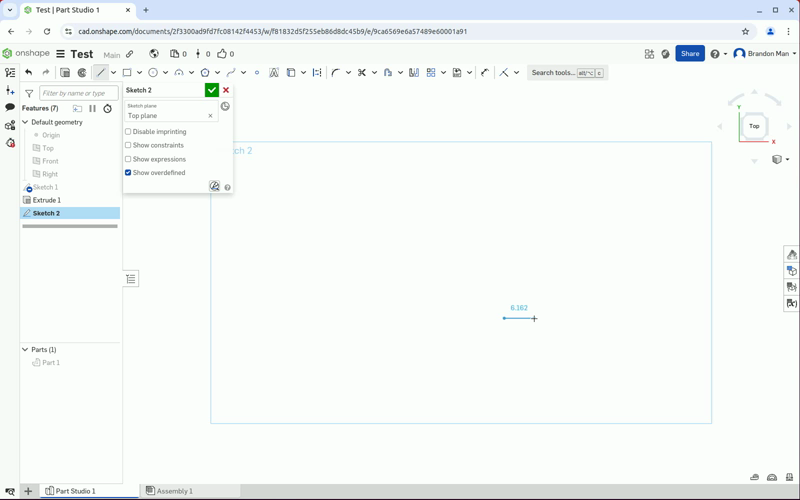
mouse_move(546, 318)
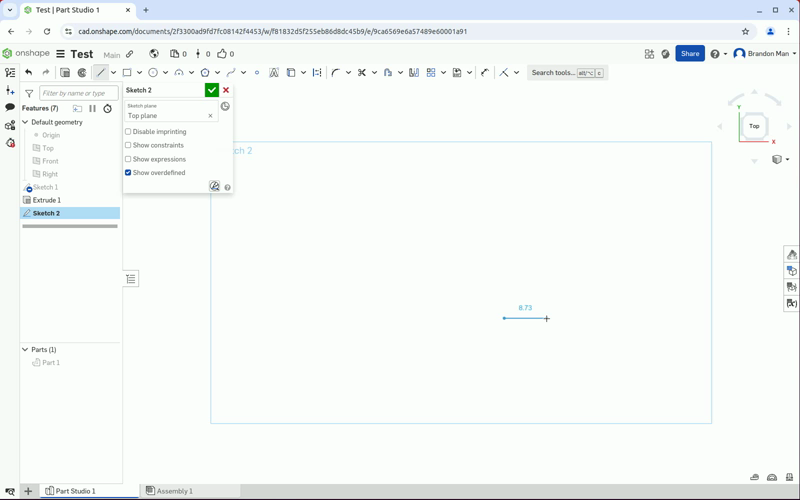
click(546, 318)
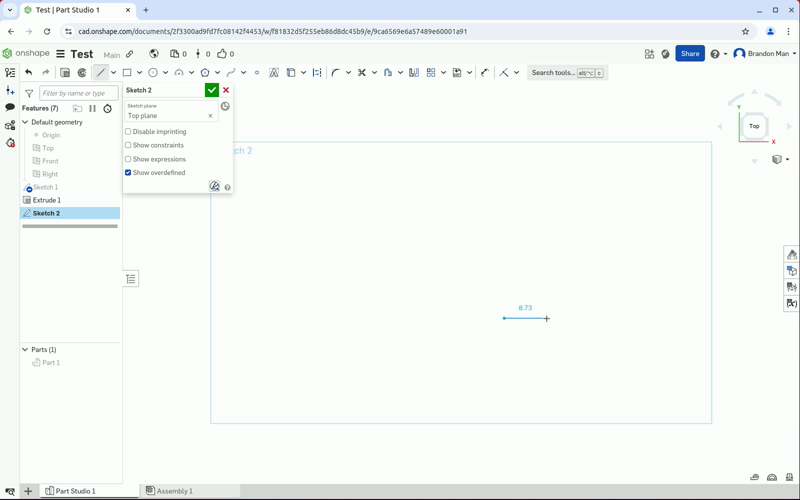
key_up(shift)
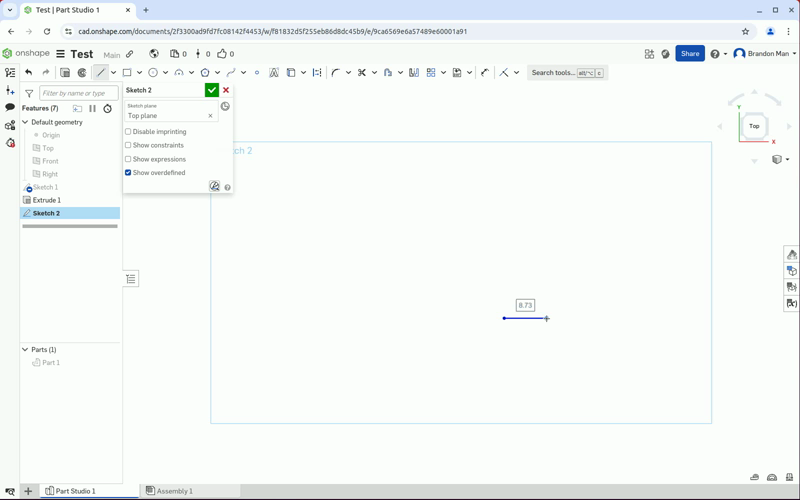
key_down(shift)
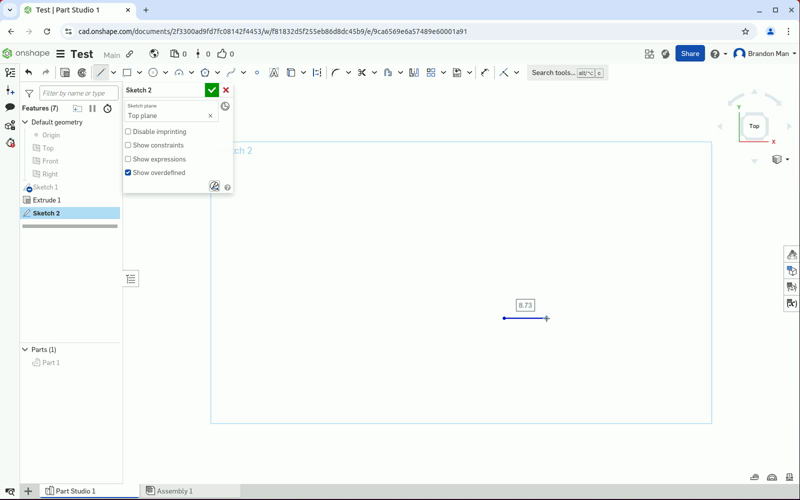
mouse_move(546, 247)
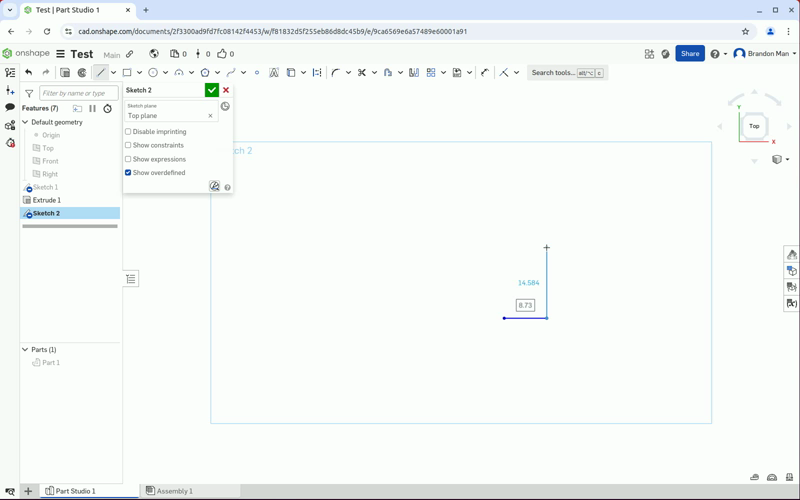
click(546, 247)
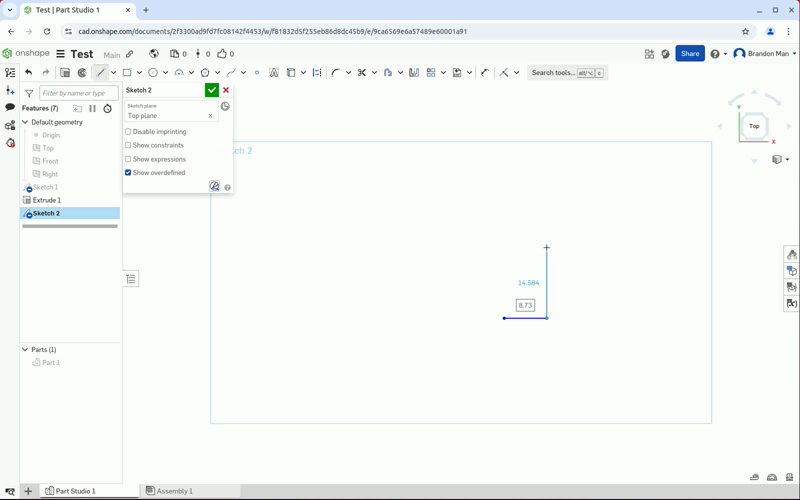
key_up(shift)
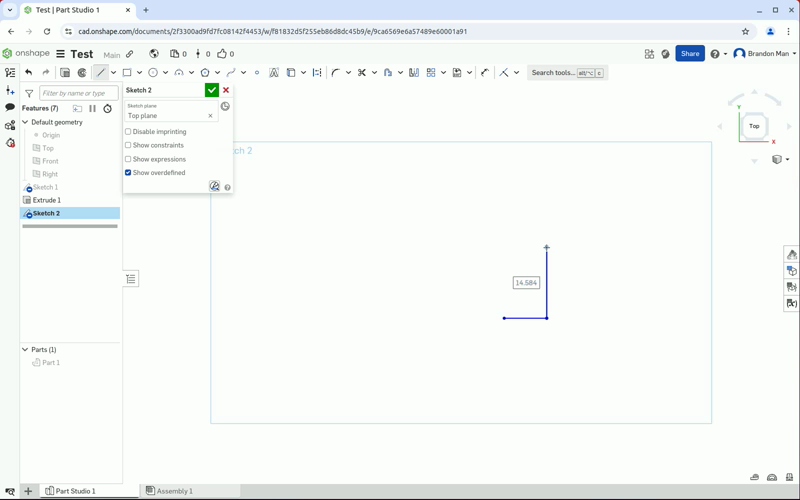
key_down(shift)
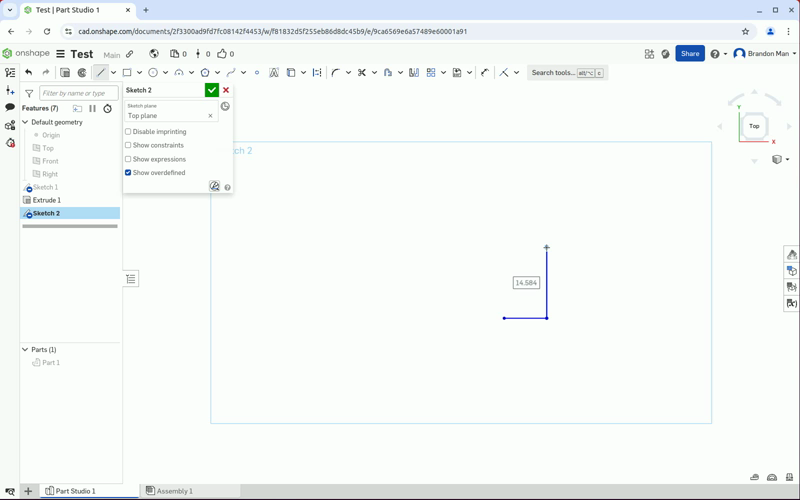
mouse_move(576, 247)
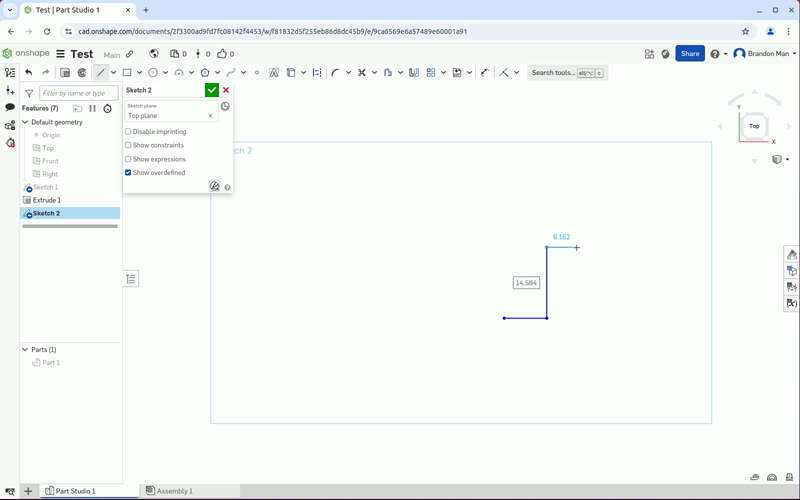
mouse_move(504, 247)
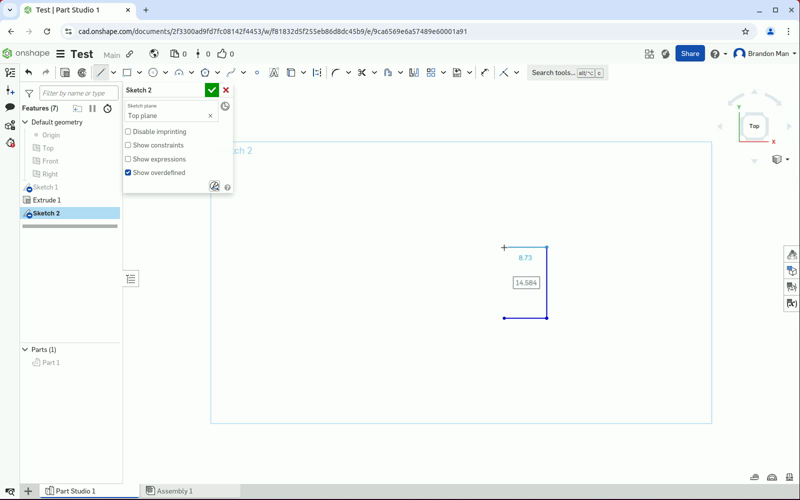
click(504, 247)
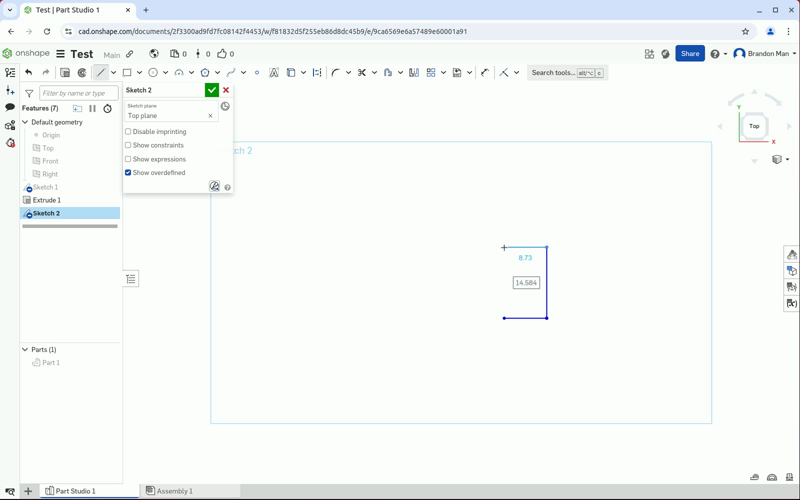
key_up(shift)
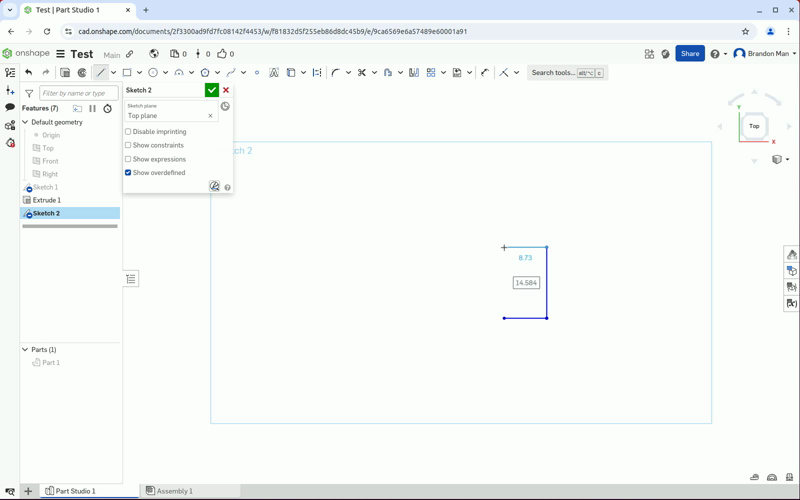
key_down(shift)
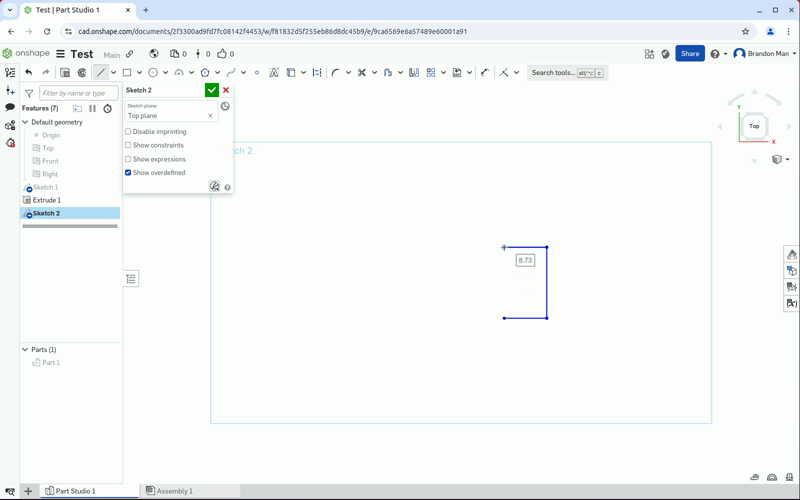
mouse_move(504, 318)
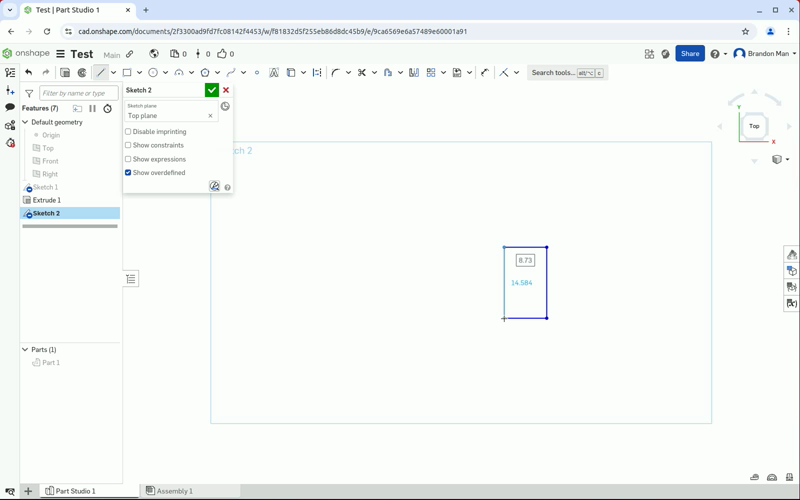
key_up(shift)
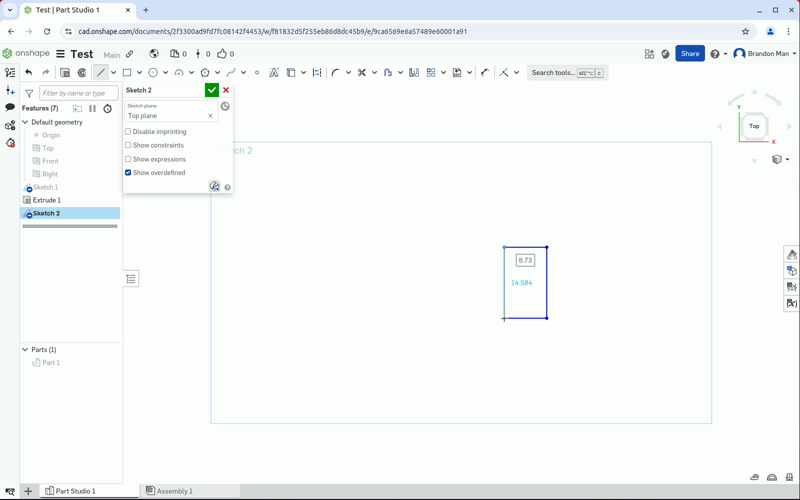
click(504, 318)
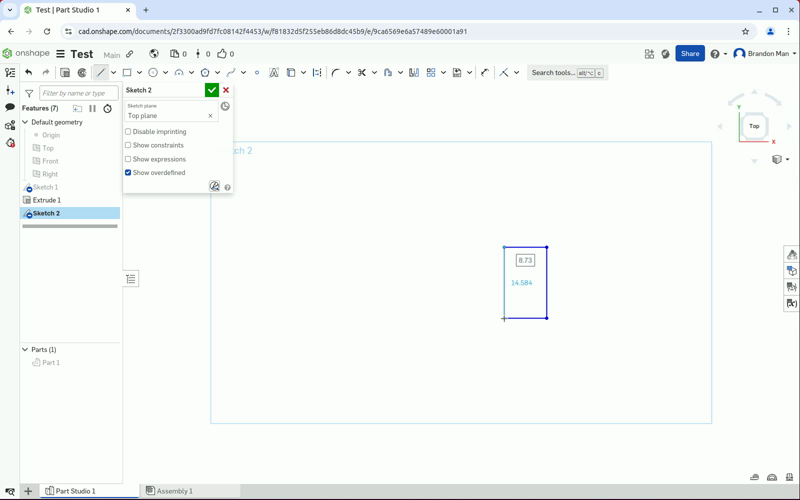
key(esc)
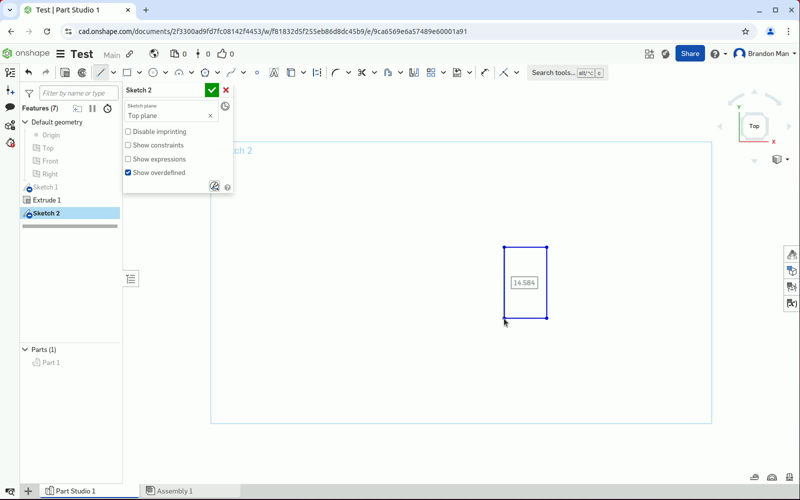
mouse_move(531, 304)
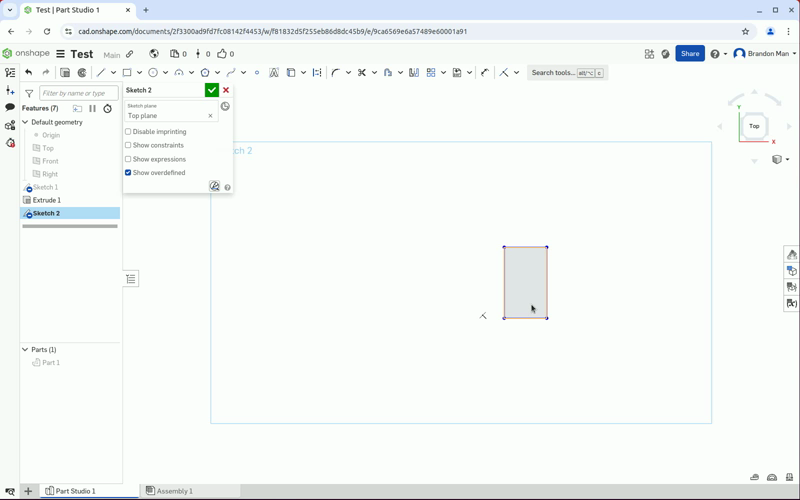
click(531, 304)
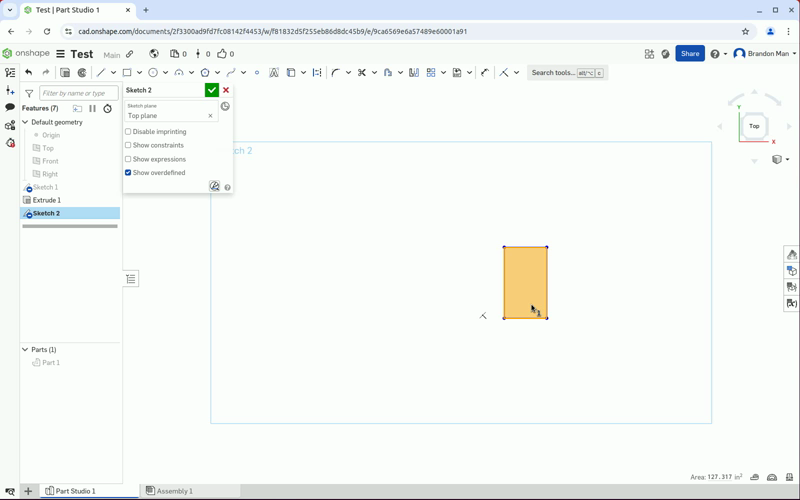
mouse_move(73, 352)
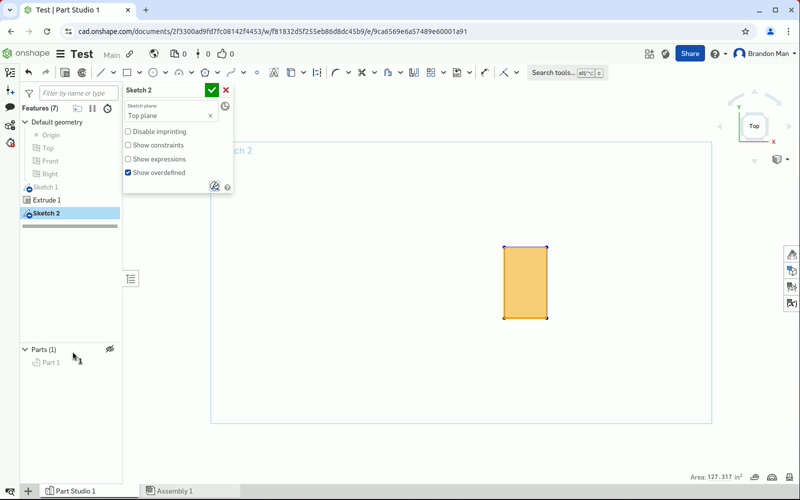
key(shift+y)
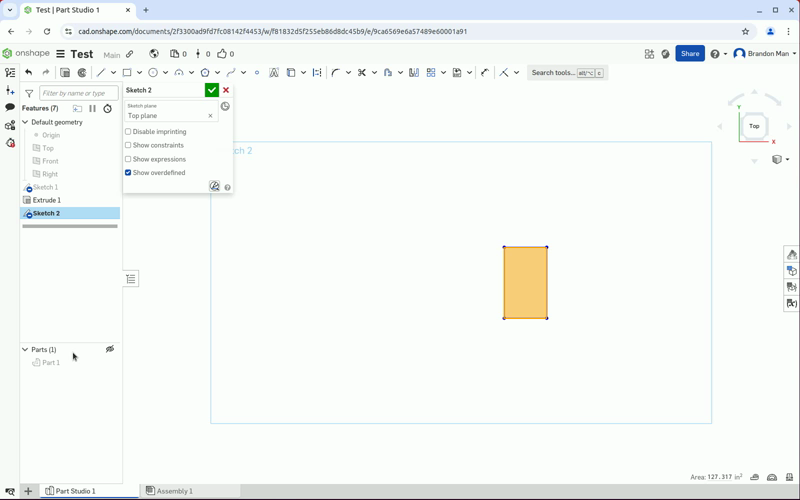
key(shift+e)
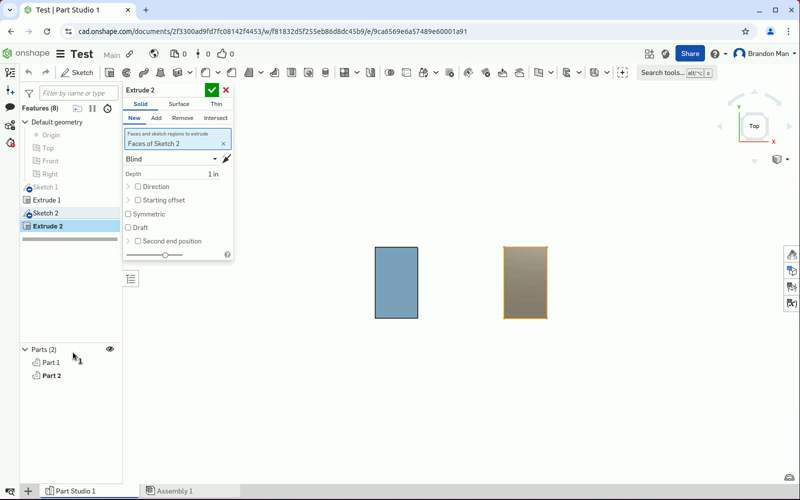
mouse_move(143, 106)
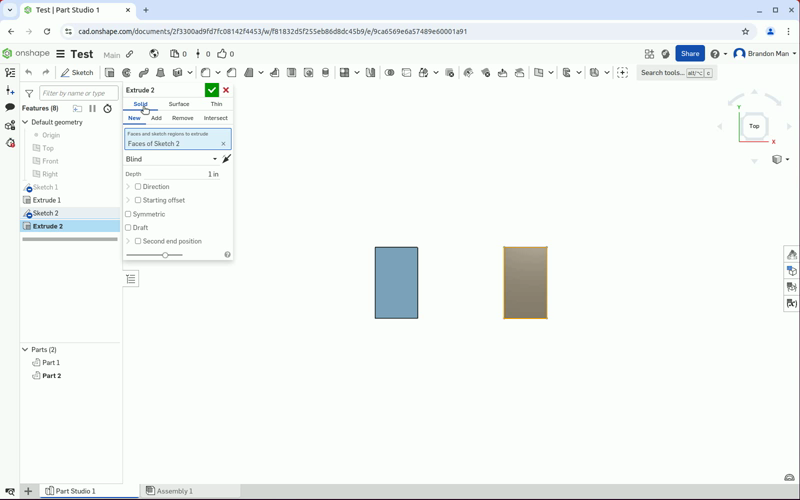
click(143, 106)
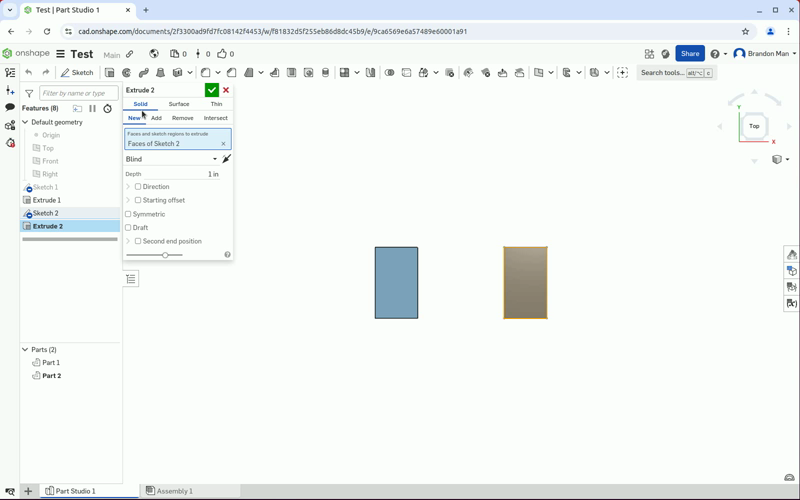
mouse_move(137, 120)
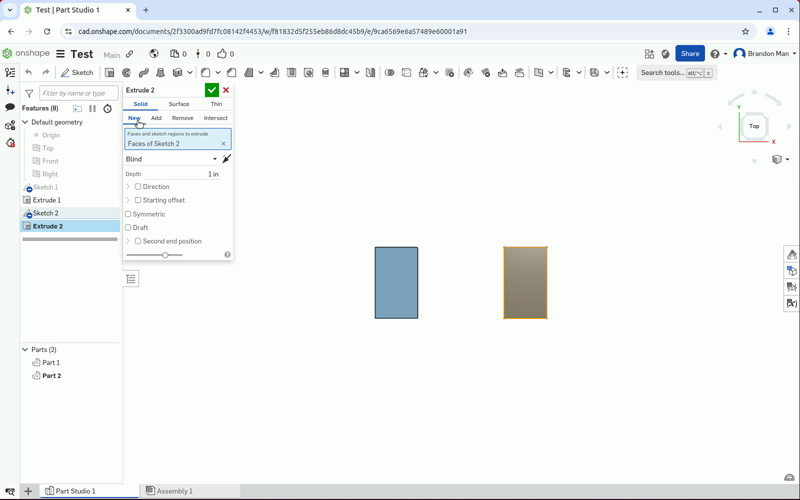
click(137, 120)
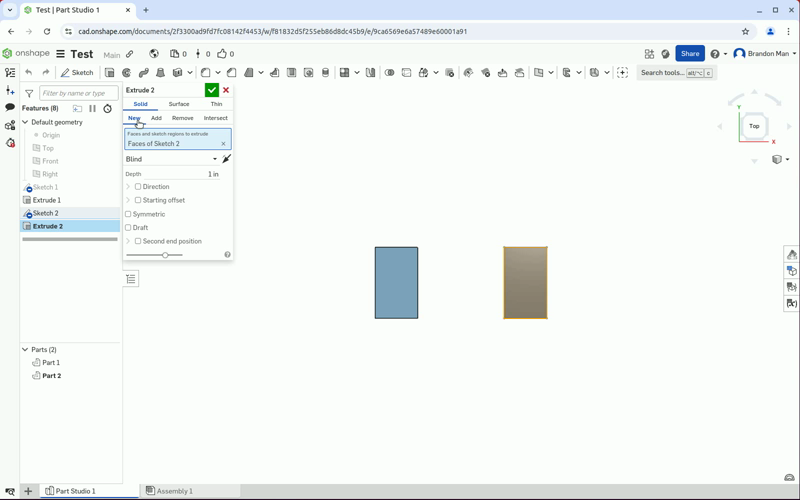
key(tab, 4)
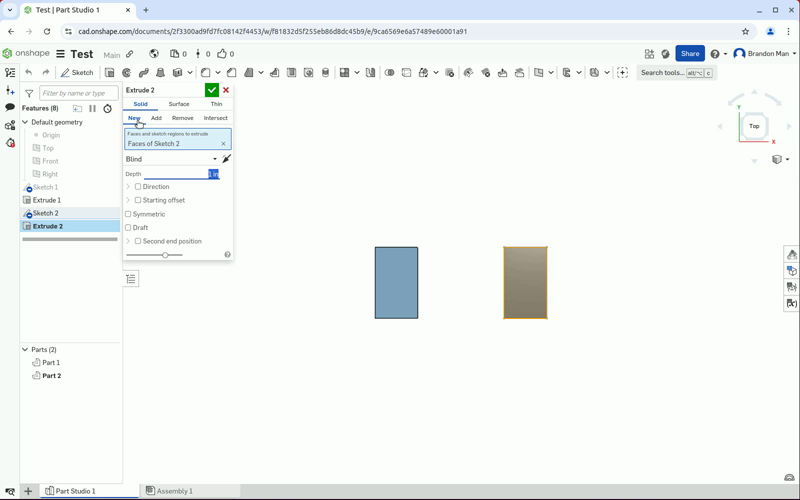
text(11.554)
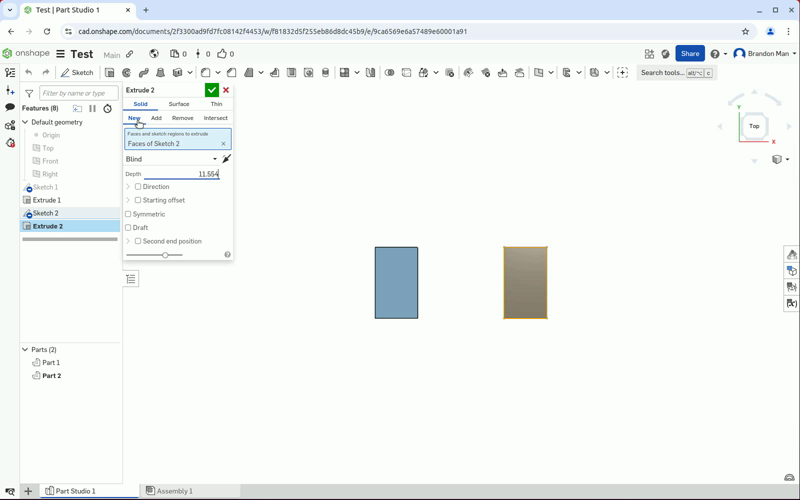
key(enter)
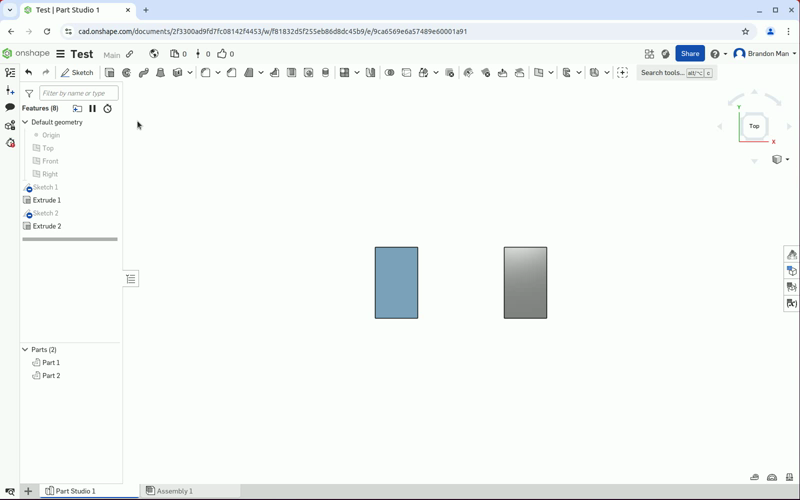
key(shift+h)
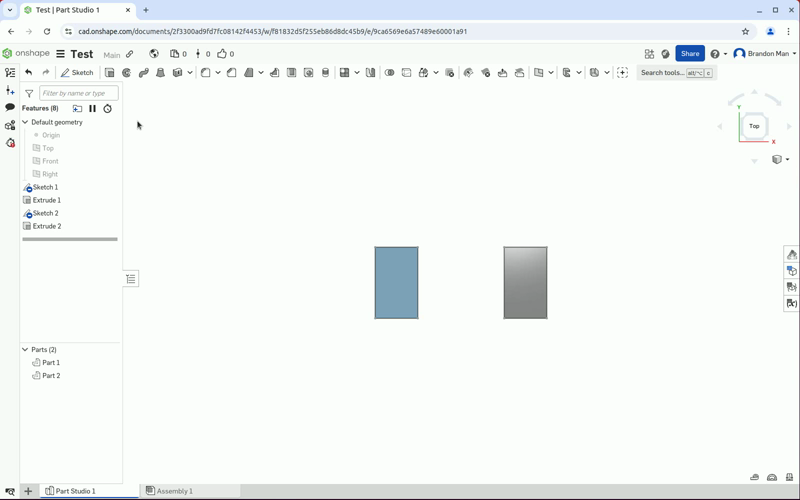
key(shift+h)
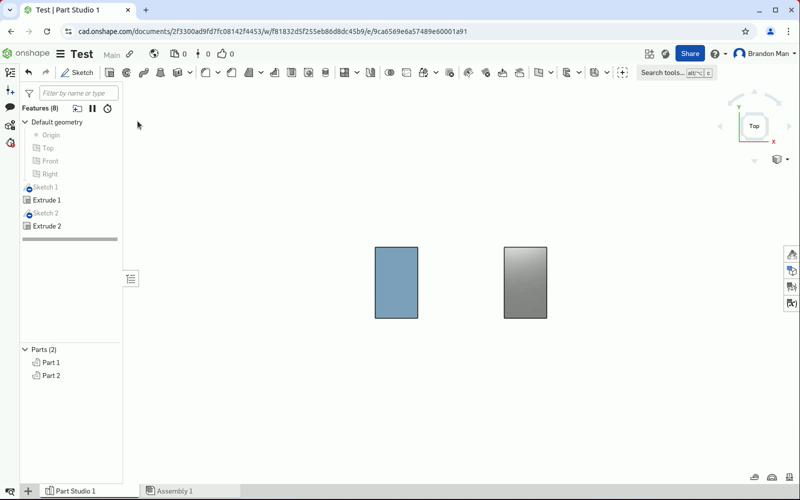
mouse_move(73, 189)
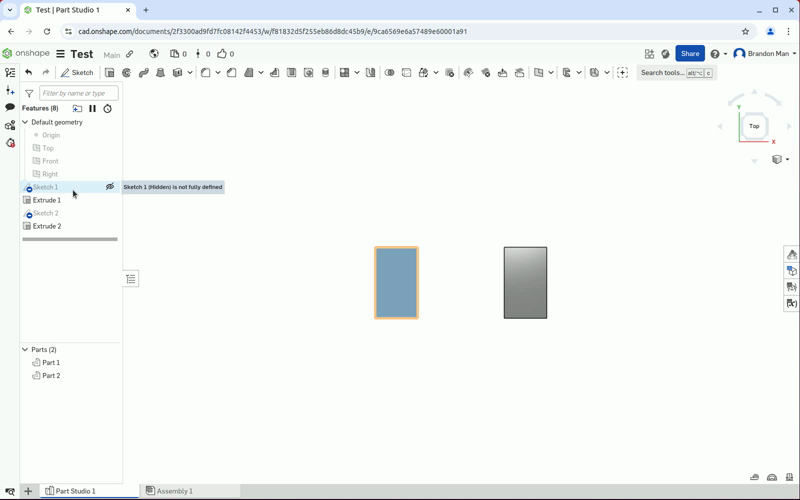
click(73, 189)
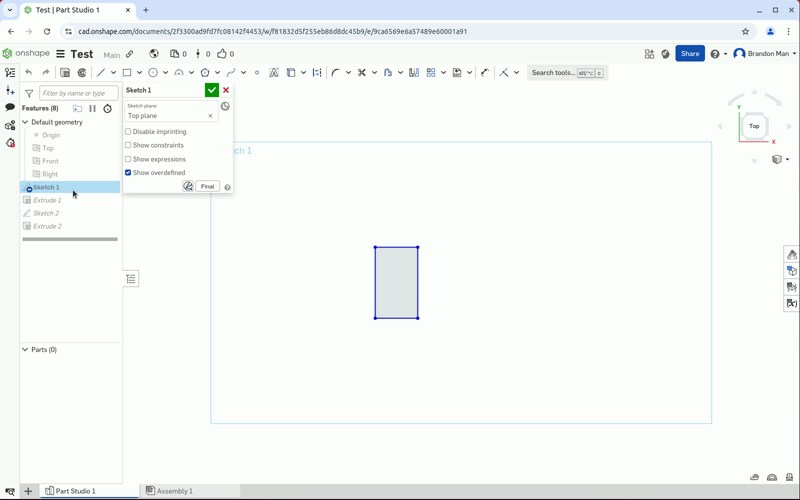
mouse_move(229, 92)
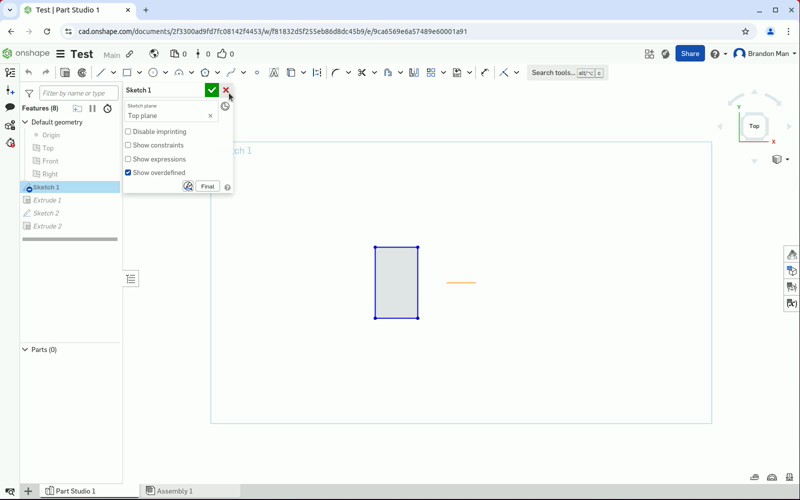
click(229, 92)
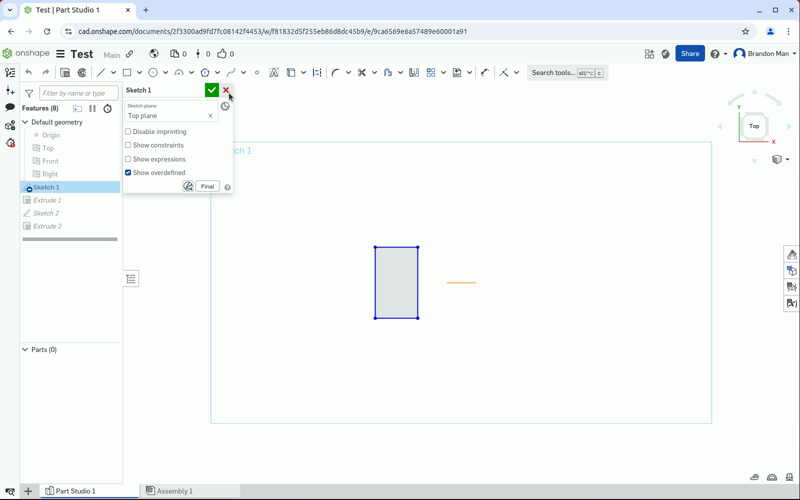
key(shift+s)
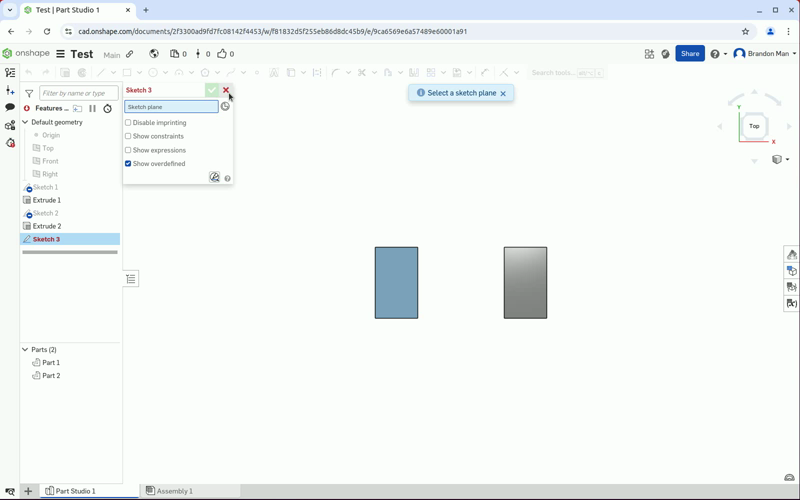
mouse_move(73, 150)
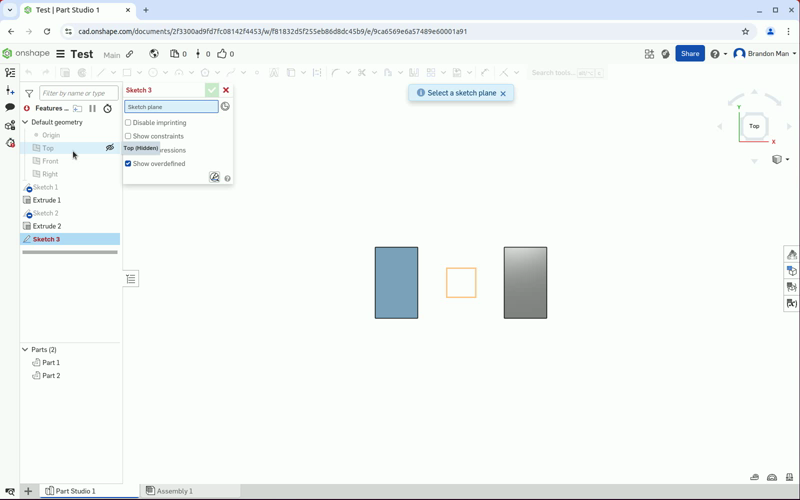
click(73, 150)
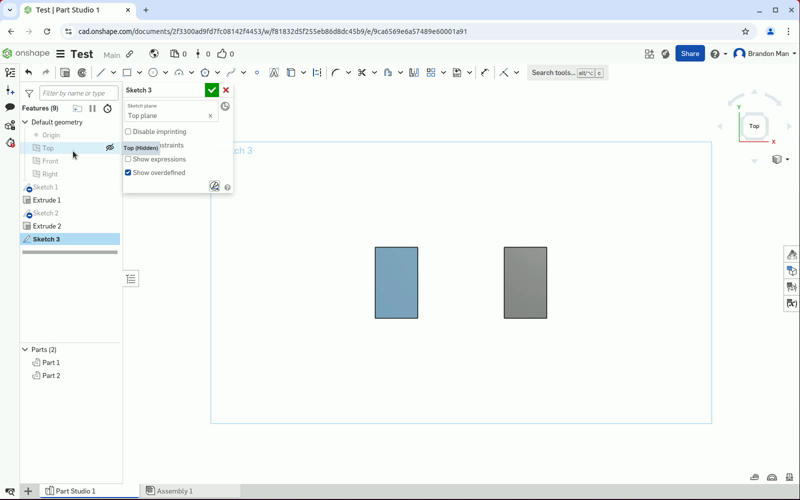
mouse_move(73, 352)
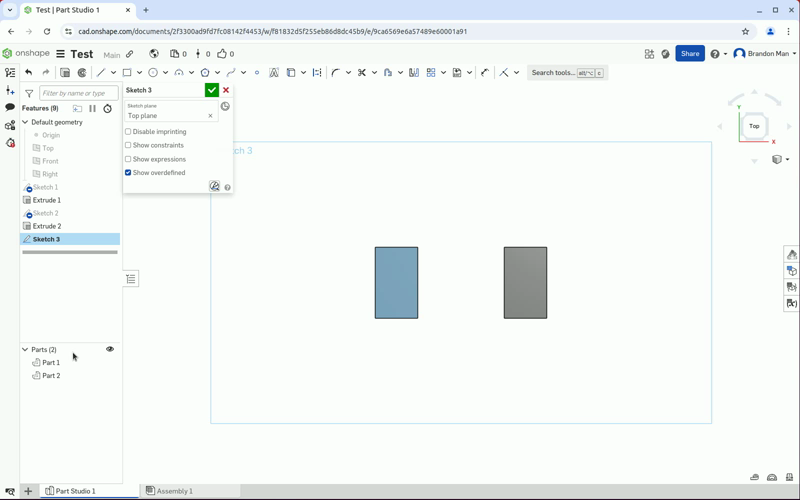
key(y)
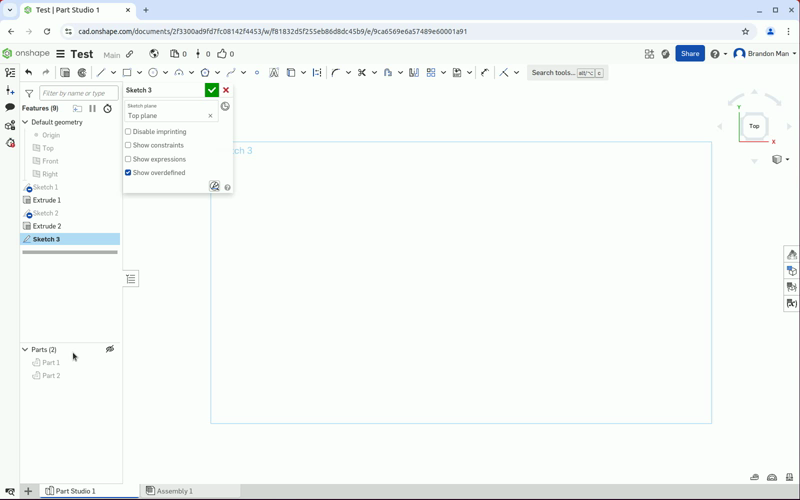
key(a)
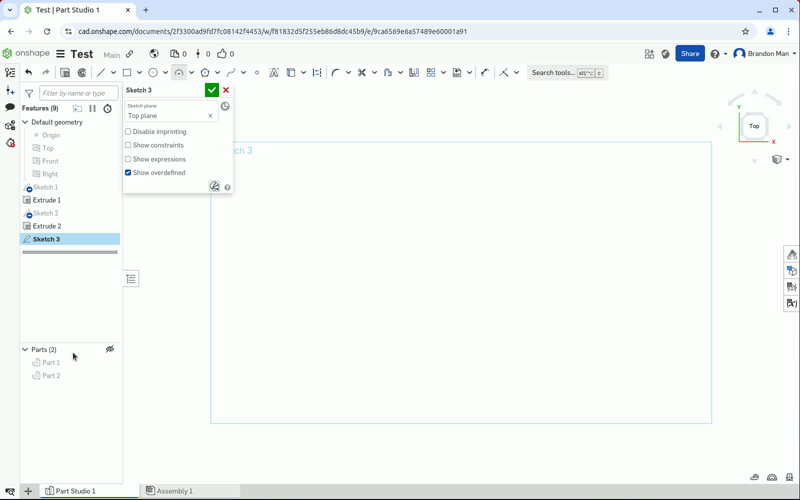
key_down(shift)
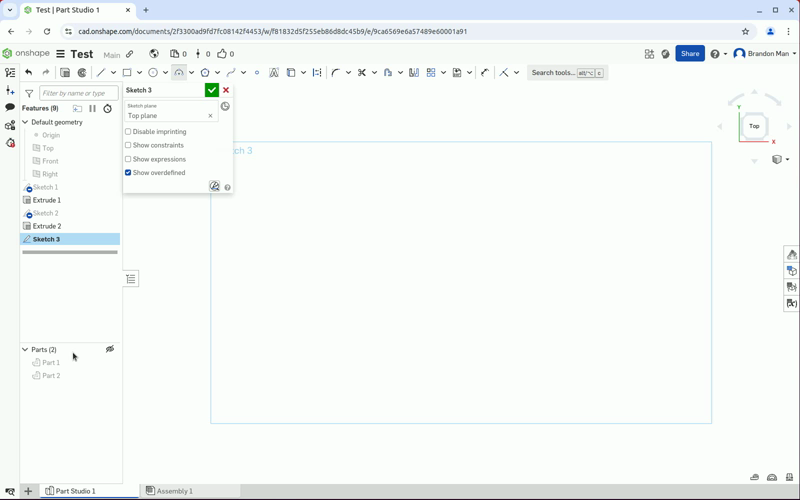
mouse_move(382, 348)
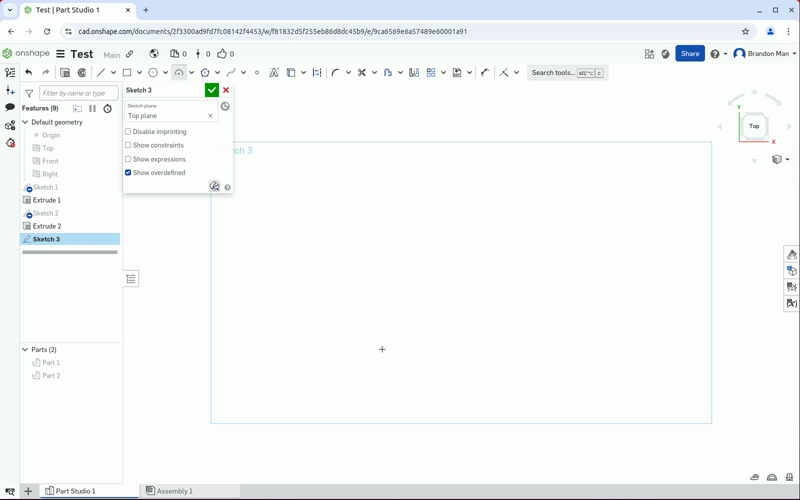
click(382, 348)
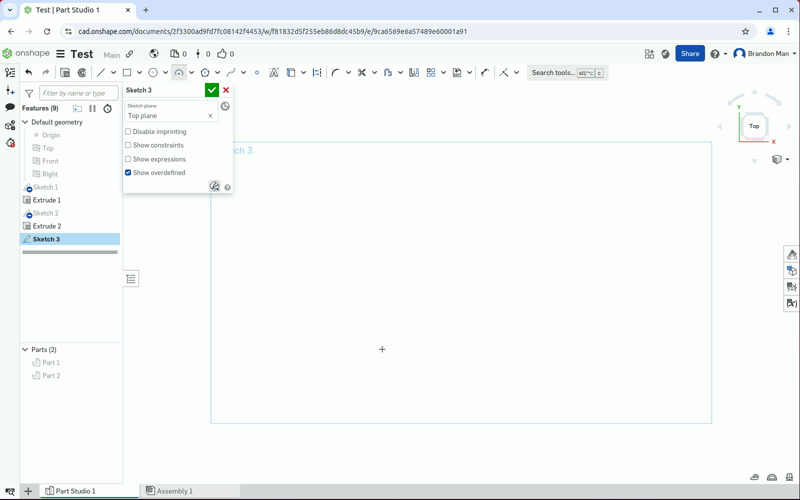
key_up(shift)
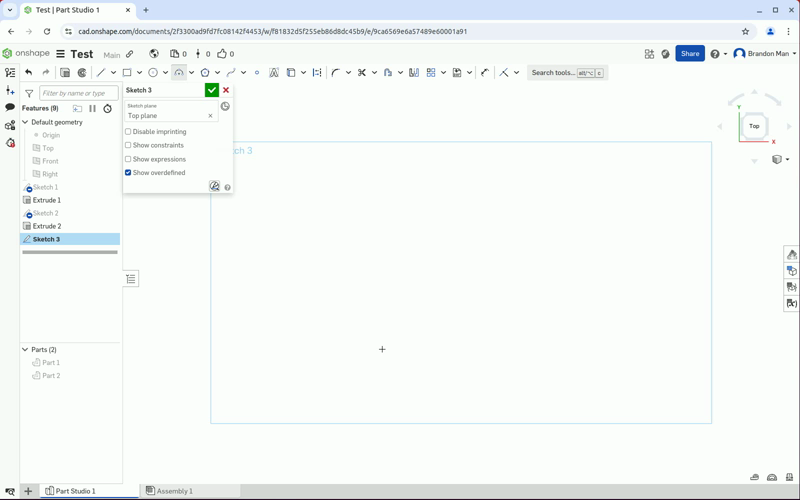
key_down(shift)
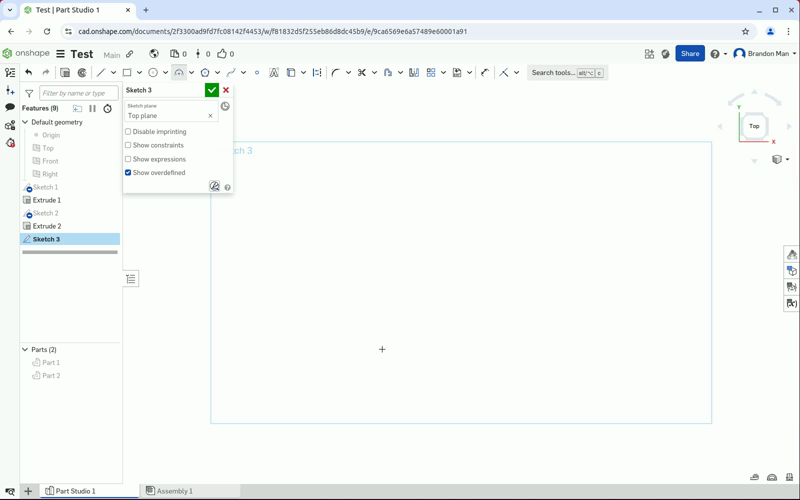
mouse_move(393, 360)
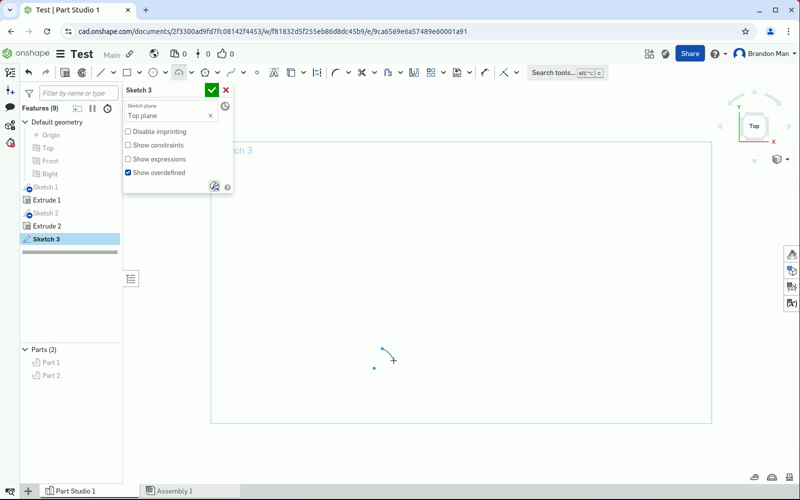
click(393, 360)
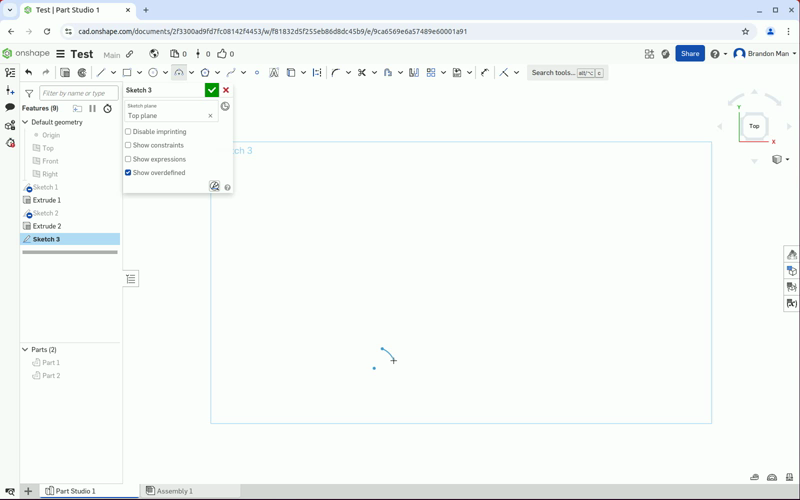
mouse_move(385, 356)
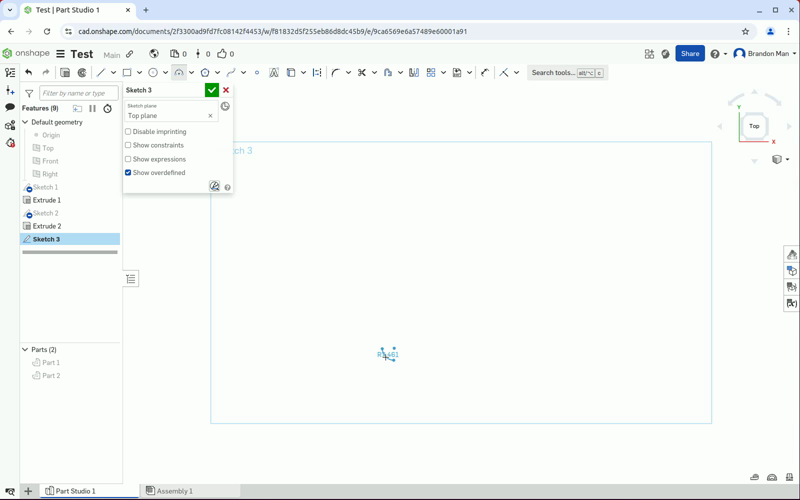
click(385, 356)
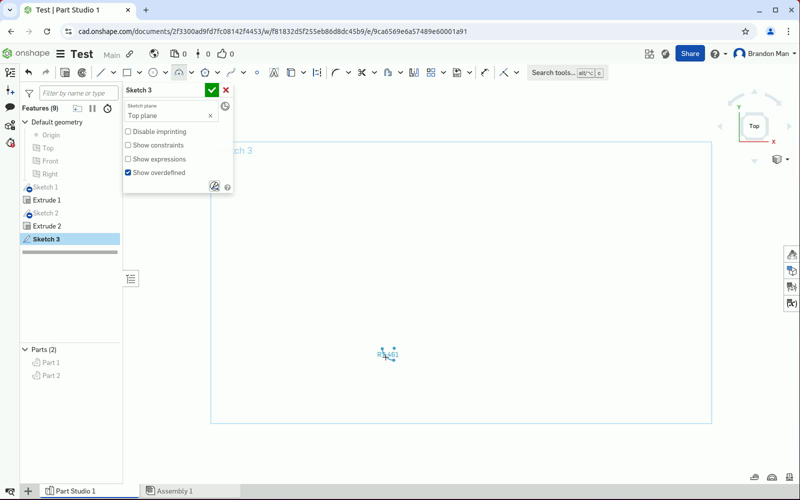
key_up(shift)
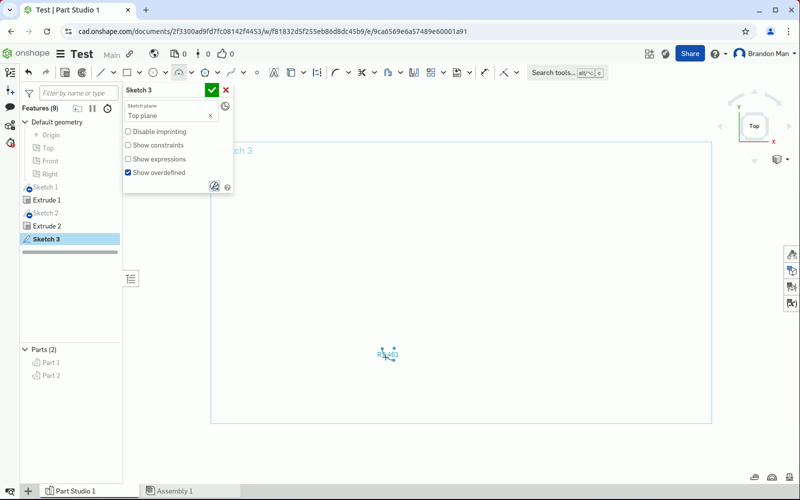
key(esc)
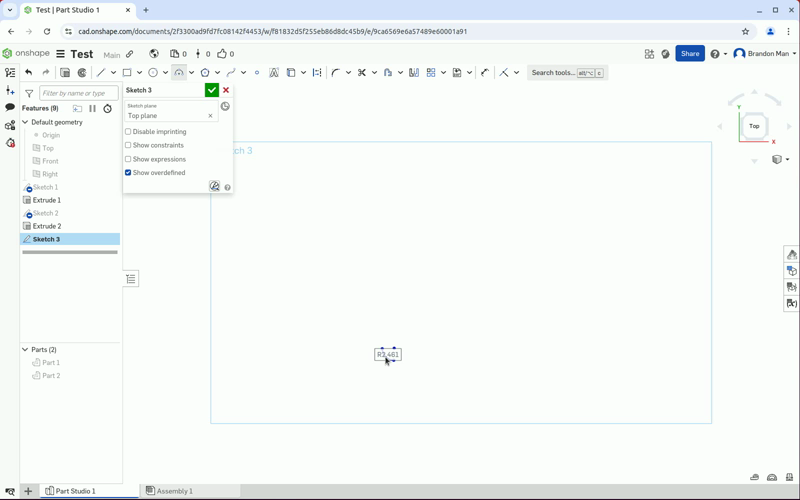
key(l)
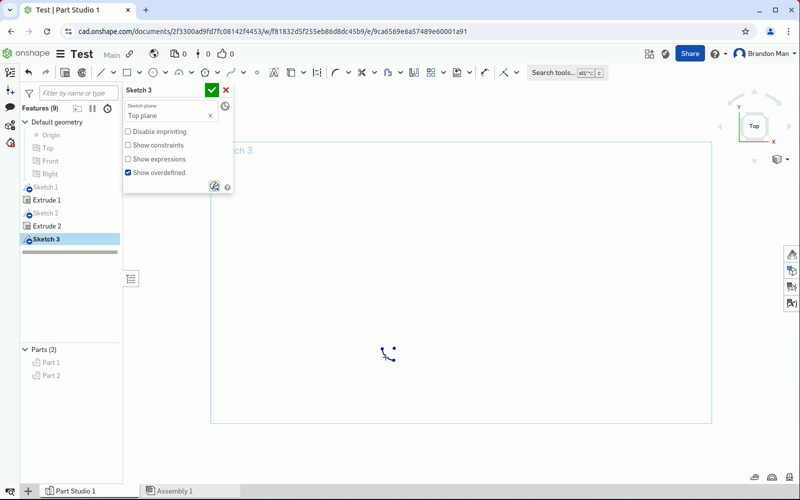
mouse_move(393, 360)
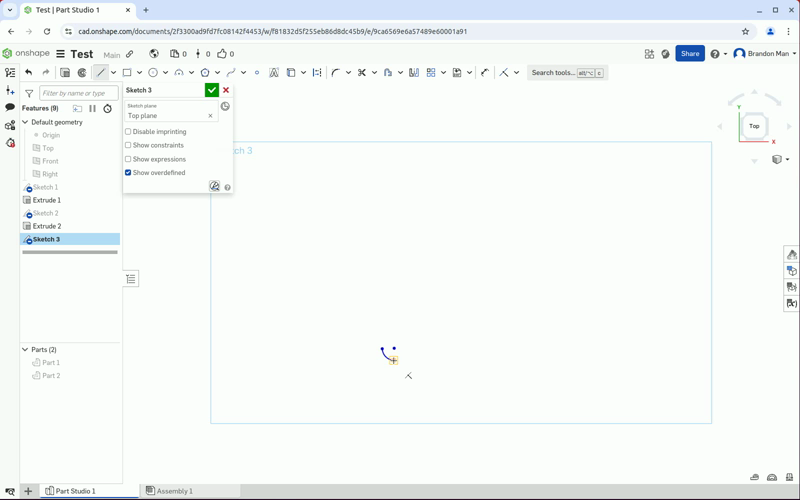
click(393, 360)
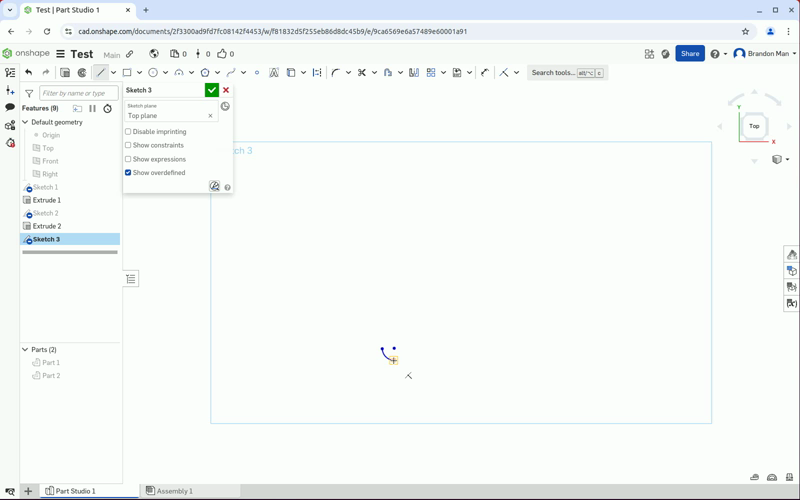
key_down(shift)
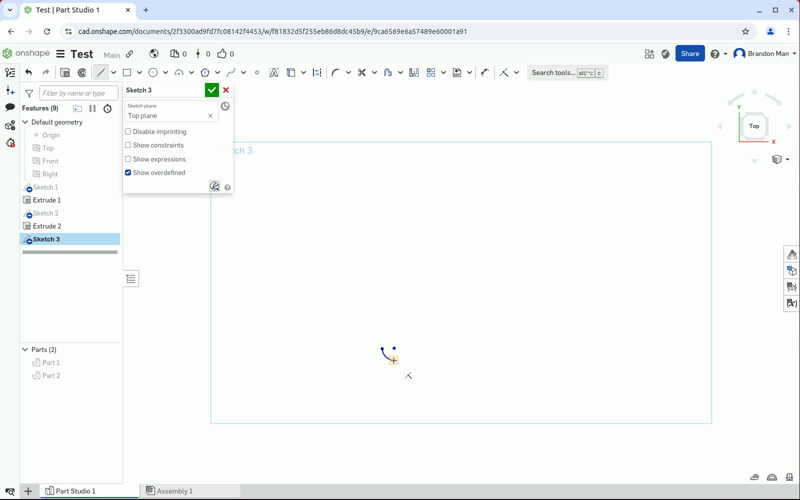
mouse_move(527, 360)
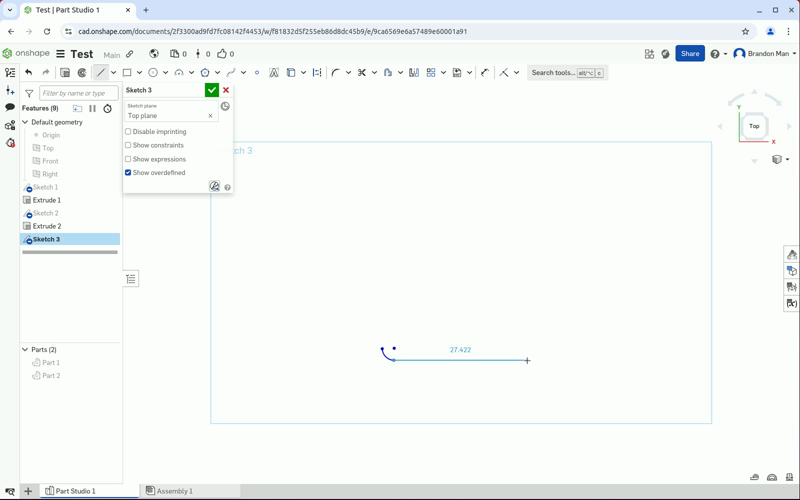
click(527, 360)
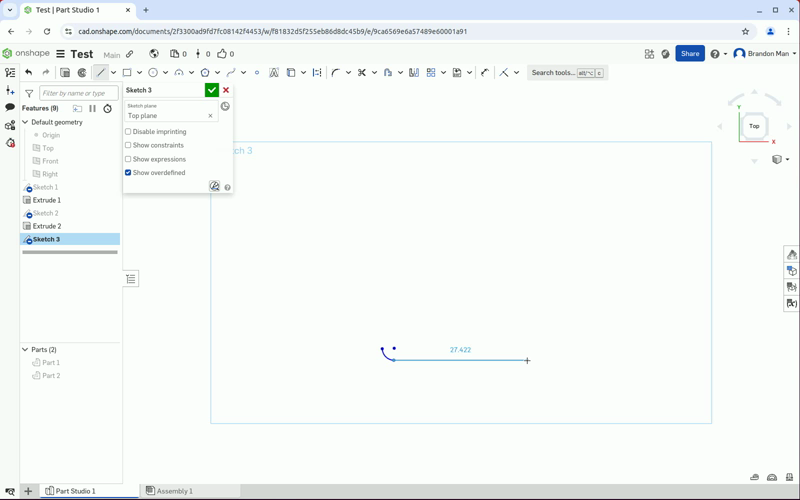
key_up(shift)
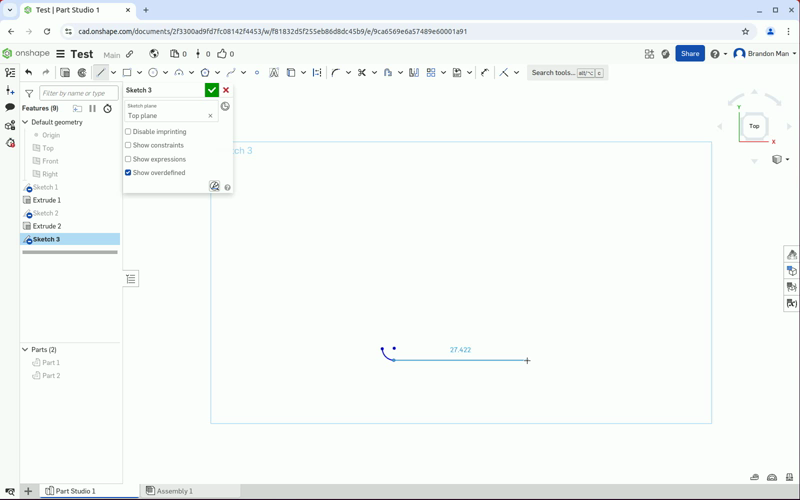
key(esc)
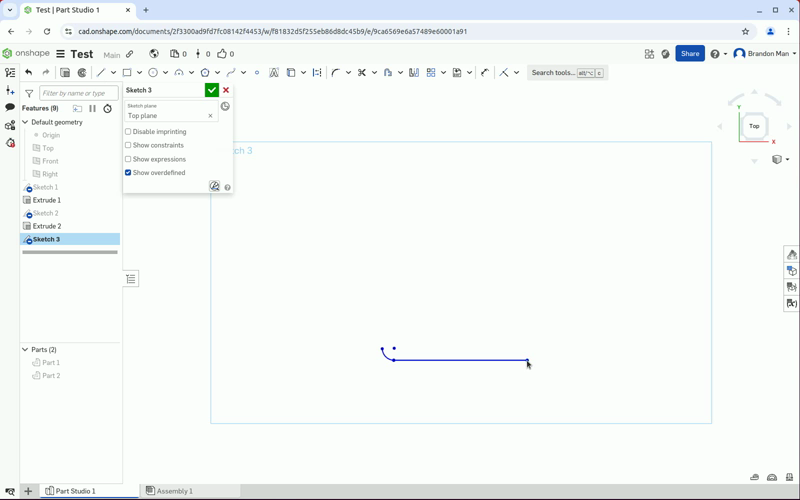
key(a)
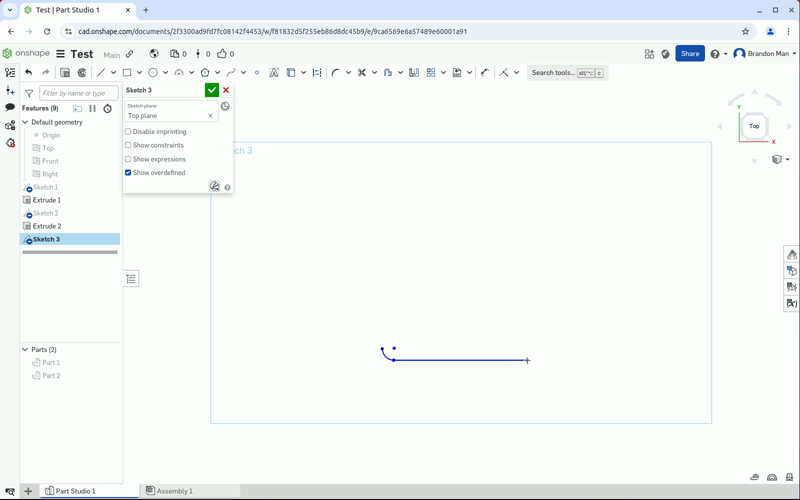
mouse_move(527, 360)
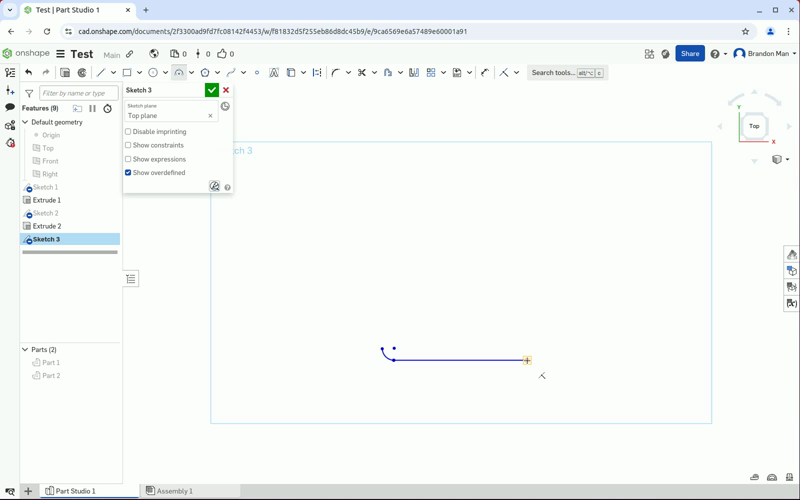
click(527, 360)
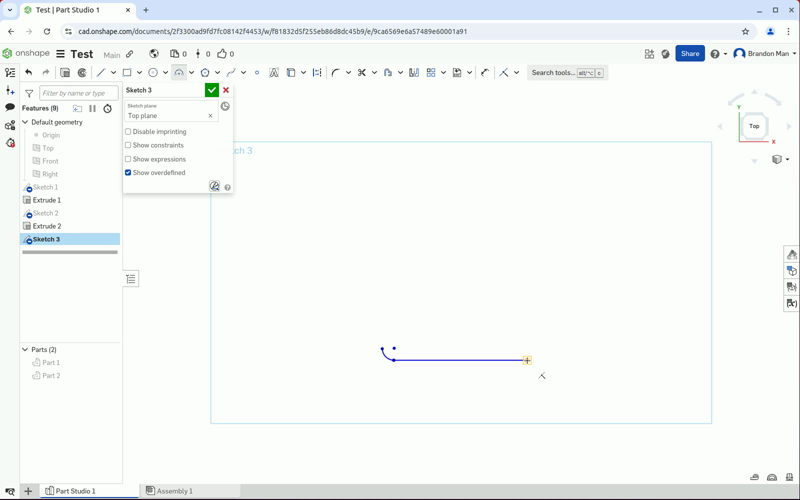
key_down(shift)
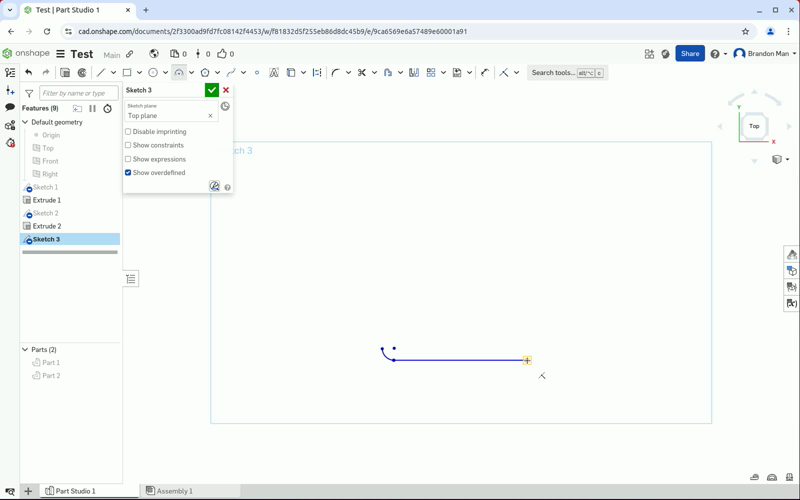
mouse_move(538, 348)
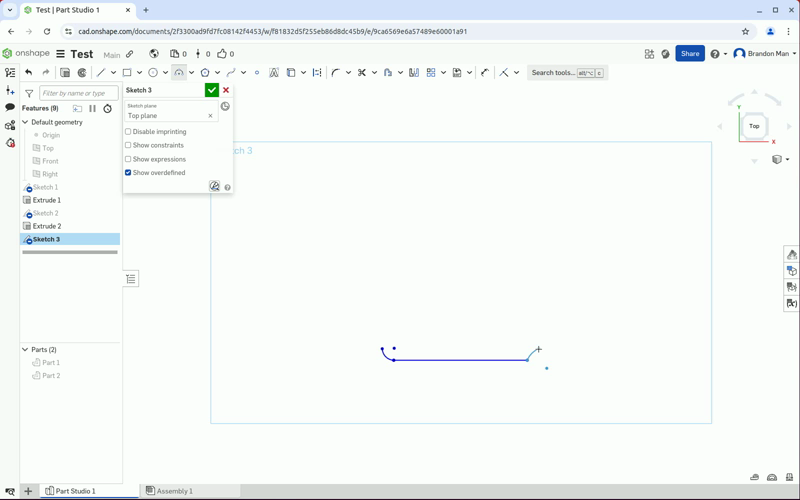
click(538, 348)
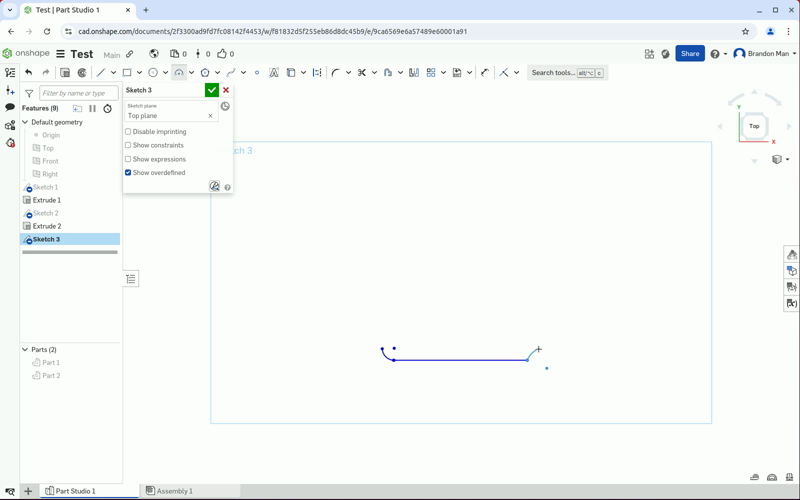
mouse_move(535, 356)
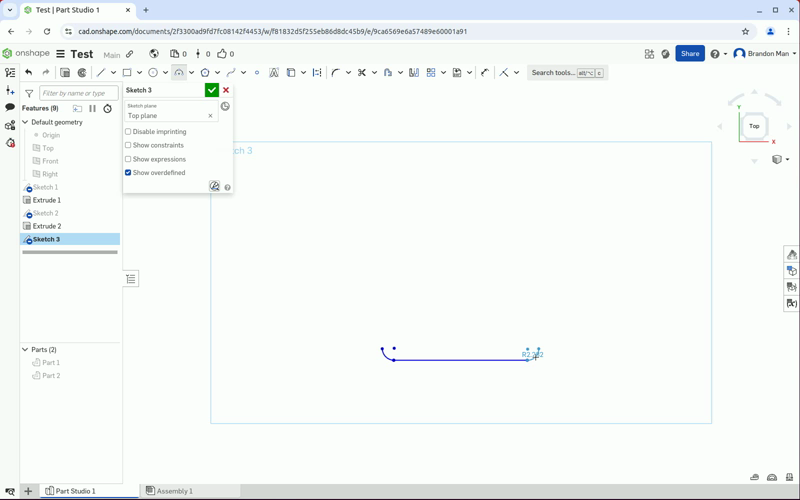
click(535, 356)
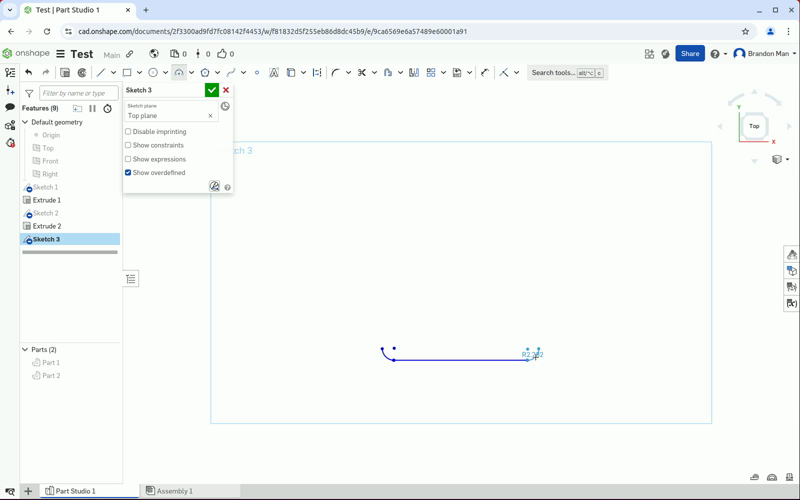
key_up(shift)
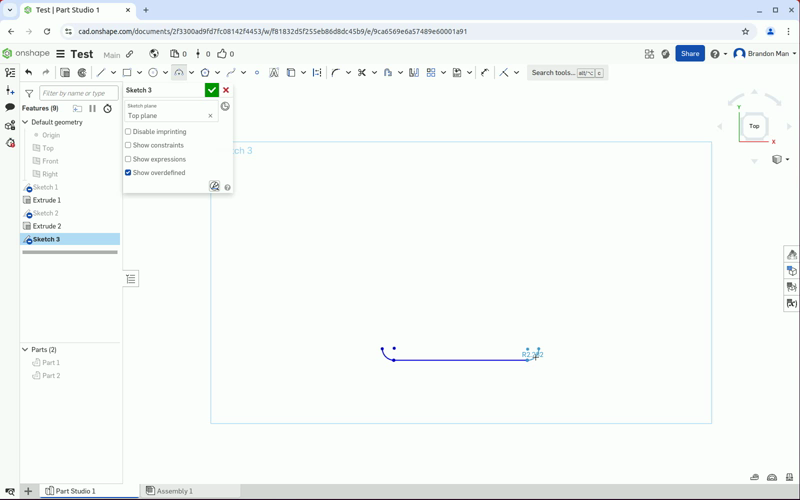
key(esc)
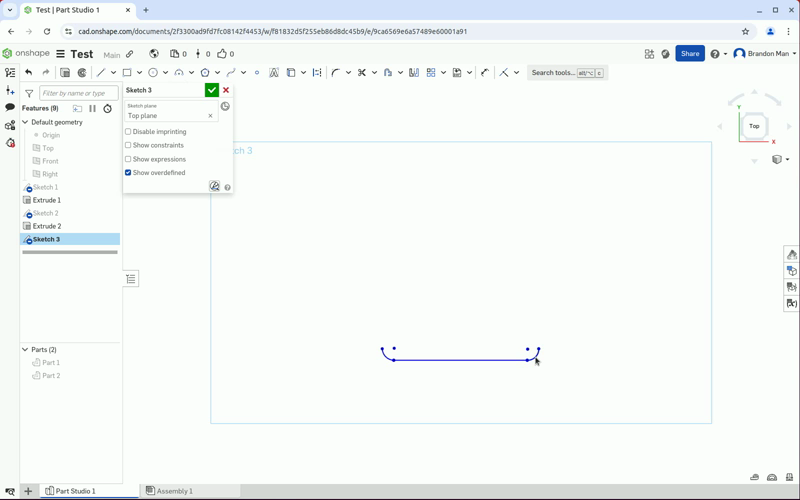
key(l)
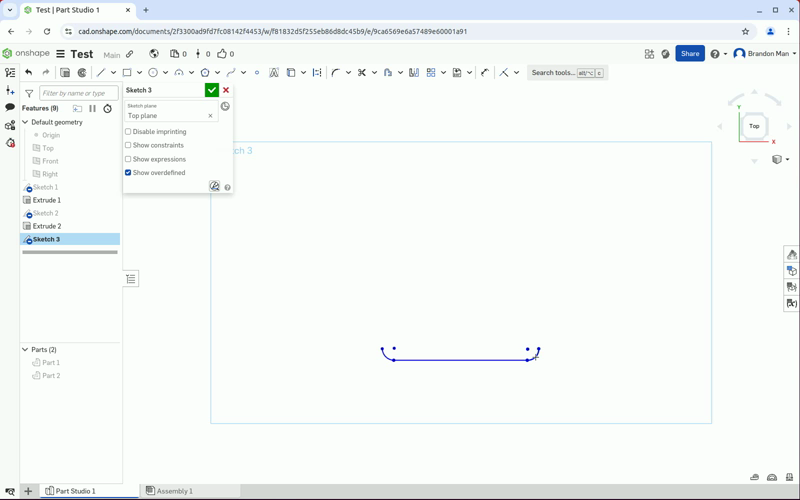
mouse_move(538, 348)
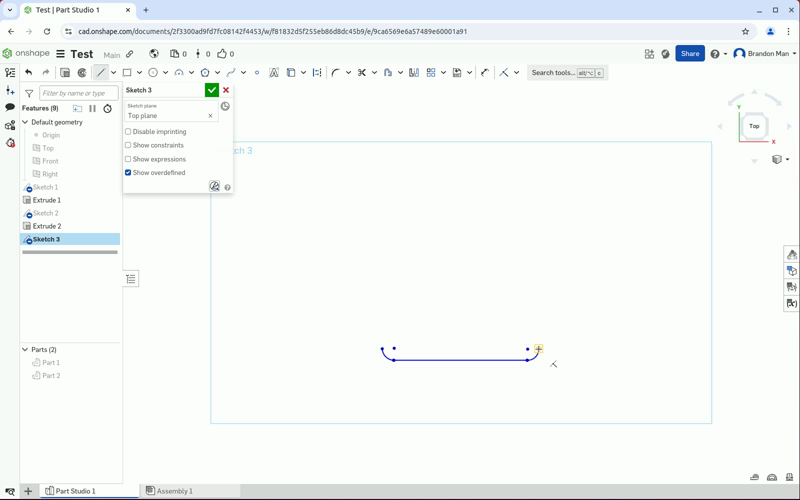
click(538, 348)
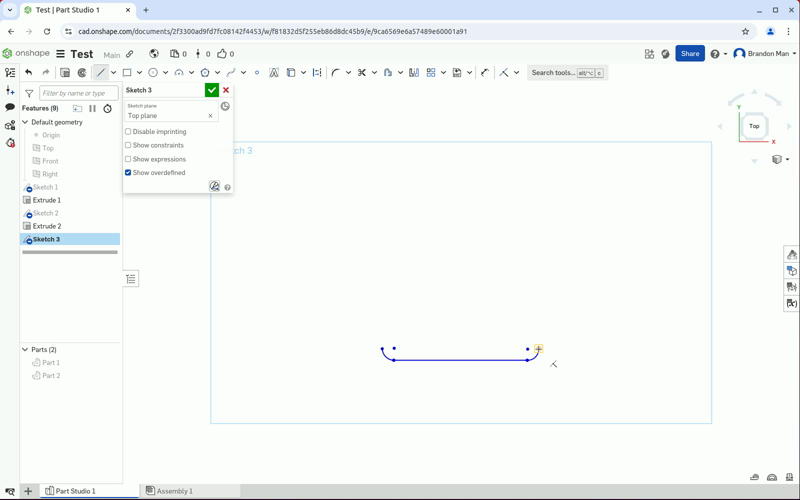
key_down(shift)
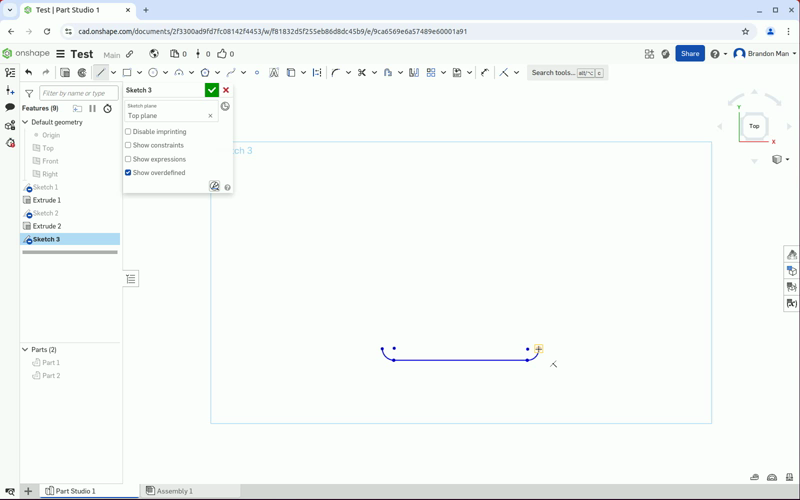
mouse_move(538, 218)
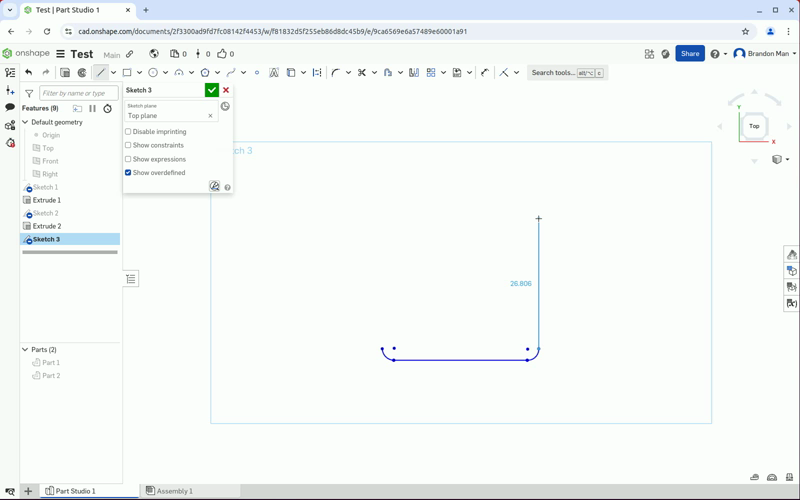
click(538, 218)
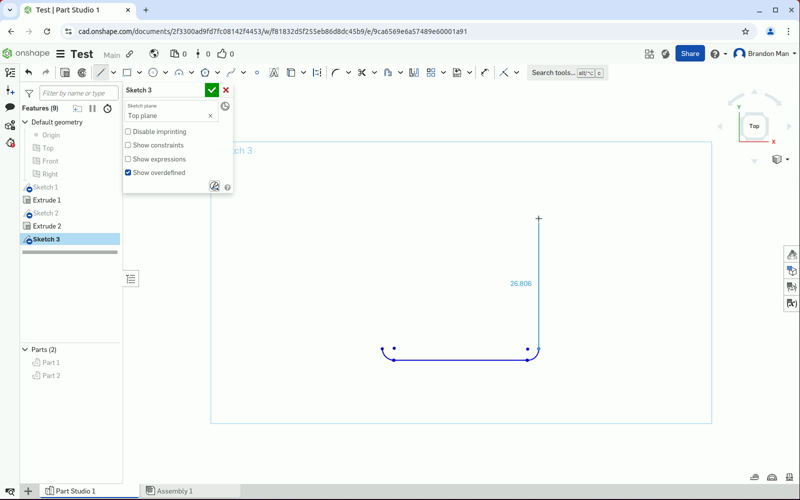
key_up(shift)
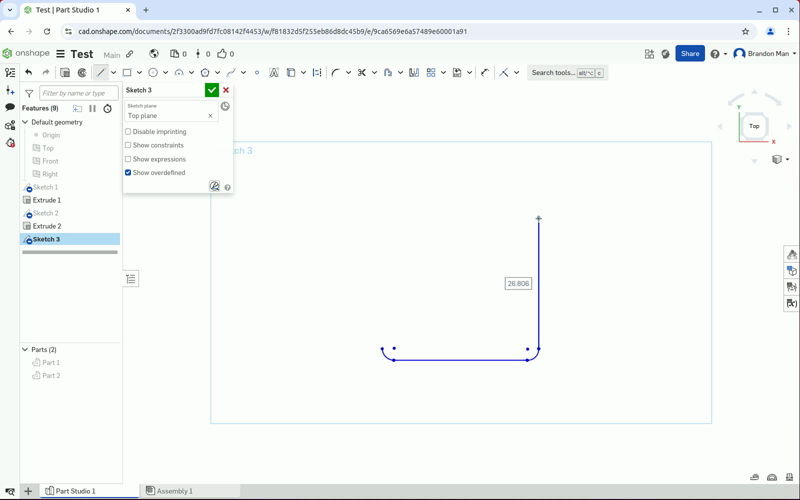
key(esc)
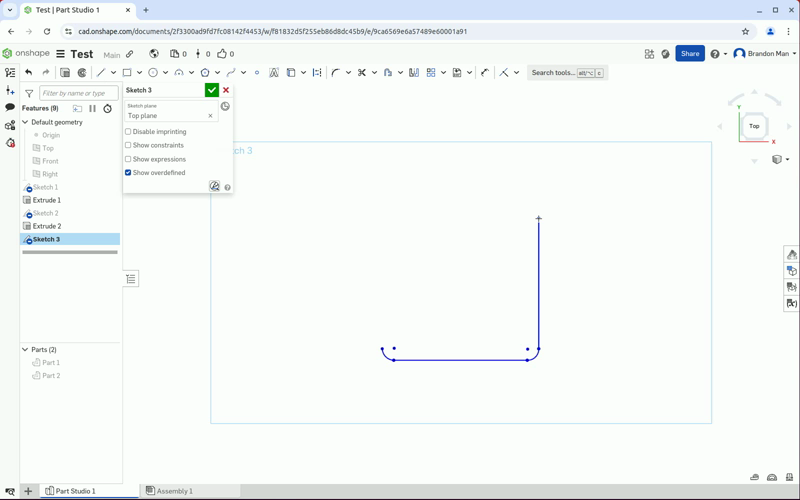
key(a)
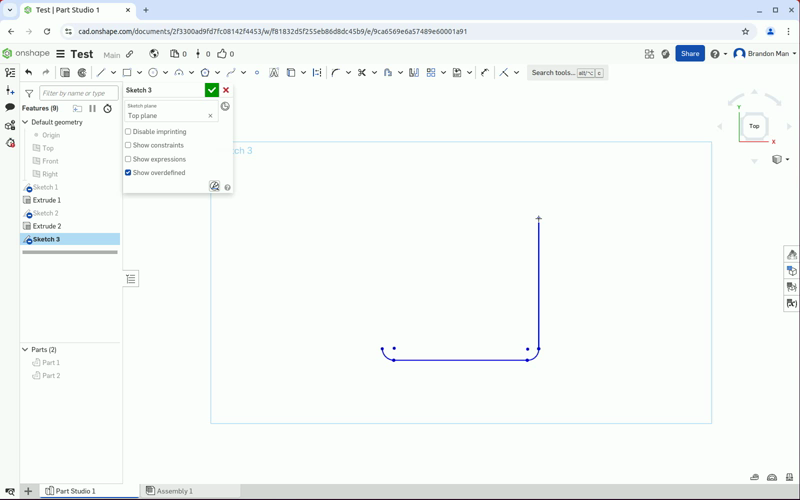
mouse_move(538, 218)
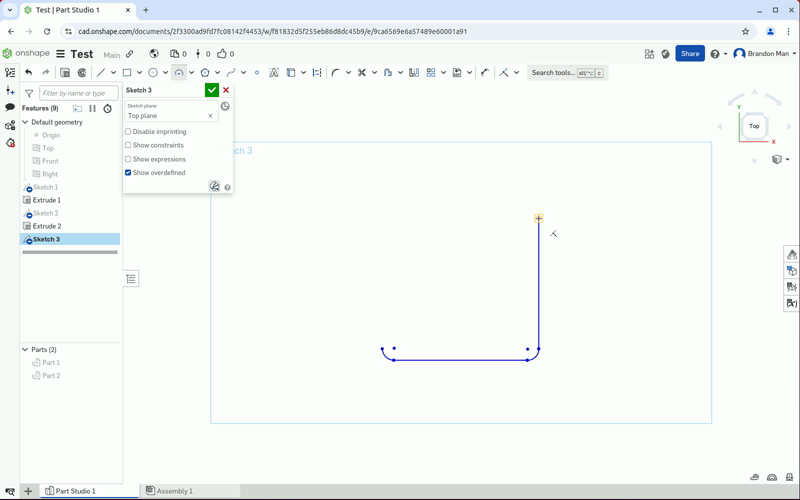
click(538, 218)
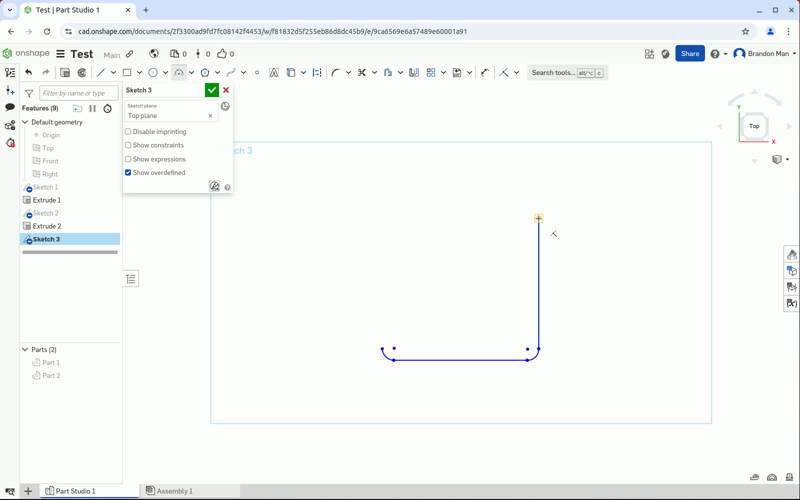
key_down(shift)
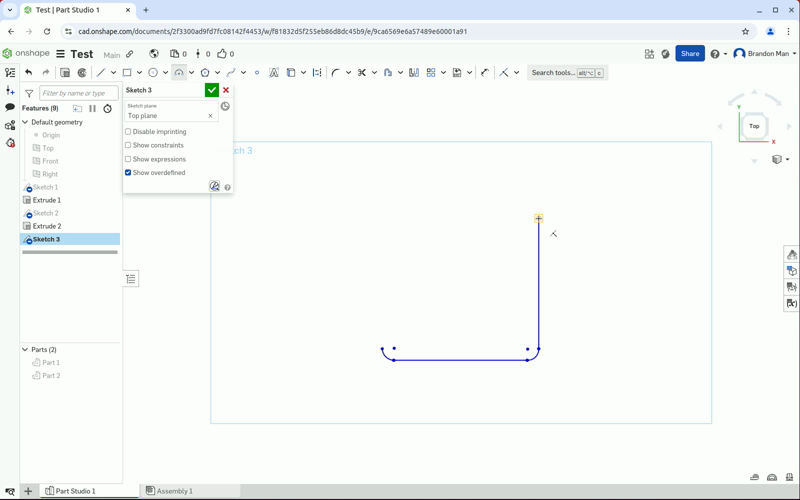
mouse_move(527, 207)
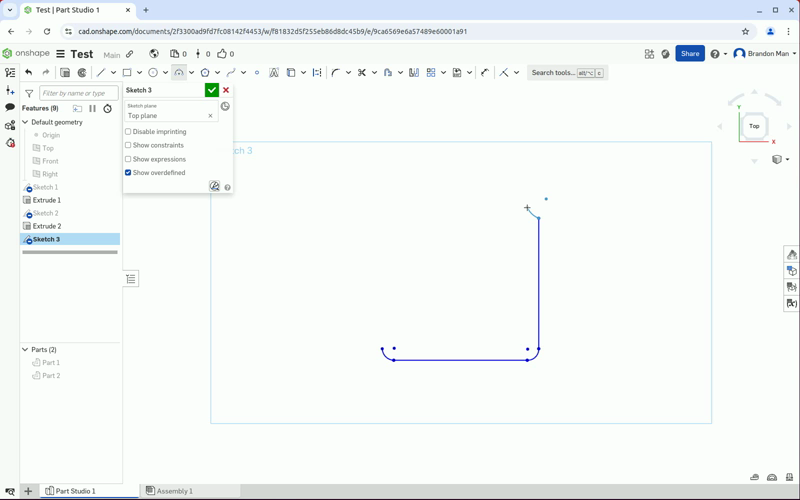
click(527, 207)
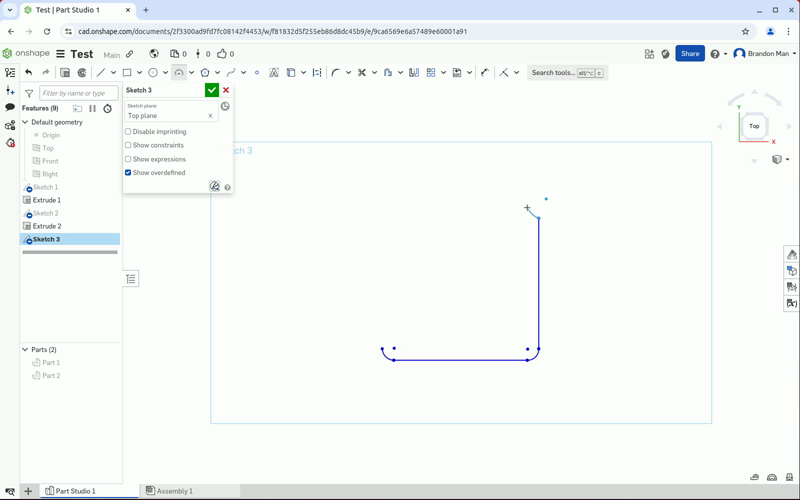
mouse_move(535, 210)
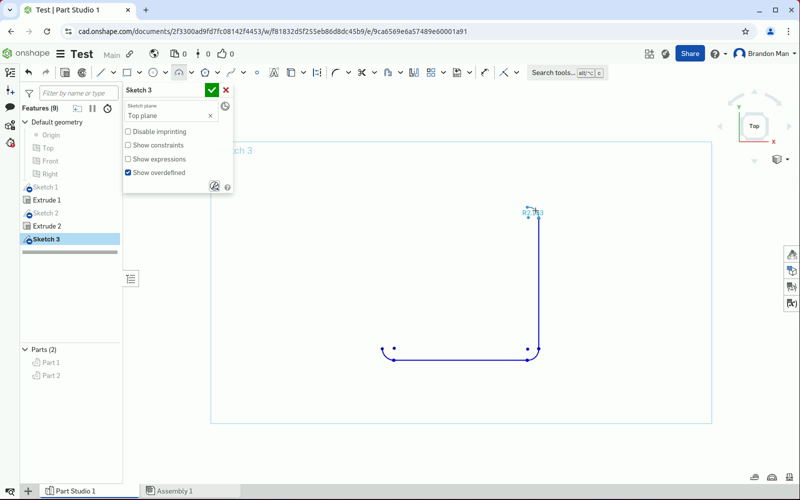
click(535, 210)
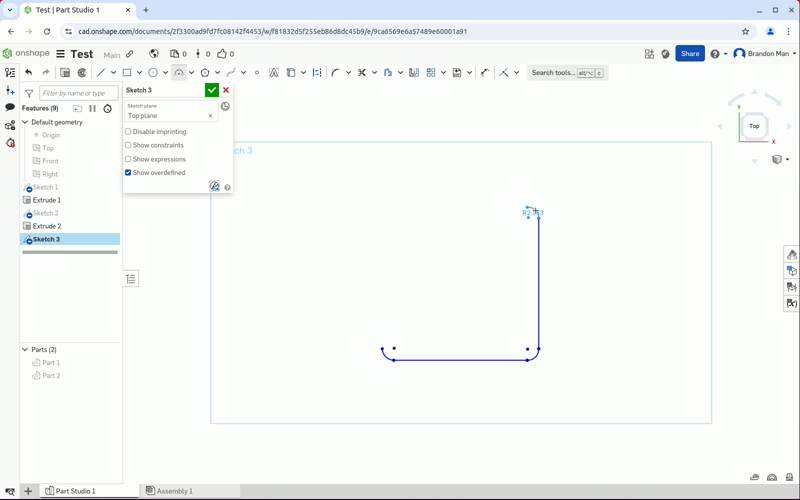
key_up(shift)
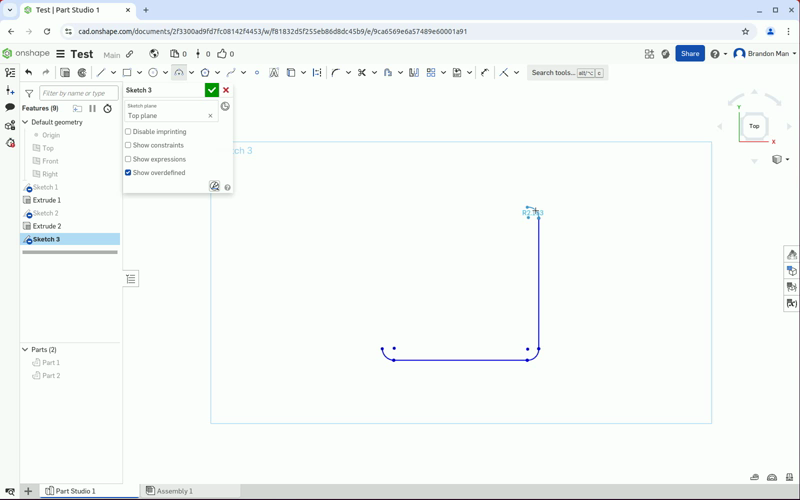
key(esc)
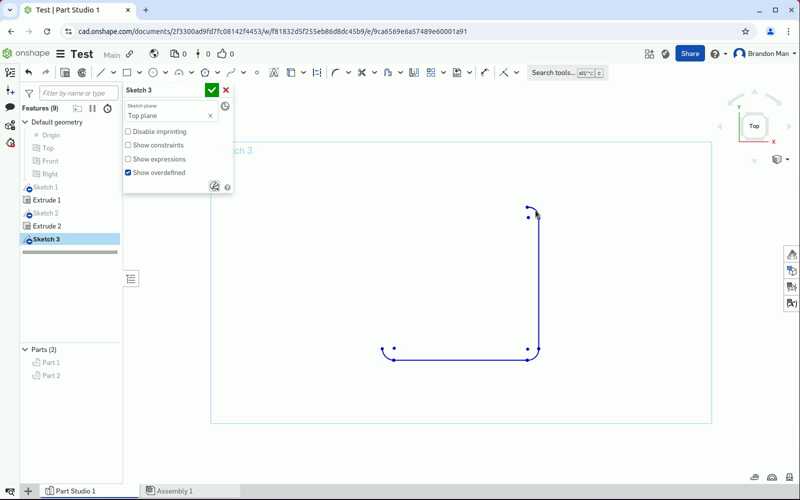
key(l)
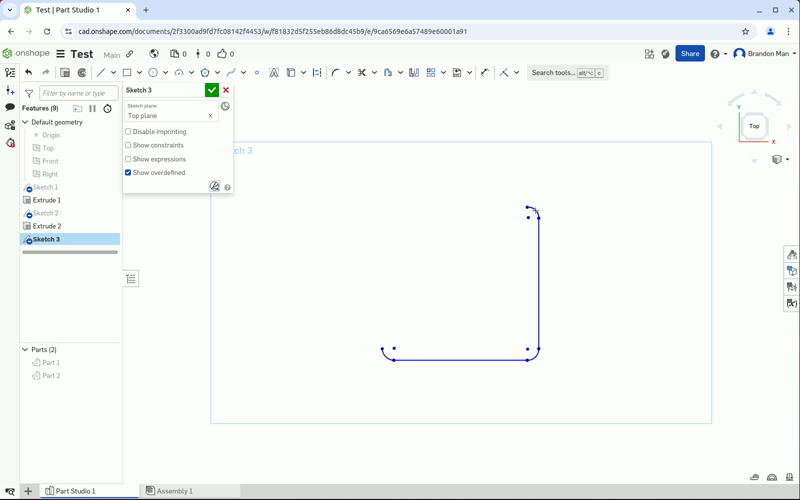
mouse_move(527, 207)
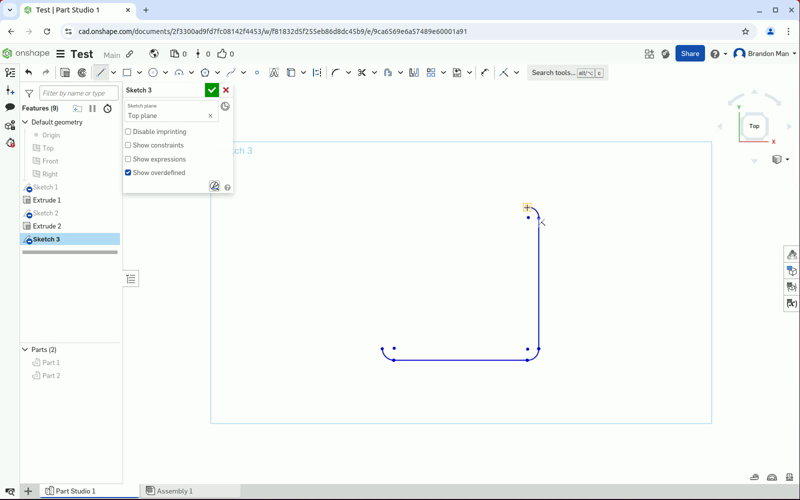
click(527, 207)
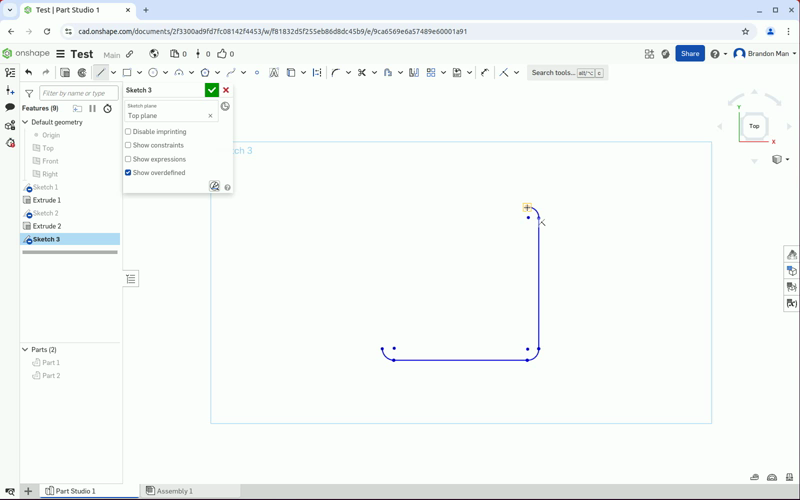
key_down(shift)
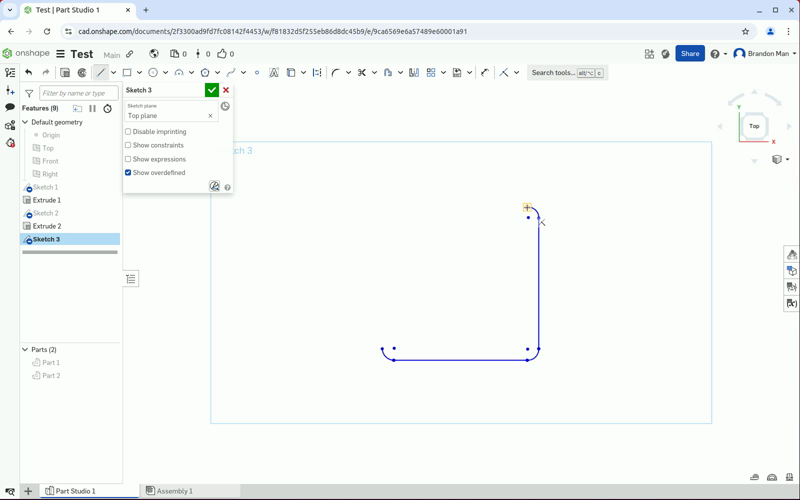
mouse_move(393, 207)
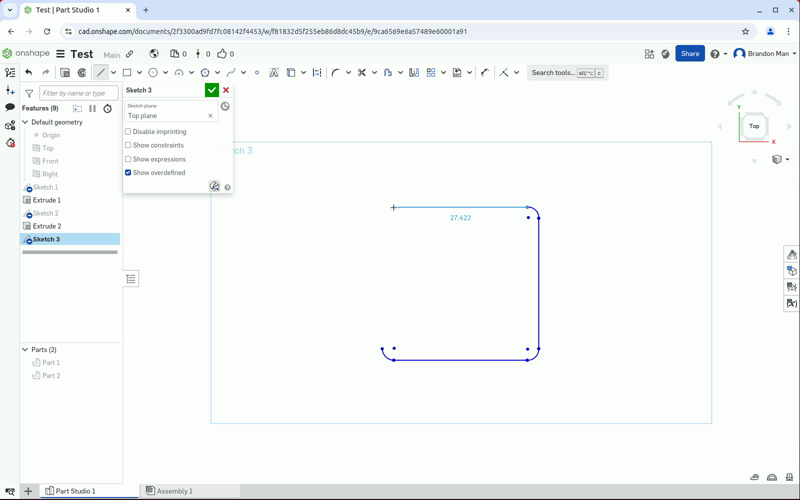
click(393, 207)
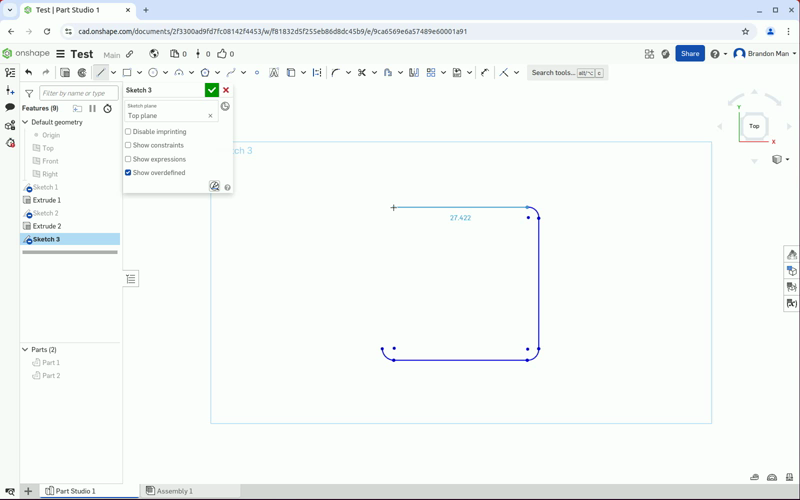
key_up(shift)
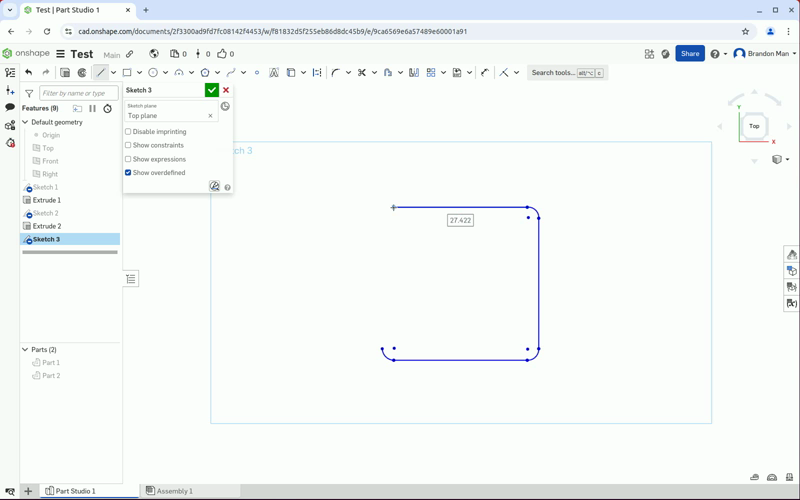
key(esc)
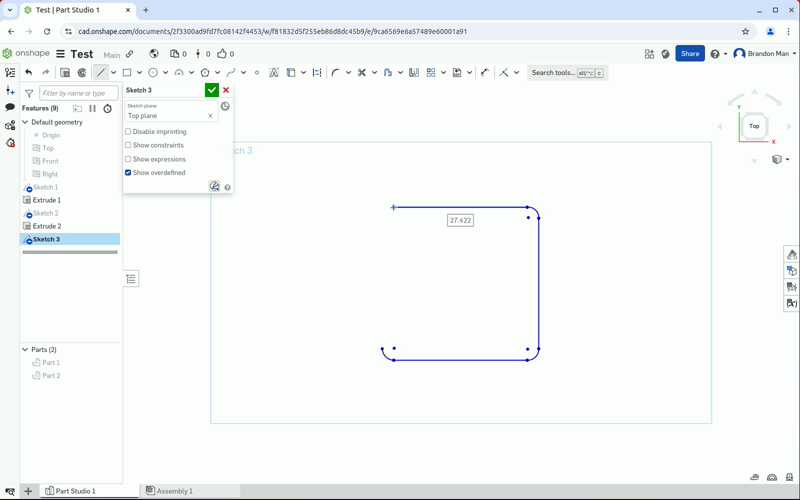
key(a)
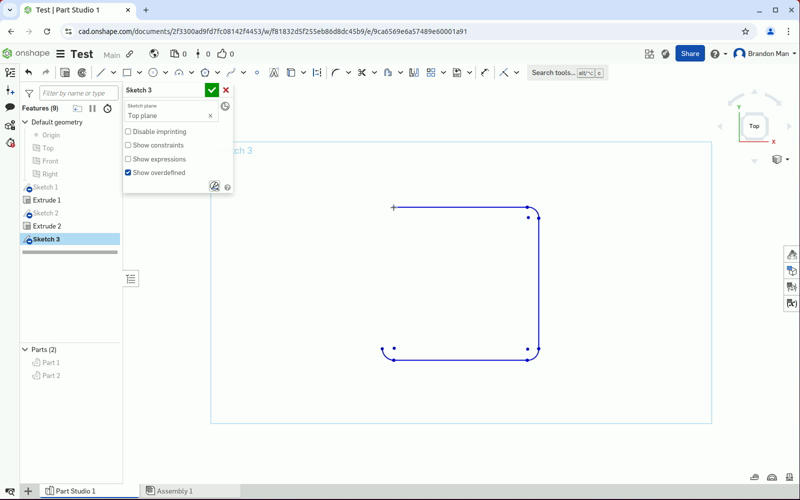
mouse_move(393, 207)
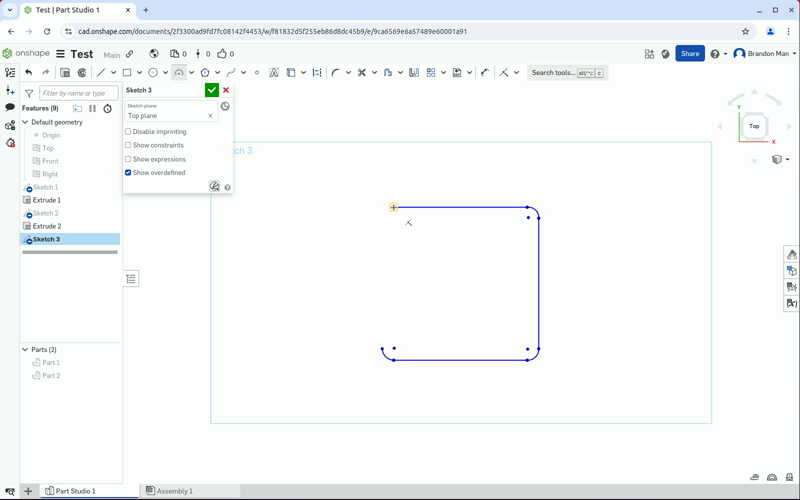
click(393, 207)
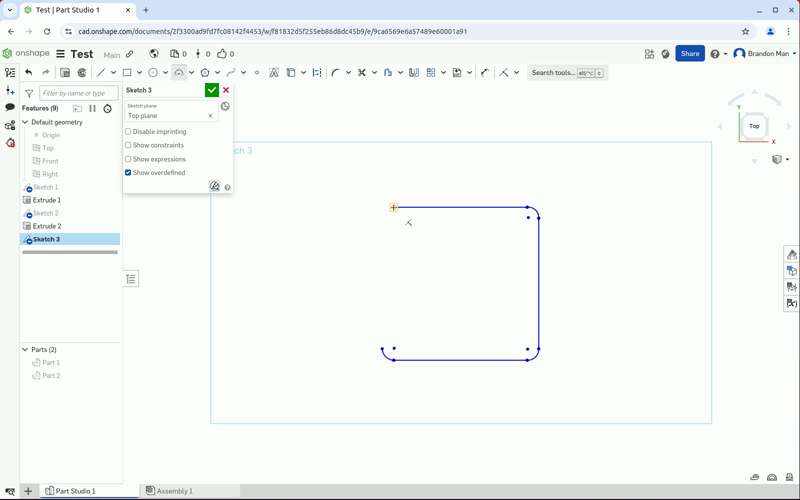
key_down(shift)
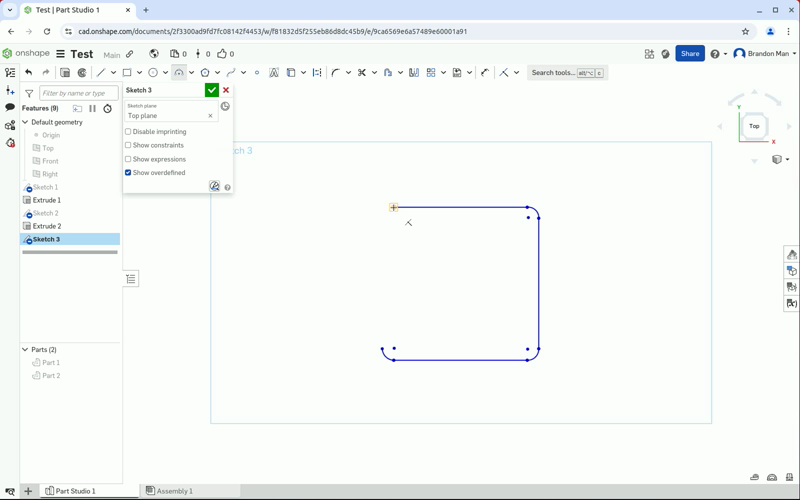
mouse_move(382, 218)
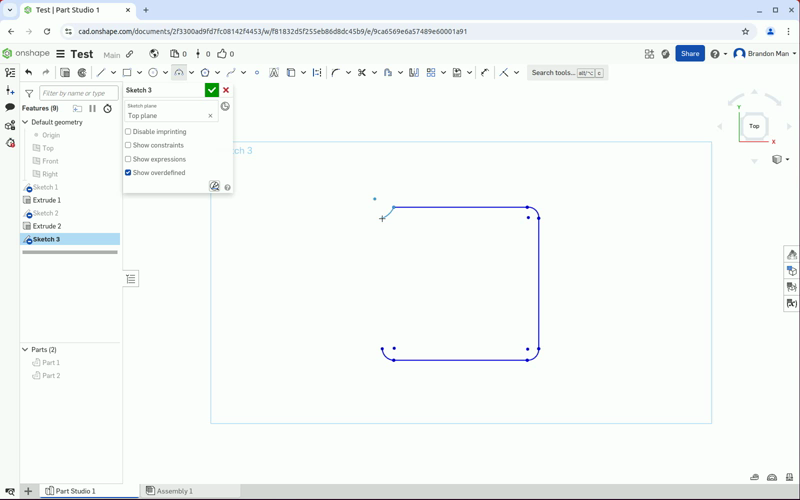
click(382, 218)
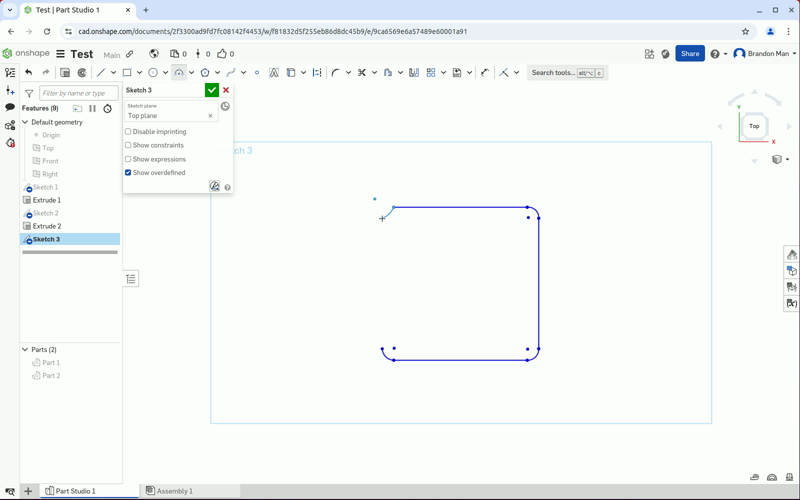
mouse_move(385, 210)
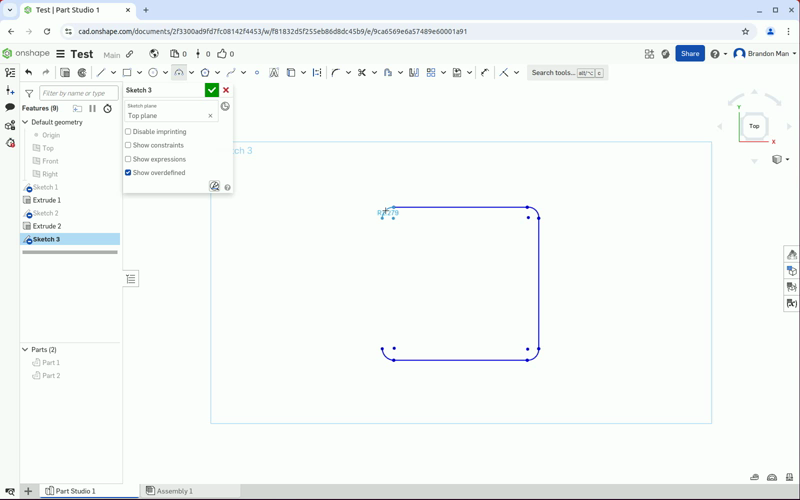
click(385, 210)
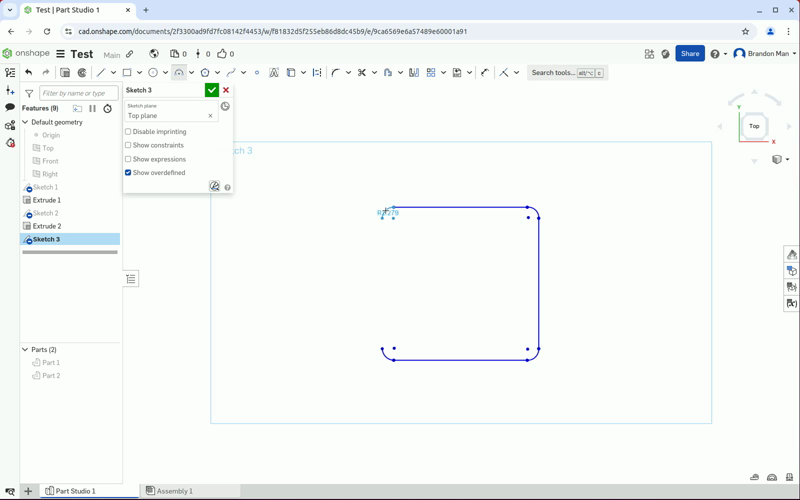
key_up(shift)
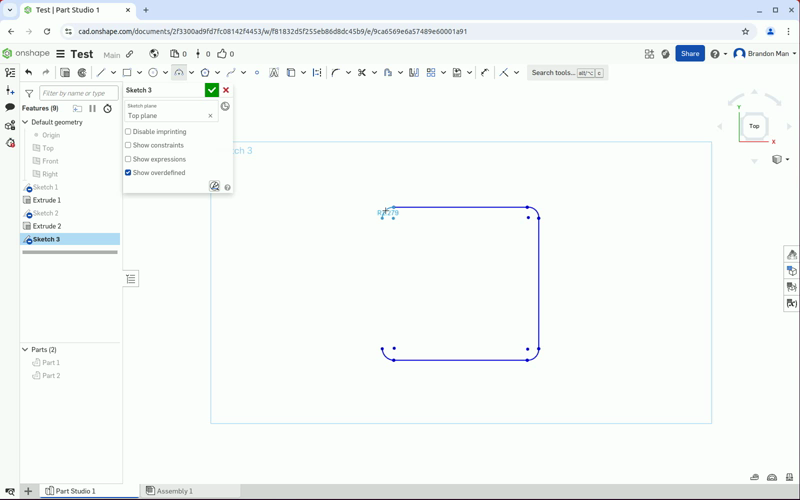
key(esc)
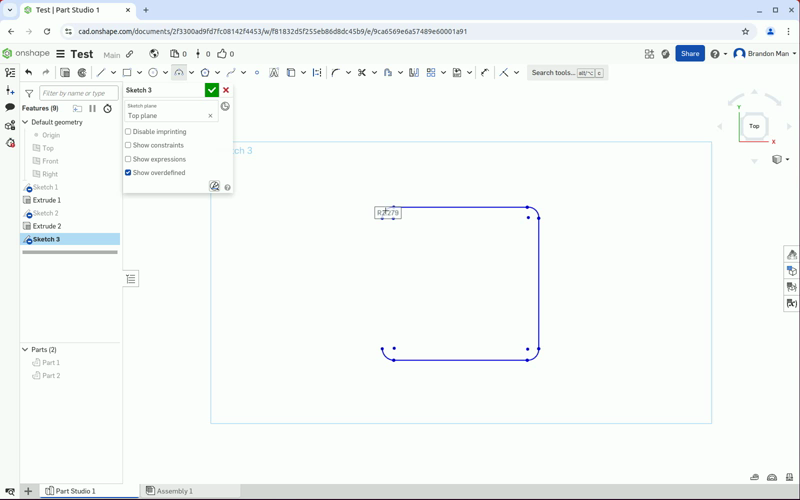
key(l)
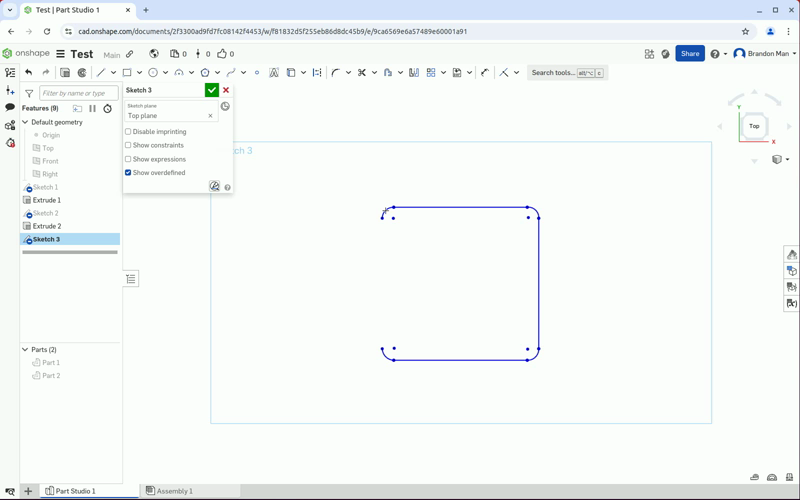
mouse_move(382, 218)
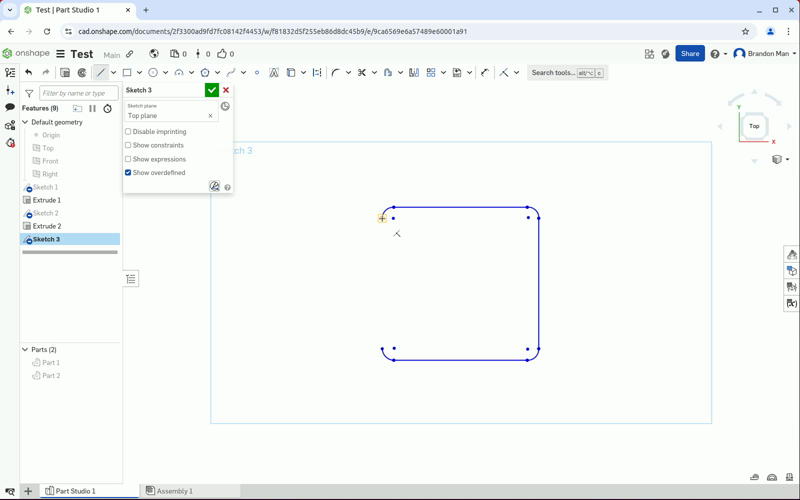
click(382, 218)
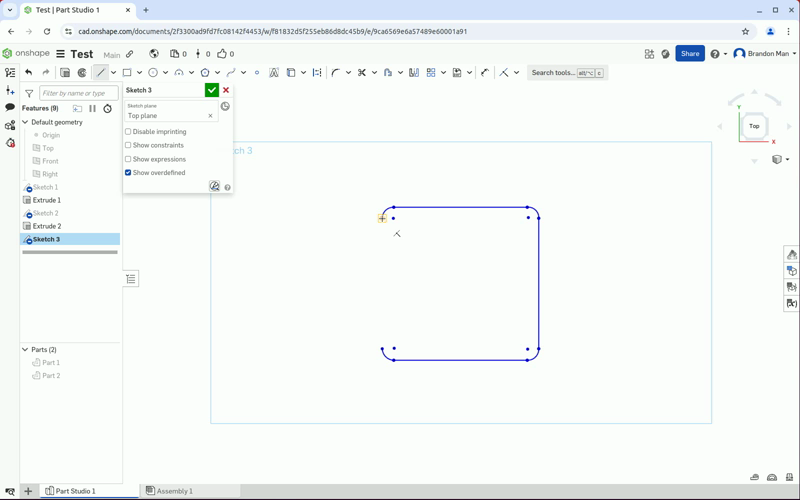
key_down(shift)
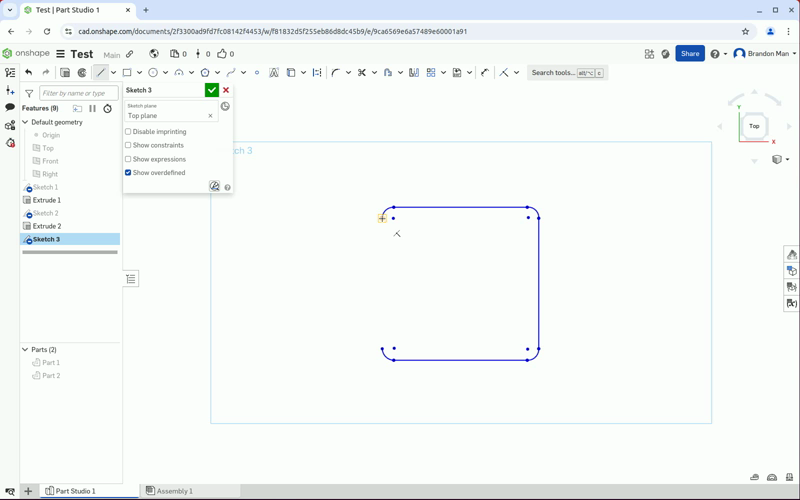
mouse_move(382, 348)
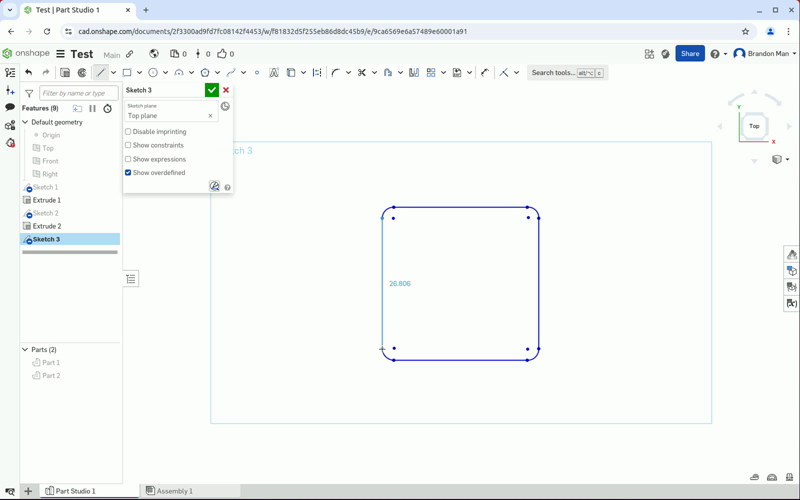
key_up(shift)
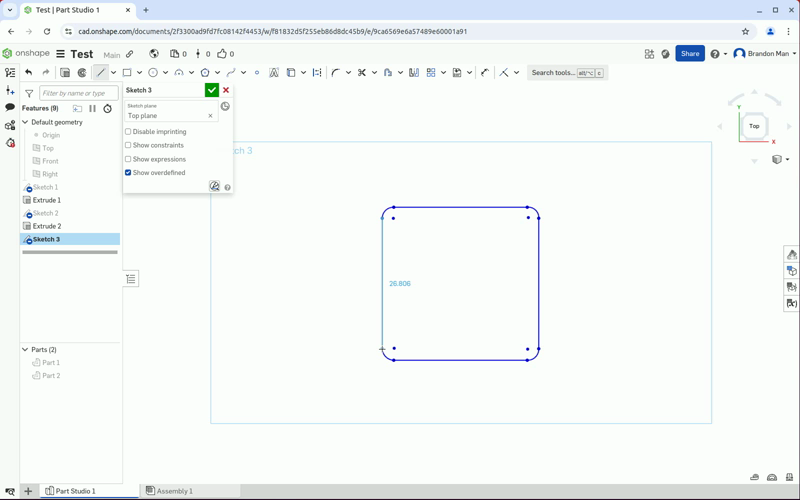
click(382, 348)
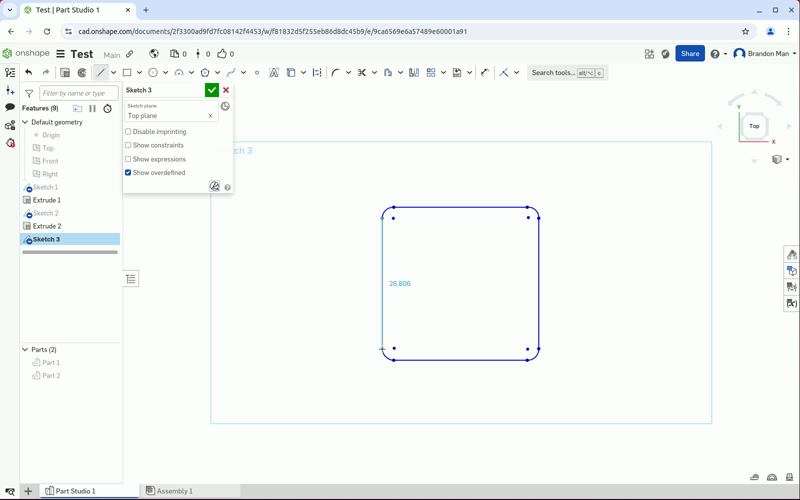
key(esc)
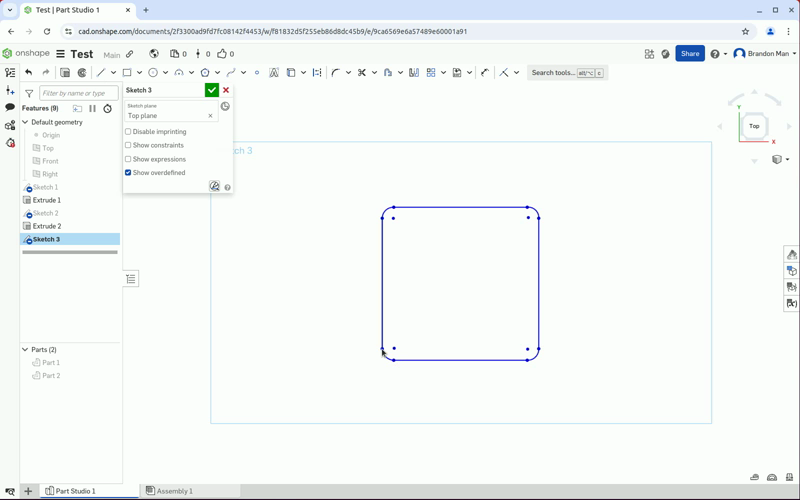
mouse_move(405, 335)
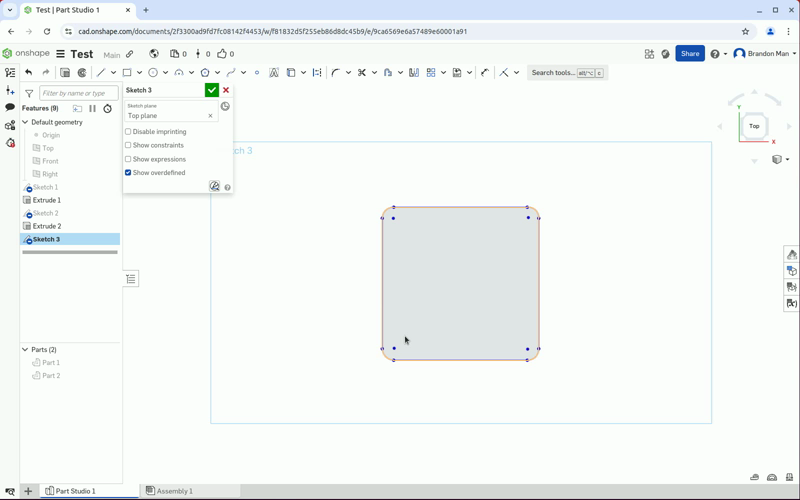
click(405, 335)
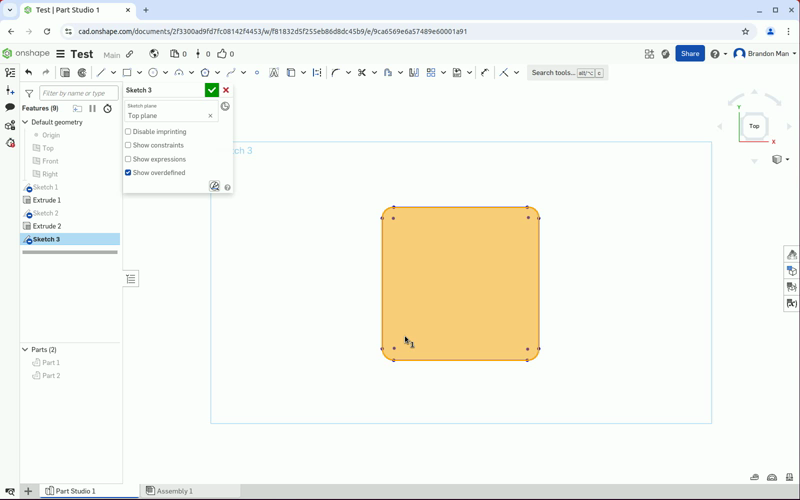
mouse_move(73, 352)
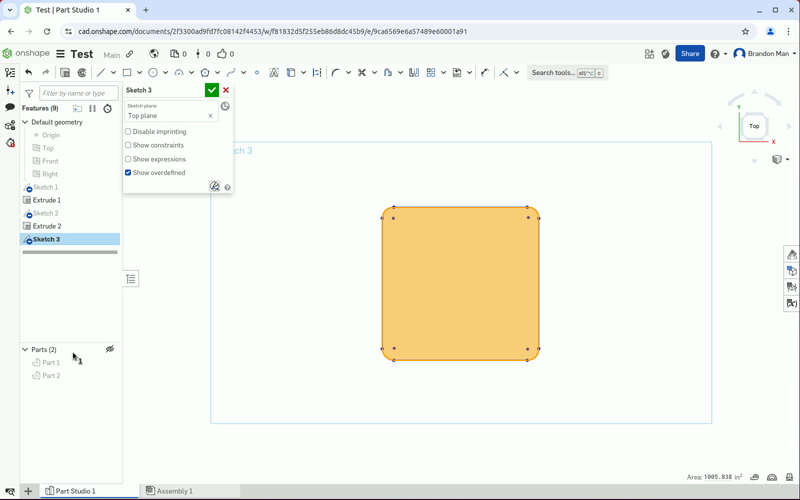
key(shift+y)
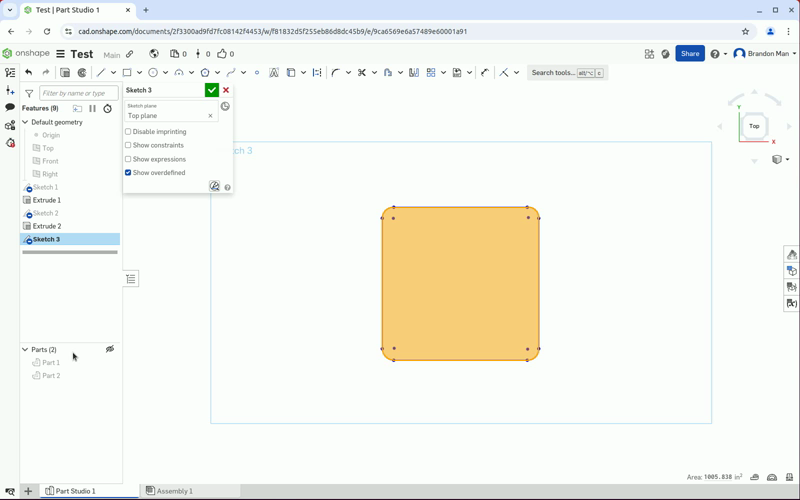
key(shift+e)
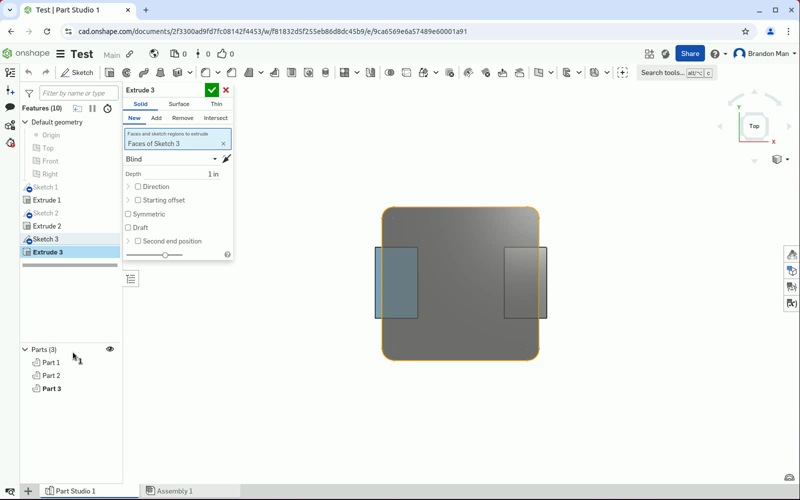
mouse_move(143, 106)
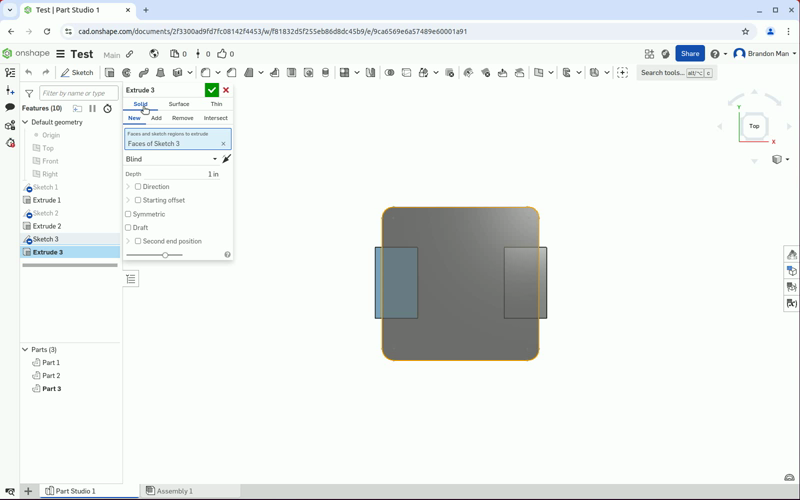
click(143, 106)
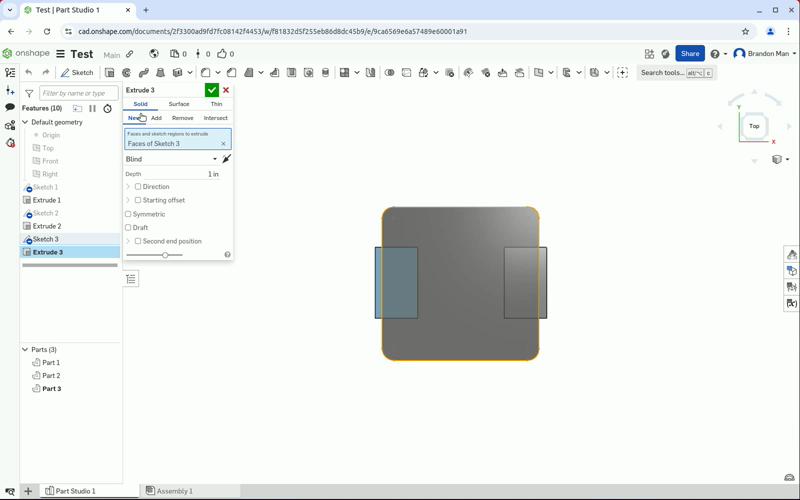
mouse_move(137, 120)
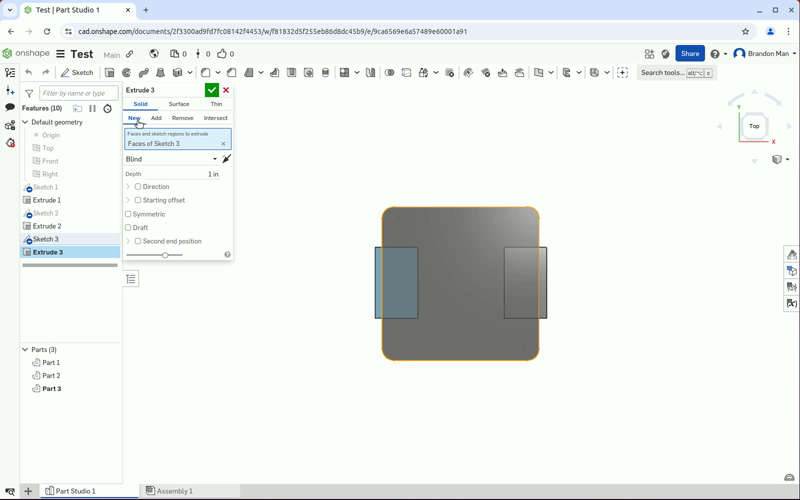
click(137, 120)
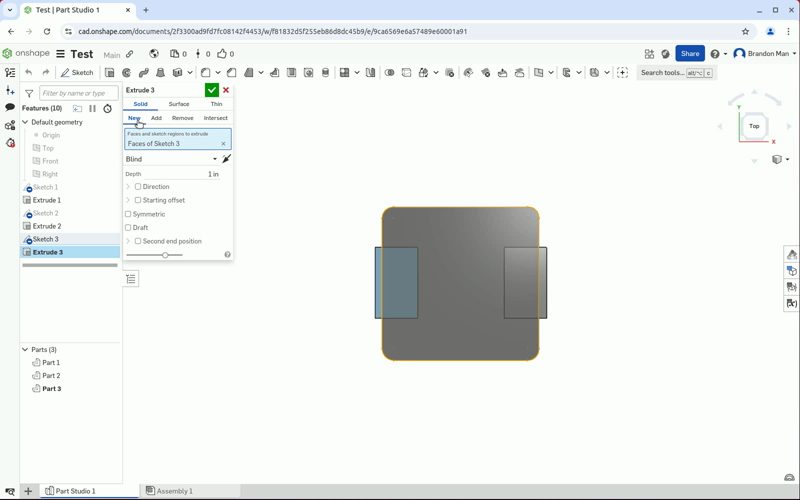
key(tab, 4)
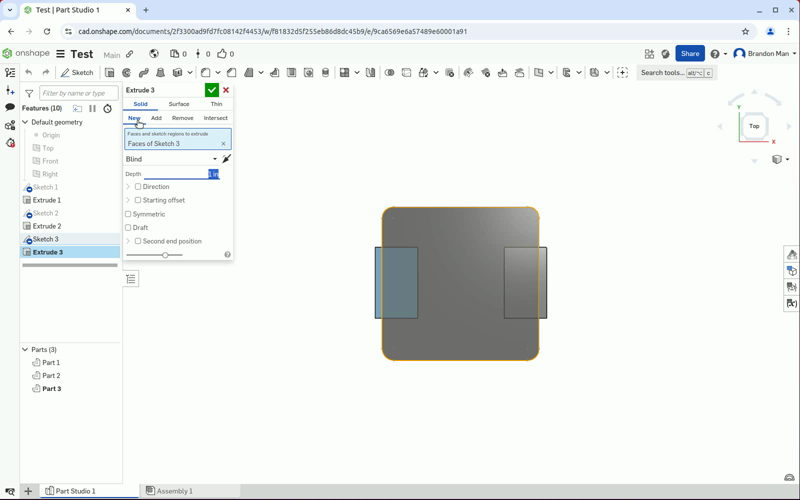
text(23.108)
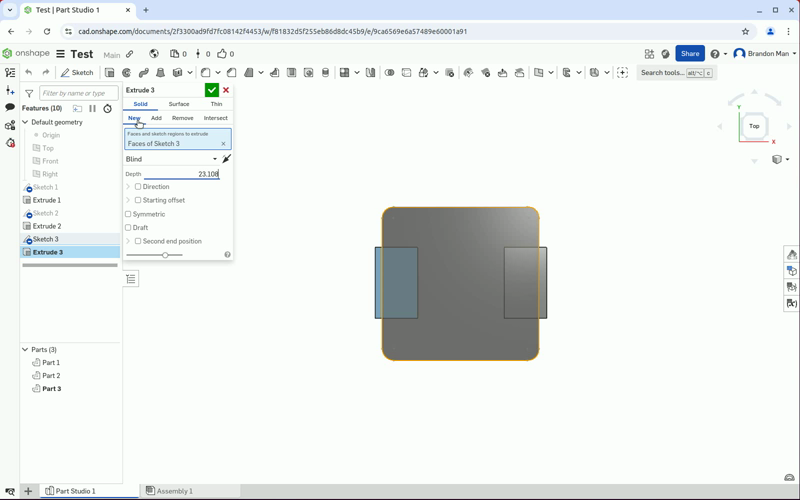
key(enter)
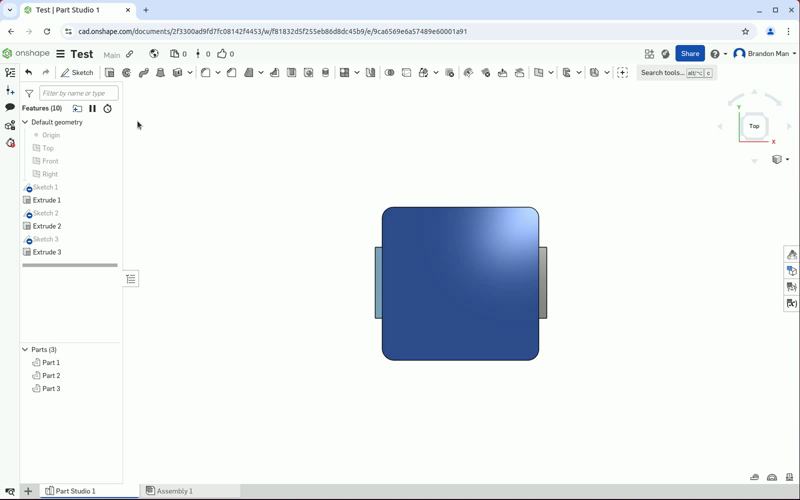
key(shift+h)
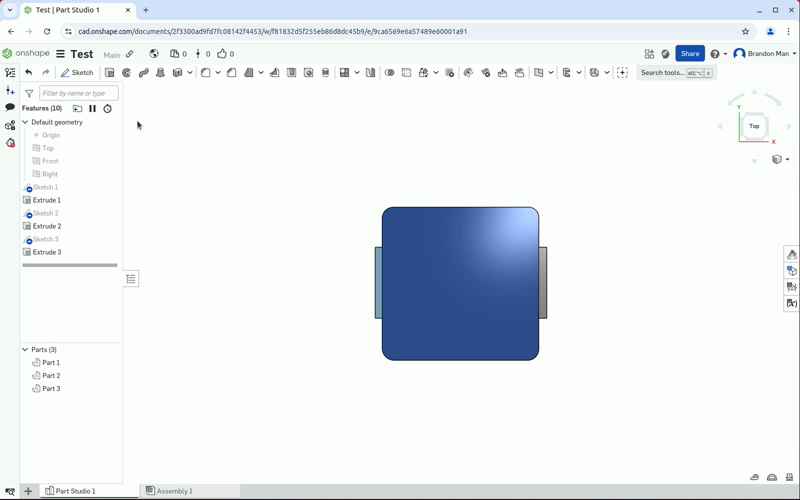
key(shift+h)
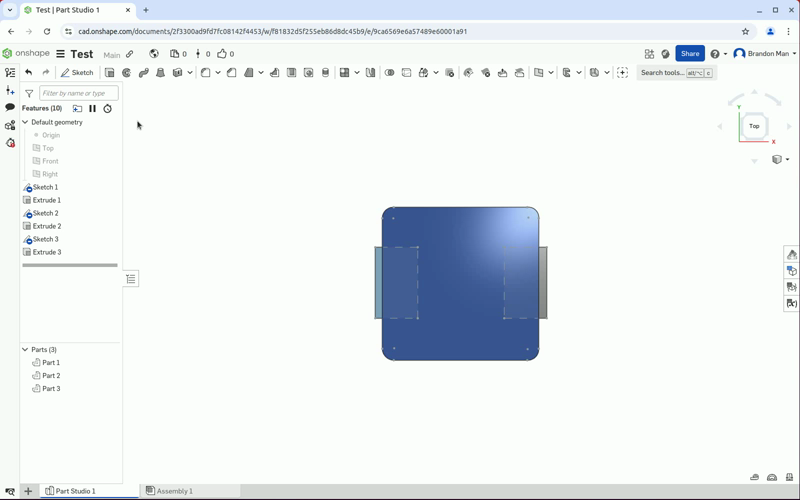
key(shift+7)
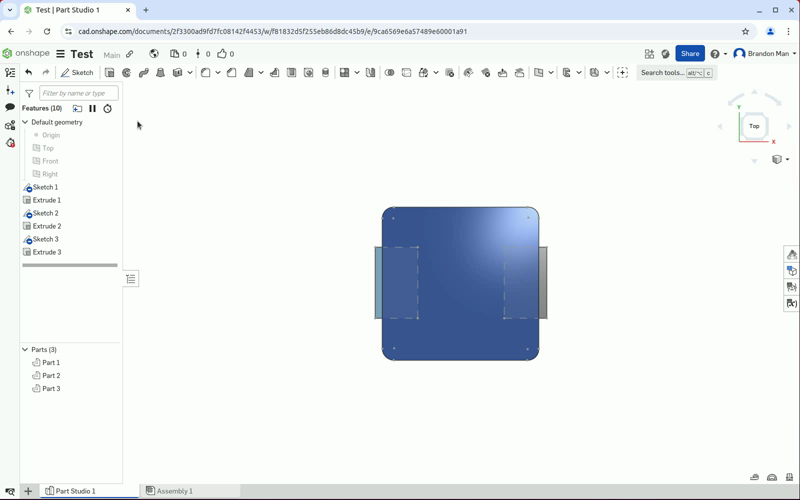
key(up, 3)
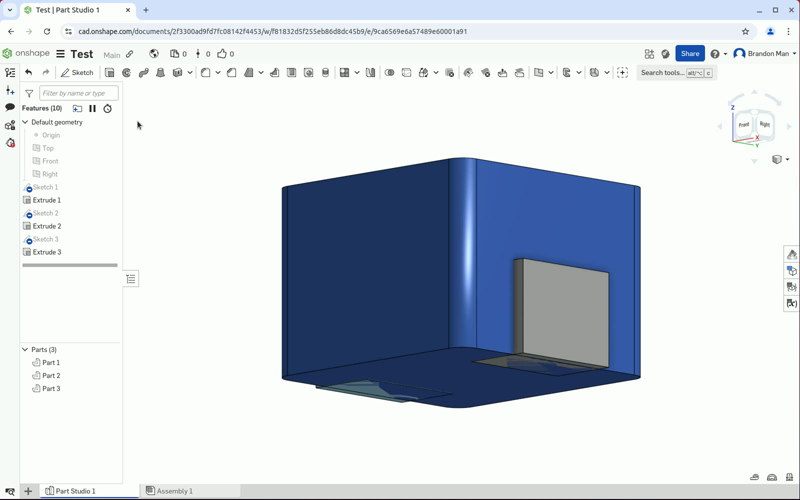
key(left, 3)
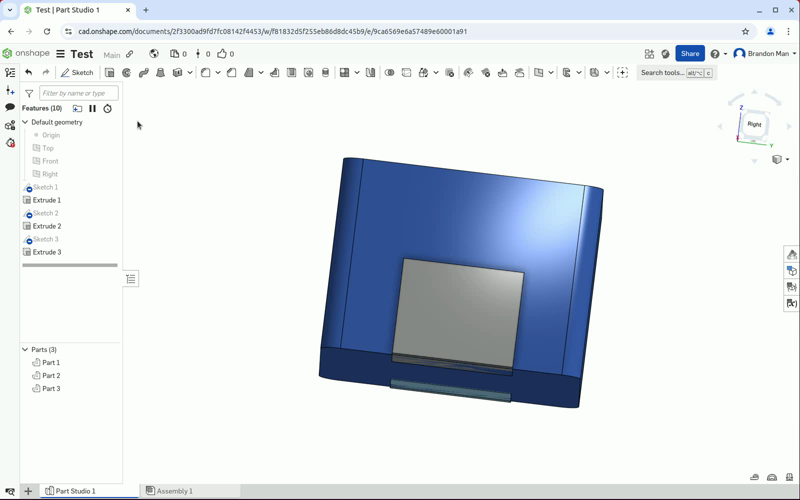
key(right, 3)
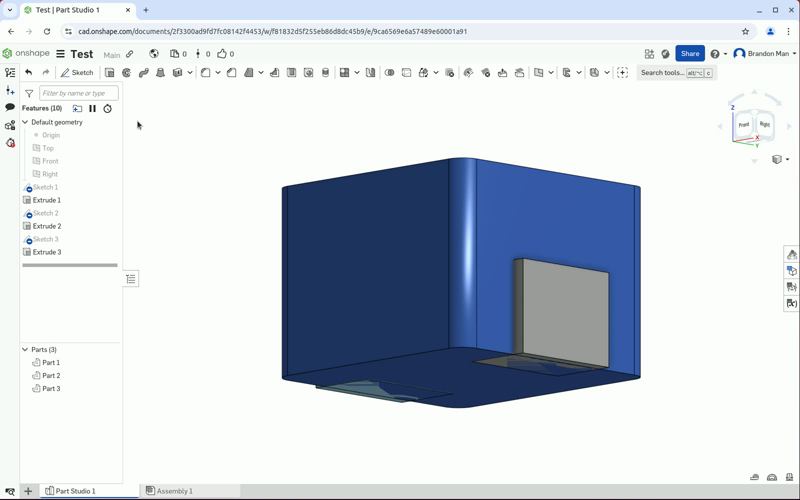
key(down, 3)
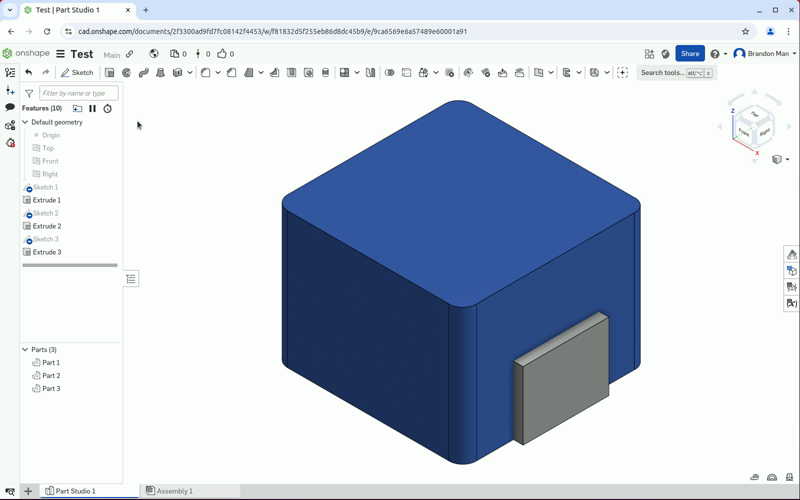
mouse_move(73, 189)
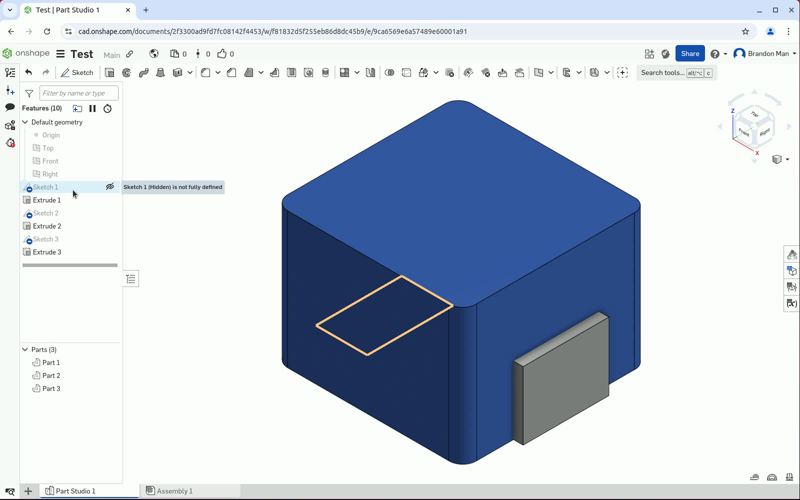
click(73, 189)